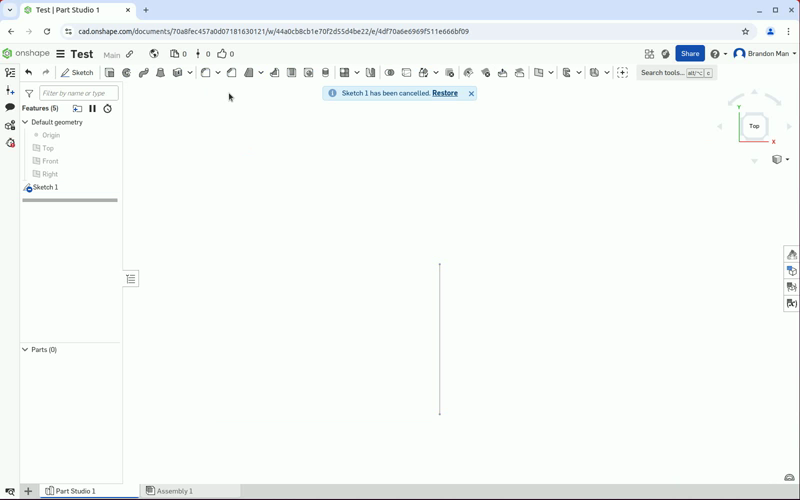
key(shift+h)
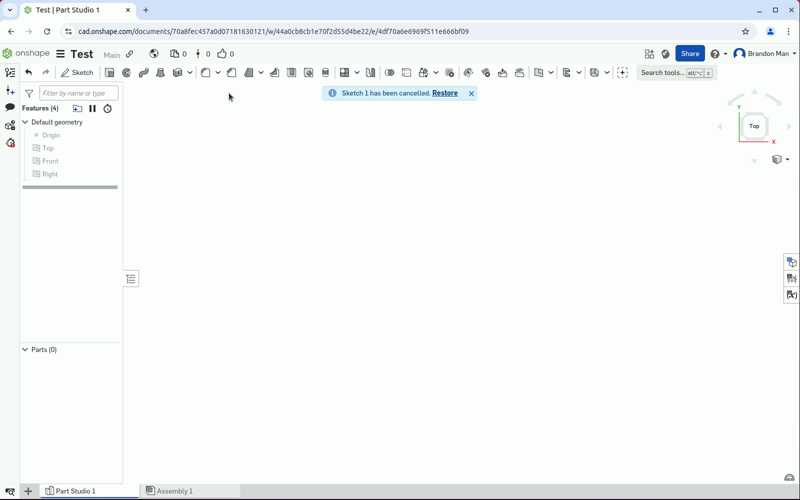
mouse_move(73, 352)
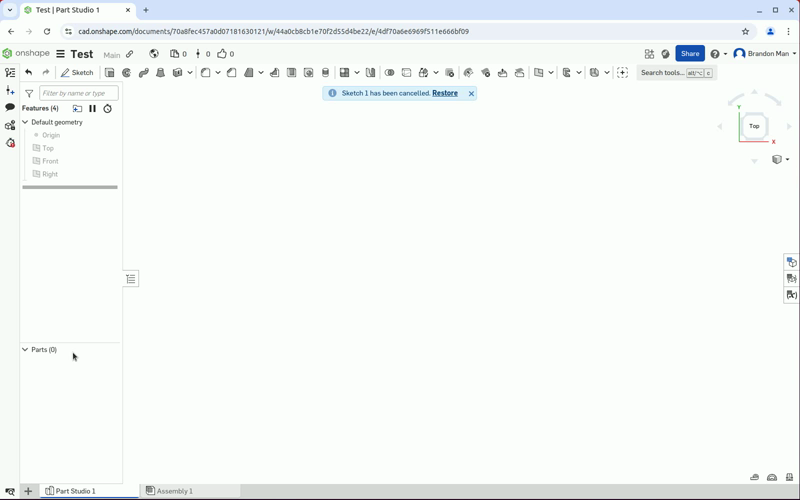
key(y)
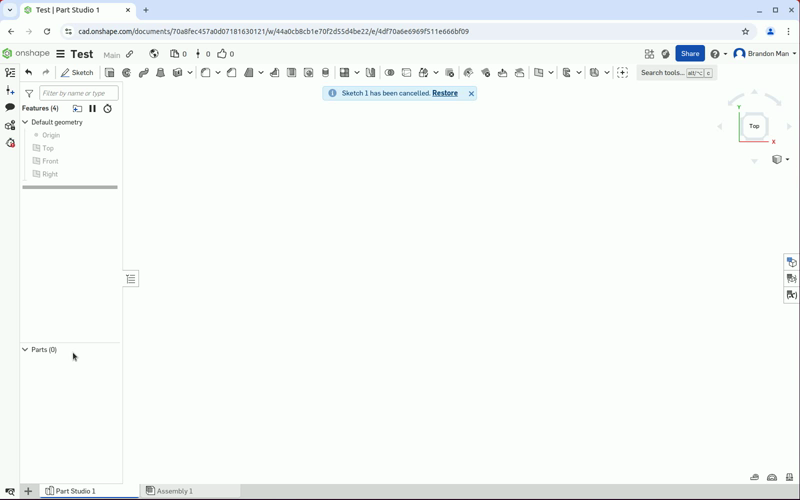
key(shift+p)
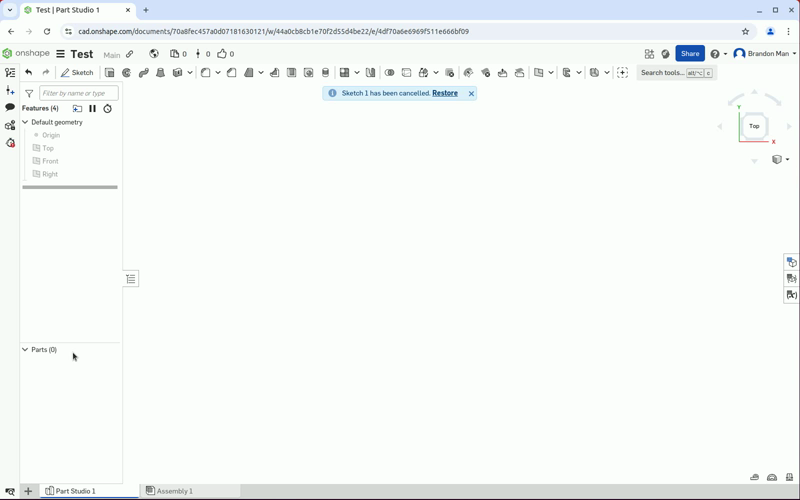
key(space)
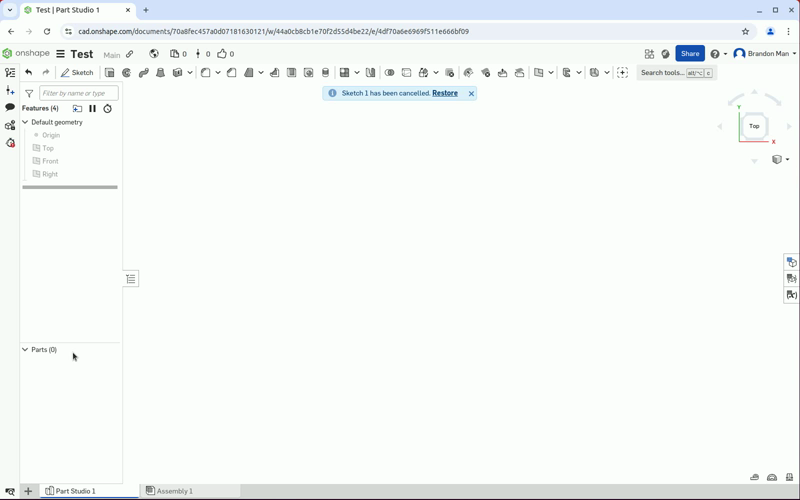
key_down(shift)
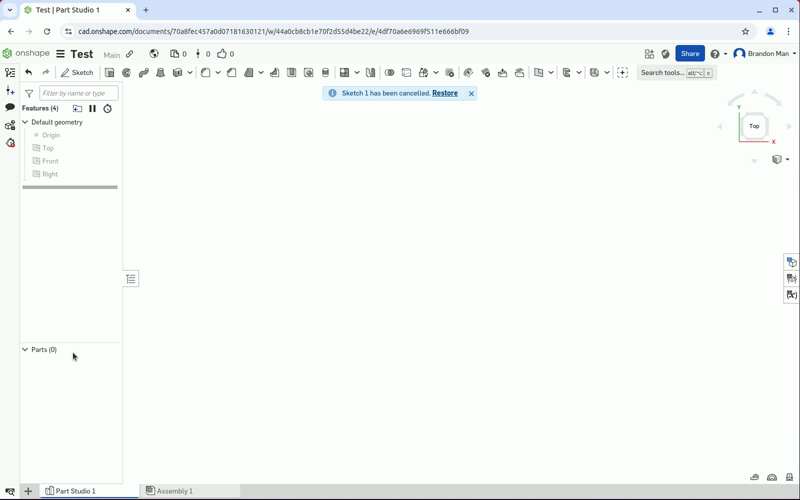
key(up)
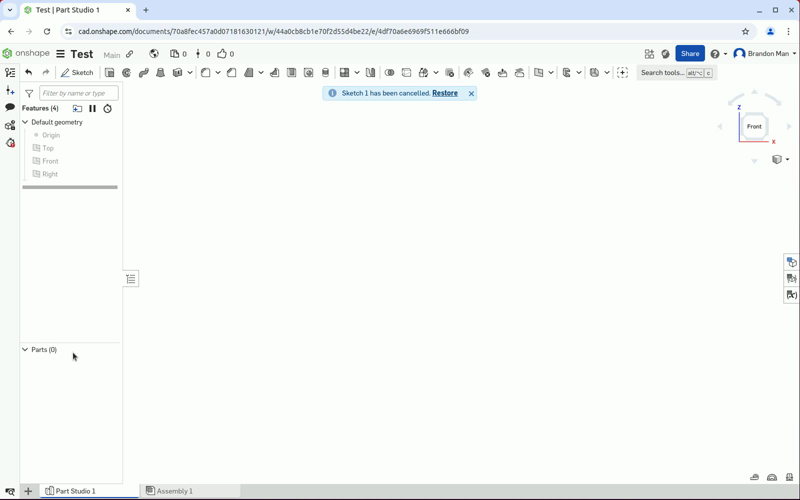
key_up(shift)
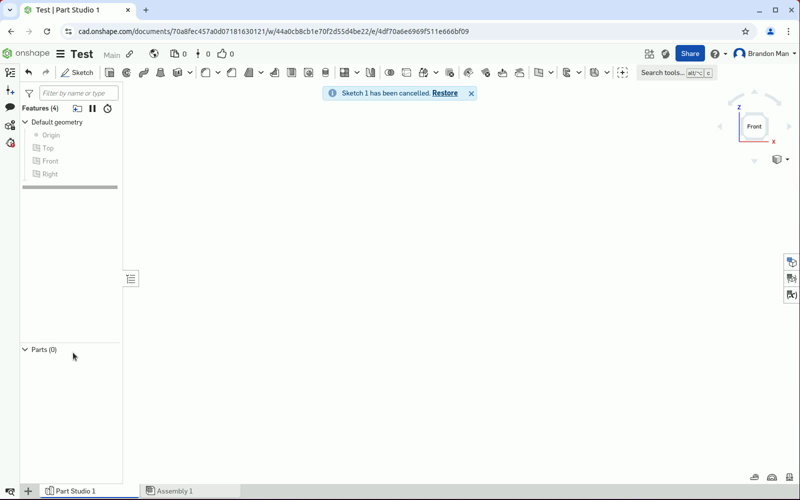
mouse_move(73, 352)
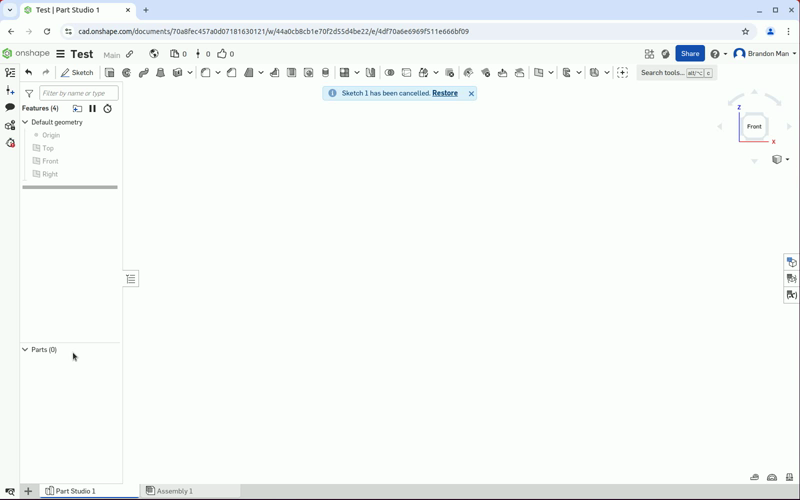
key(shift+y)
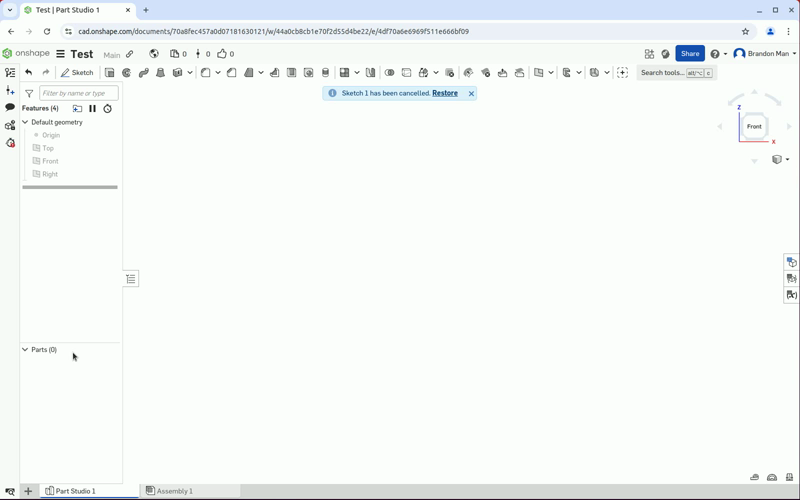
key(shift+s)
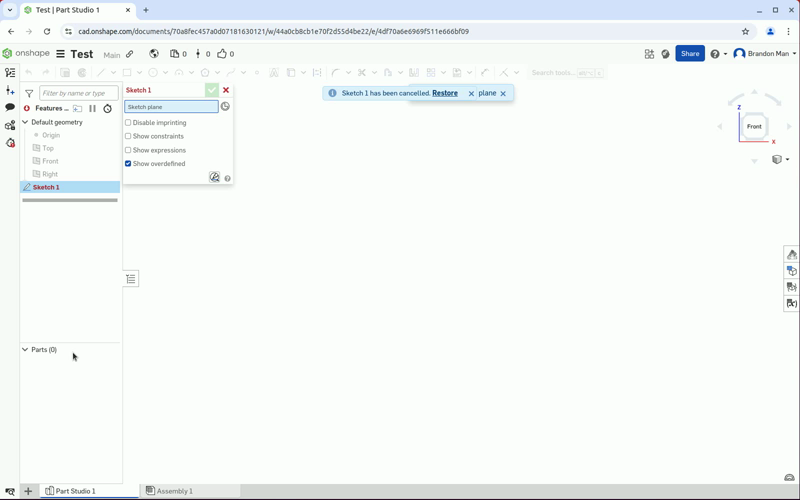
mouse_move(73, 163)
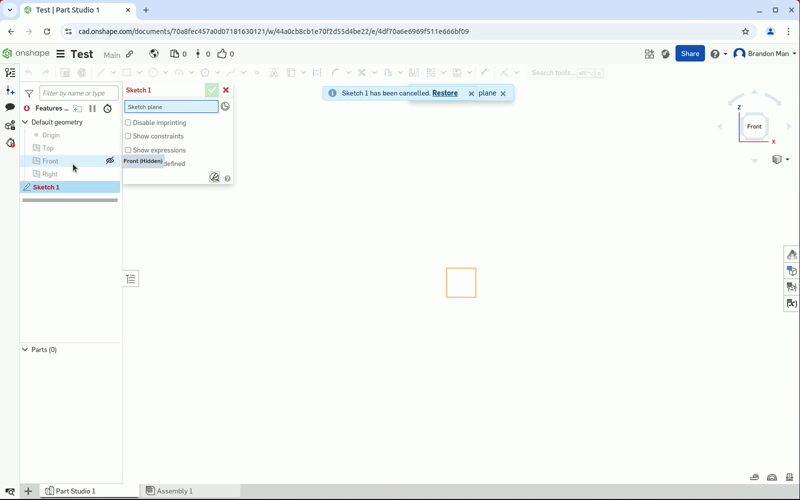
click(73, 163)
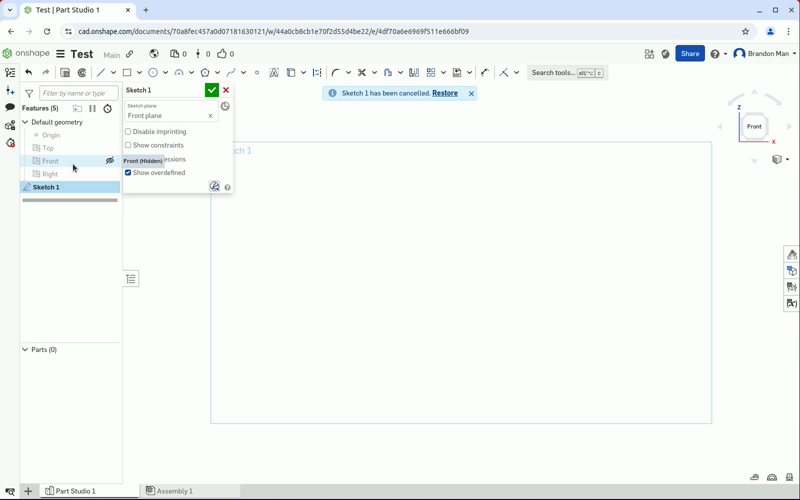
mouse_move(73, 352)
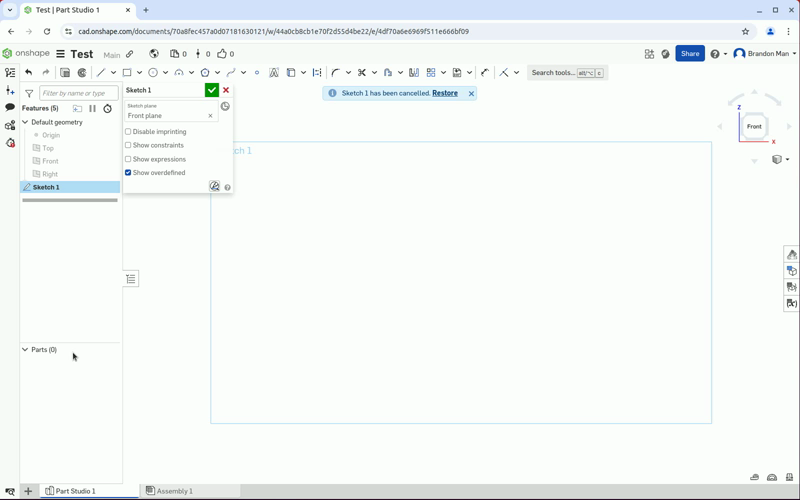
key(y)
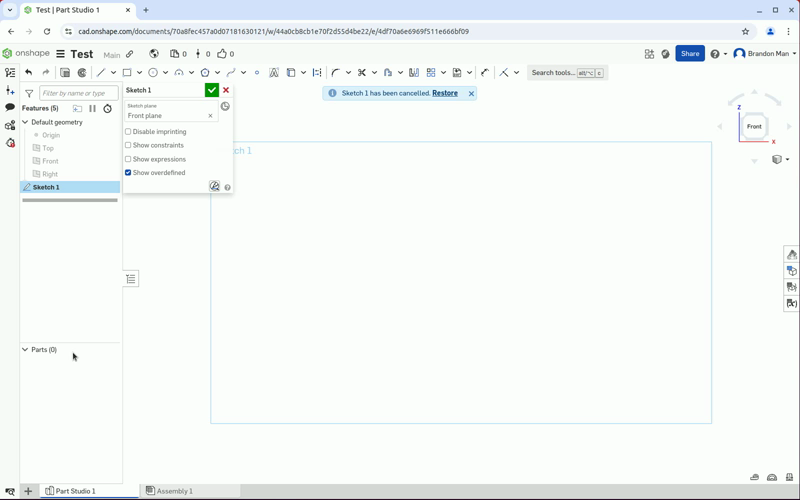
key(c)
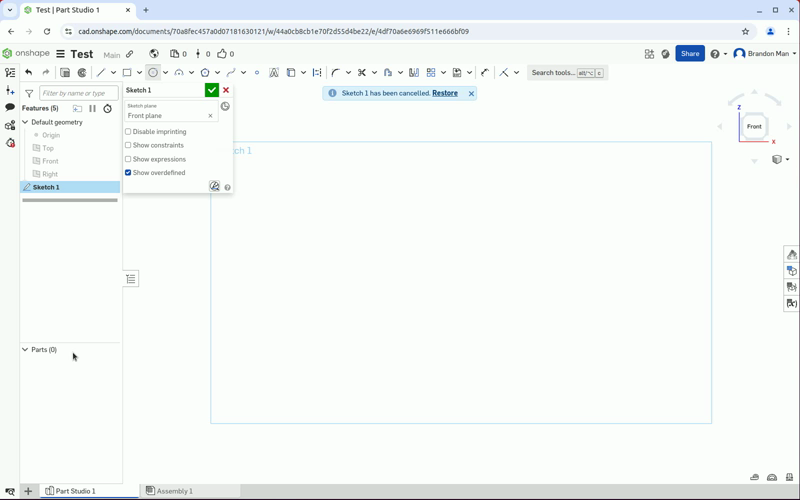
key_down(shift)
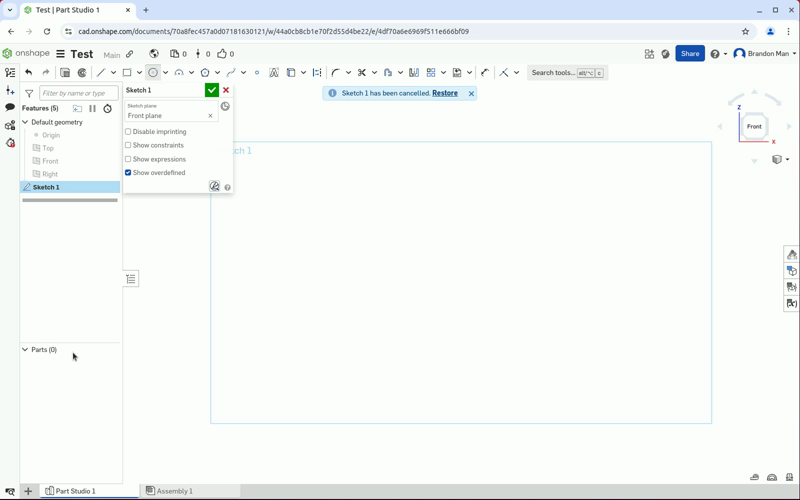
mouse_move(461, 282)
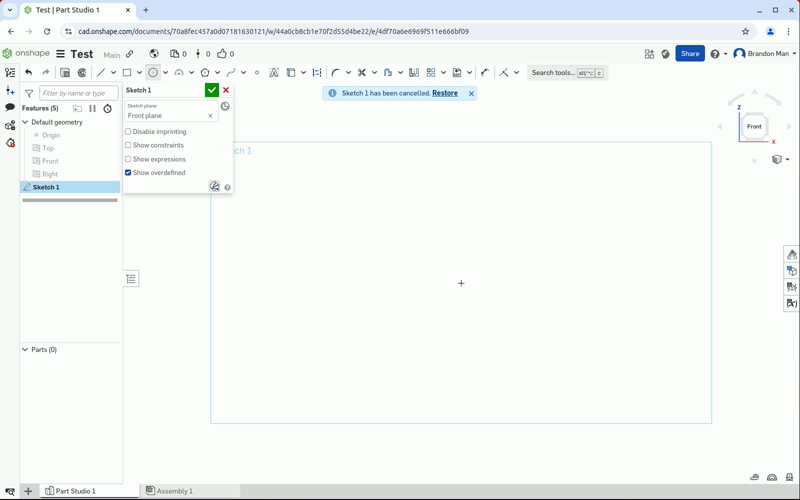
click(461, 282)
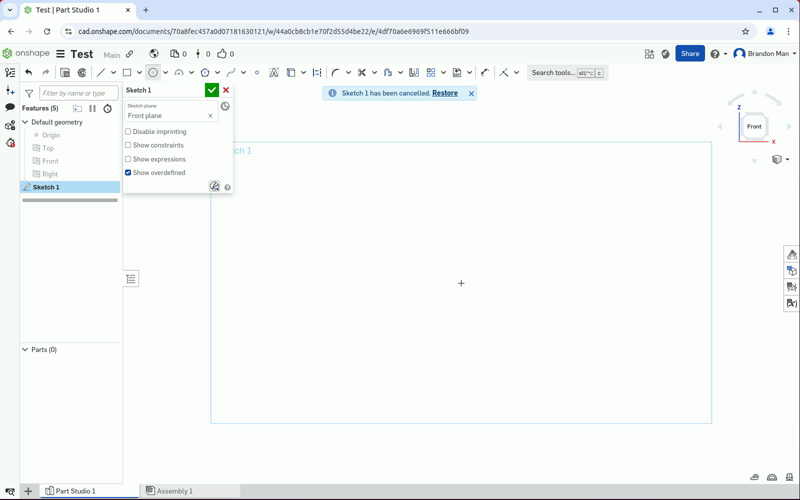
key_up(shift)
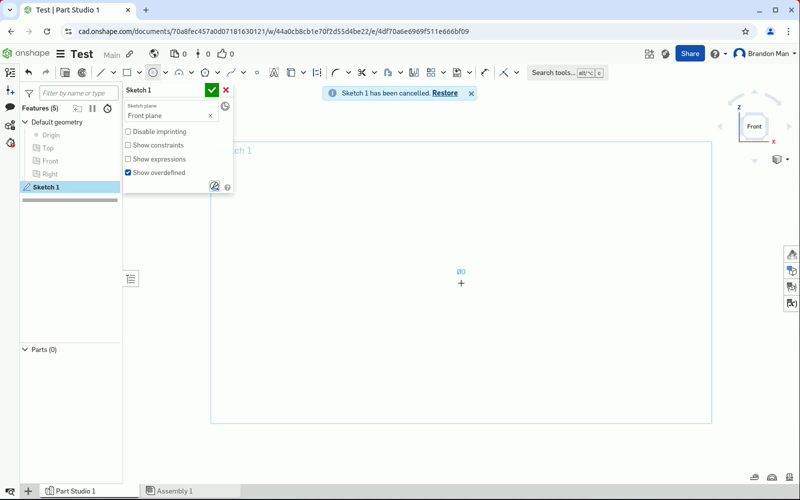
mouse_move(464, 282)
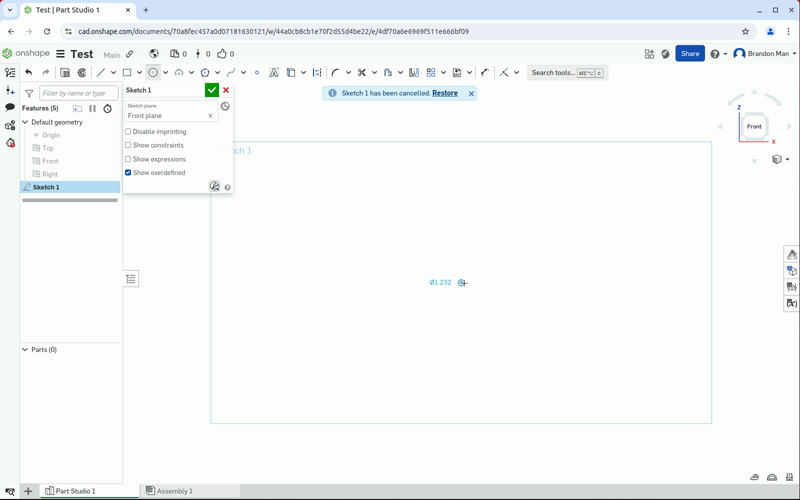
click(464, 282)
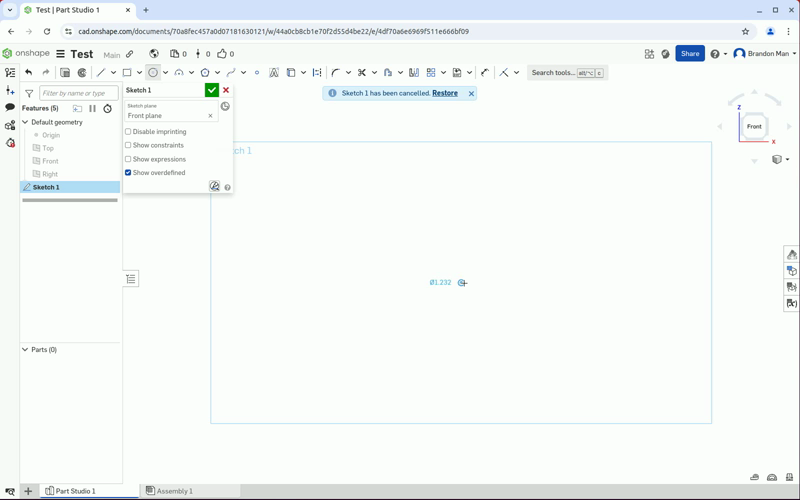
key(esc)
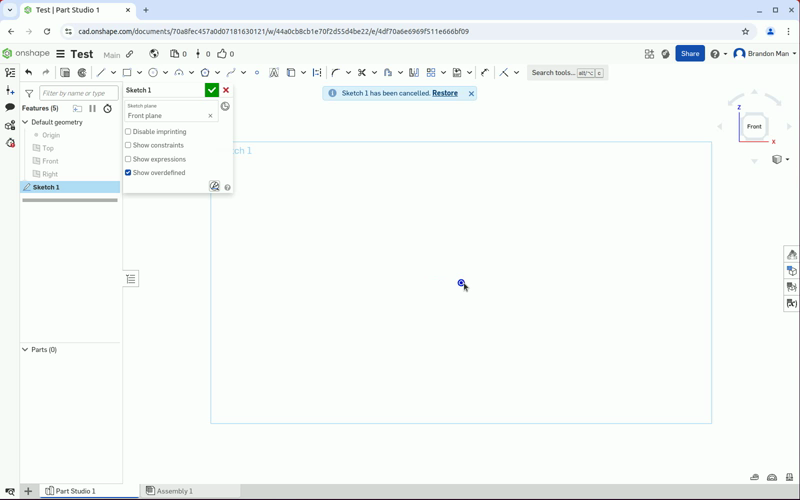
key(c)
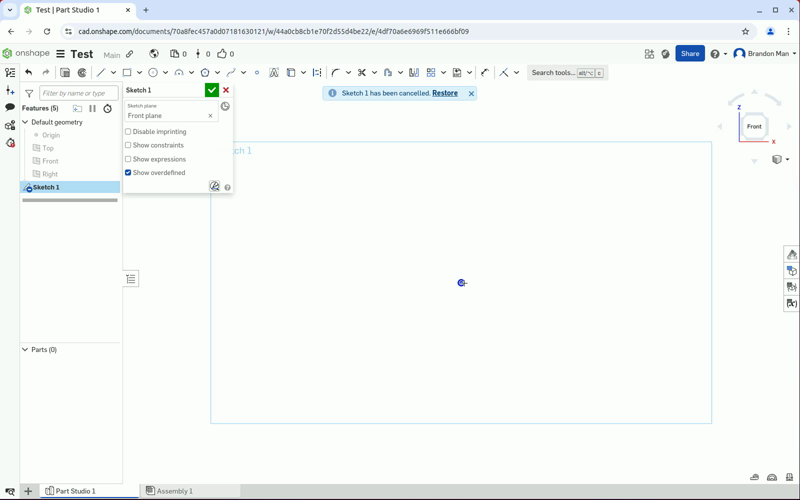
key_down(shift)
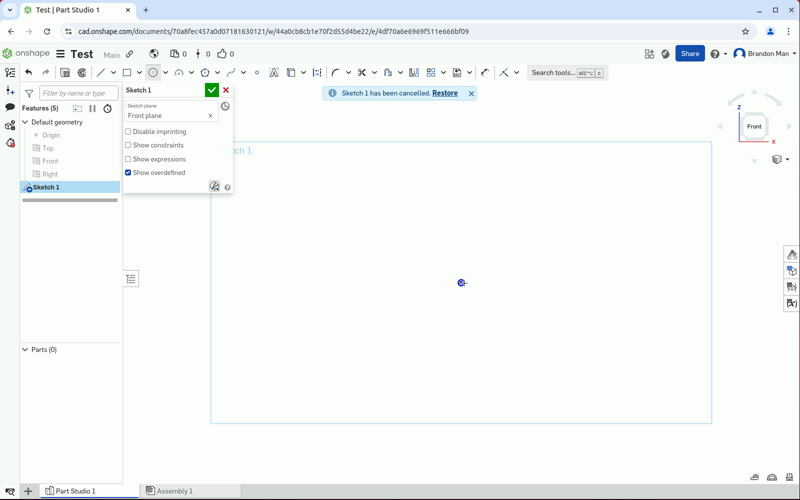
mouse_move(461, 282)
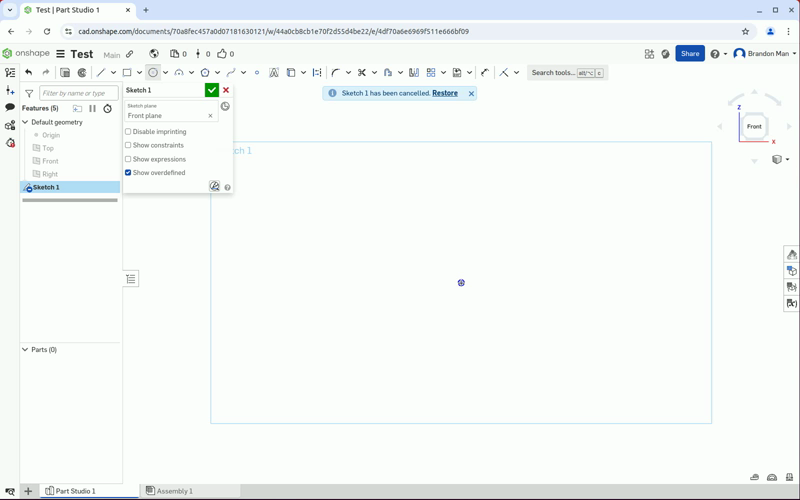
scroll(6)
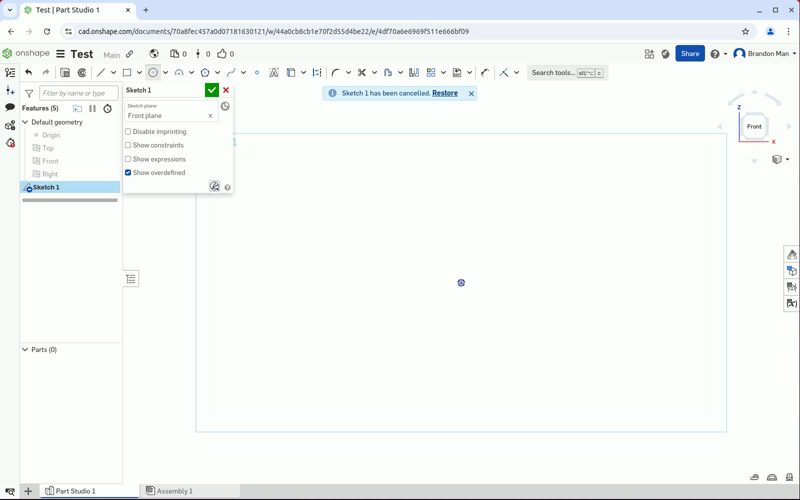
scroll(6)
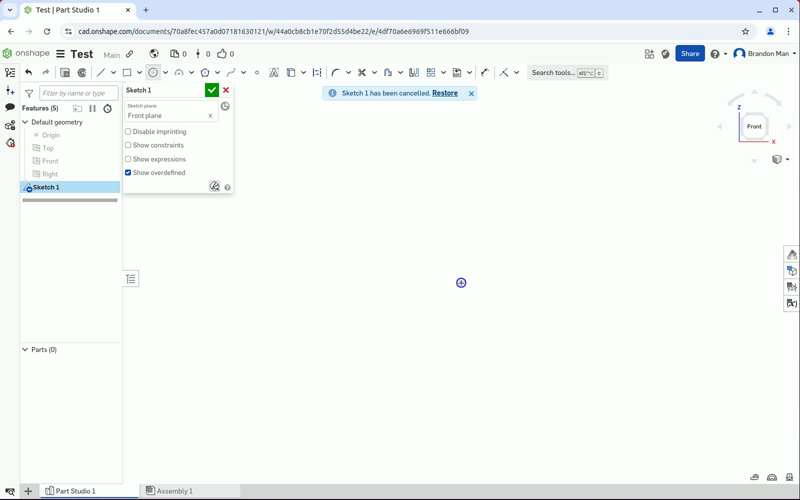
scroll(6)
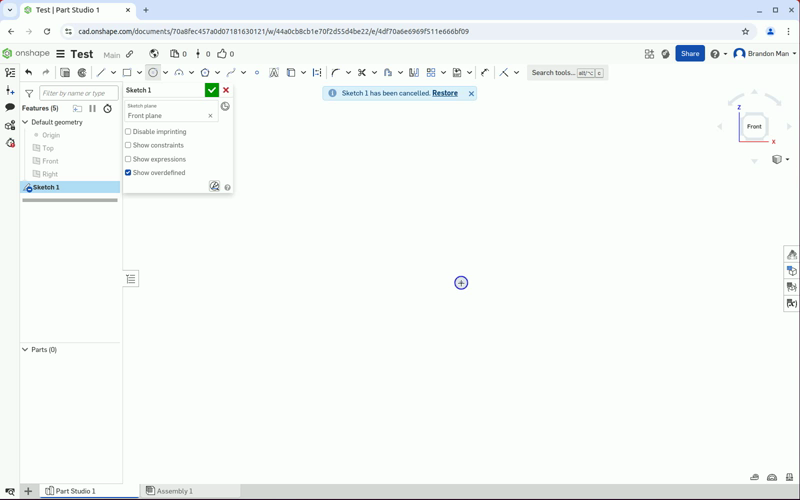
scroll(6)
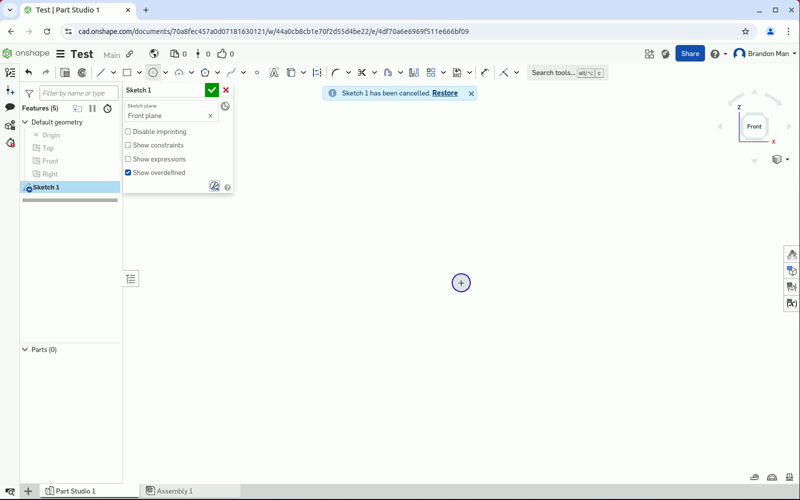
scroll(6)
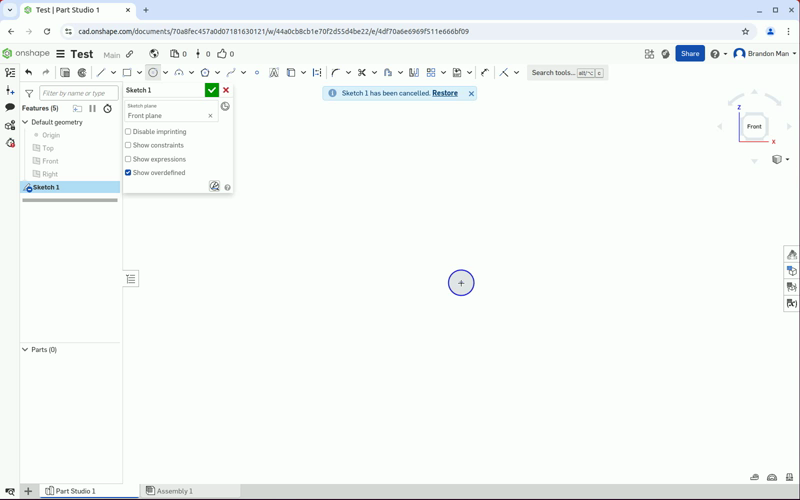
scroll(6)
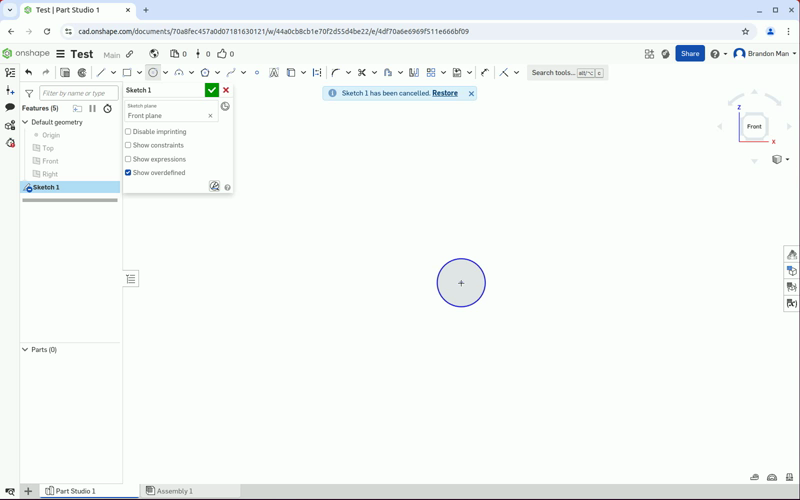
scroll(6)
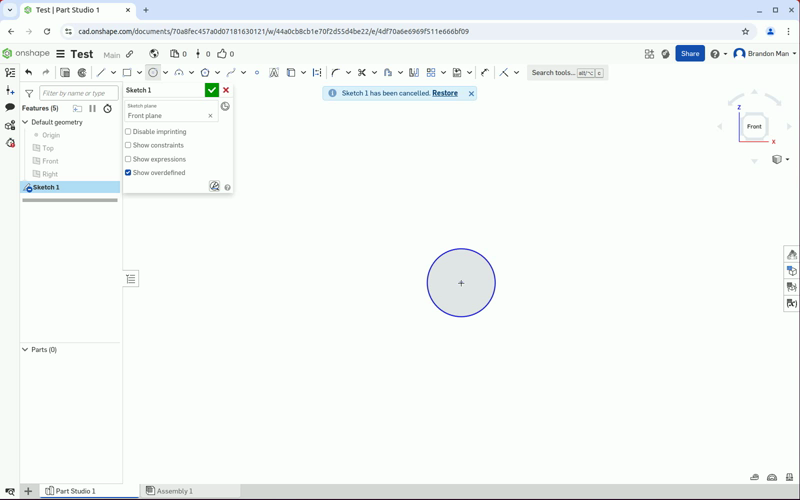
click(461, 282)
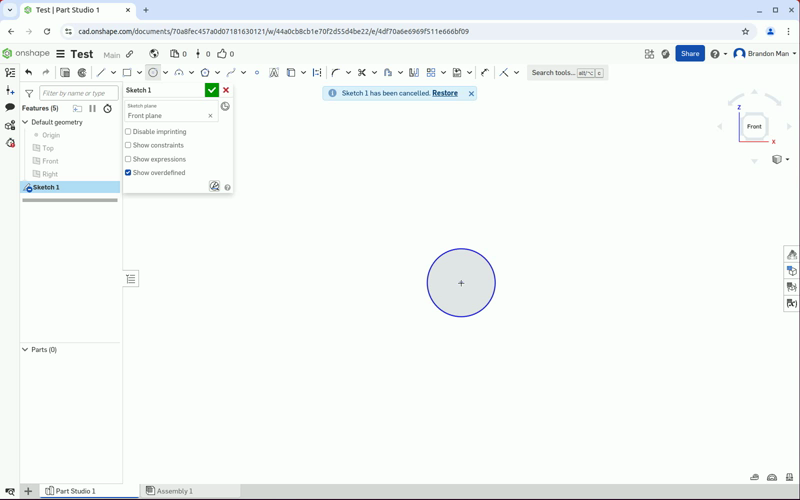
scroll(-6)
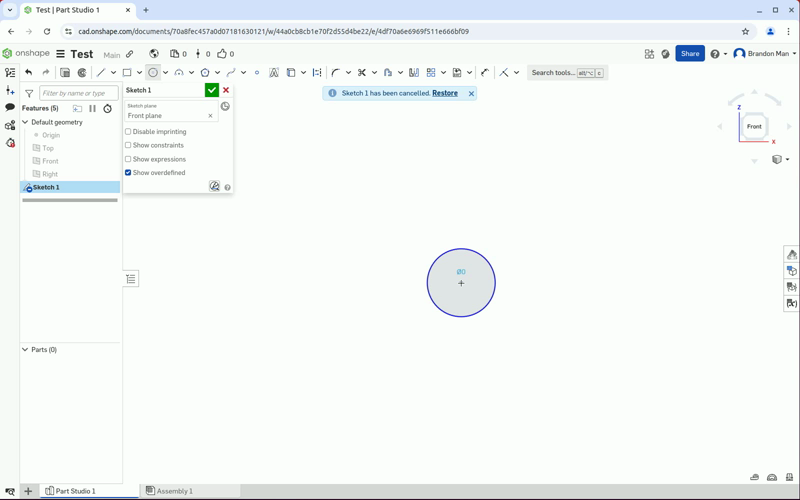
scroll(-6)
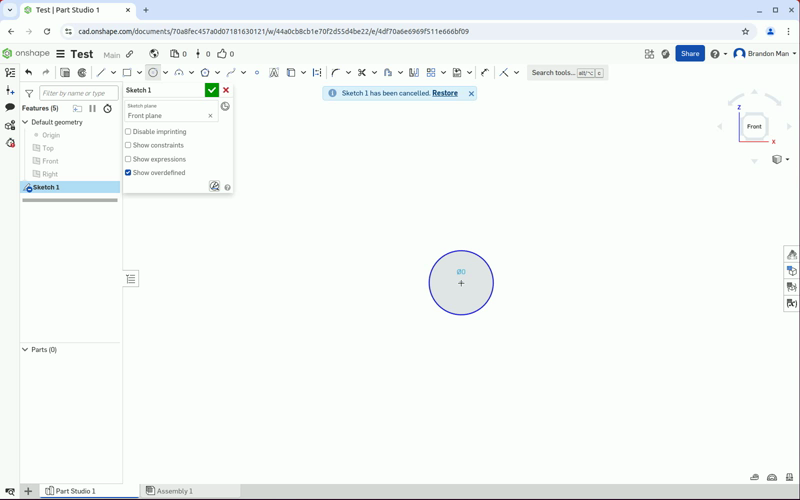
scroll(-6)
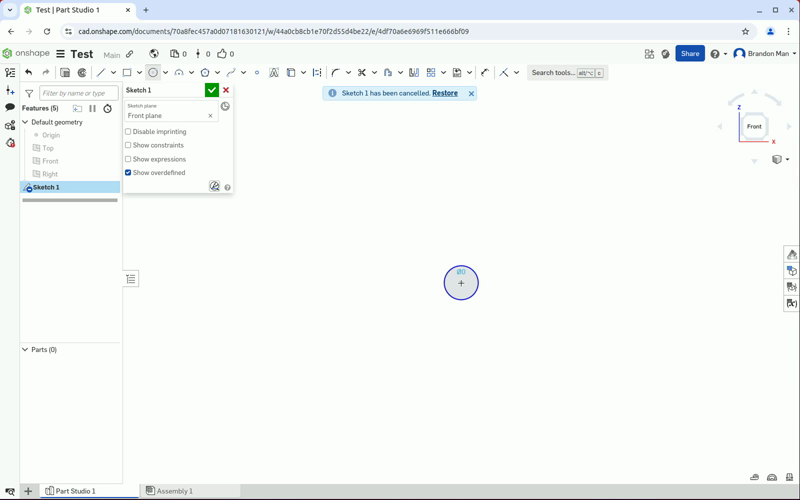
scroll(-6)
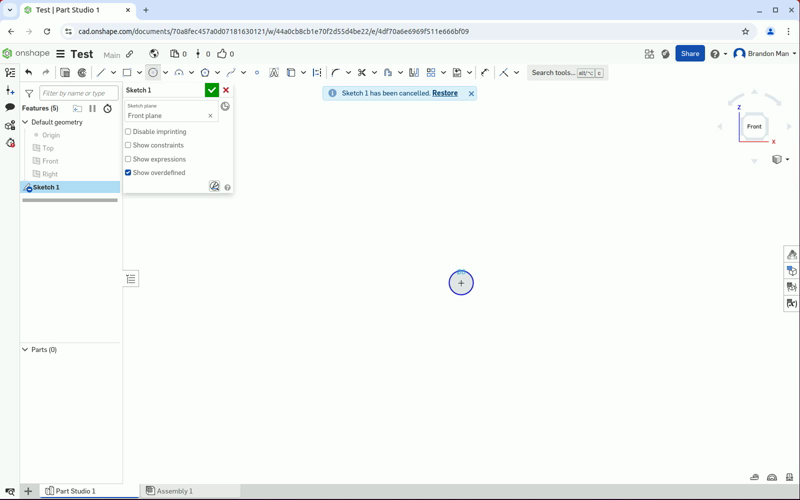
scroll(-6)
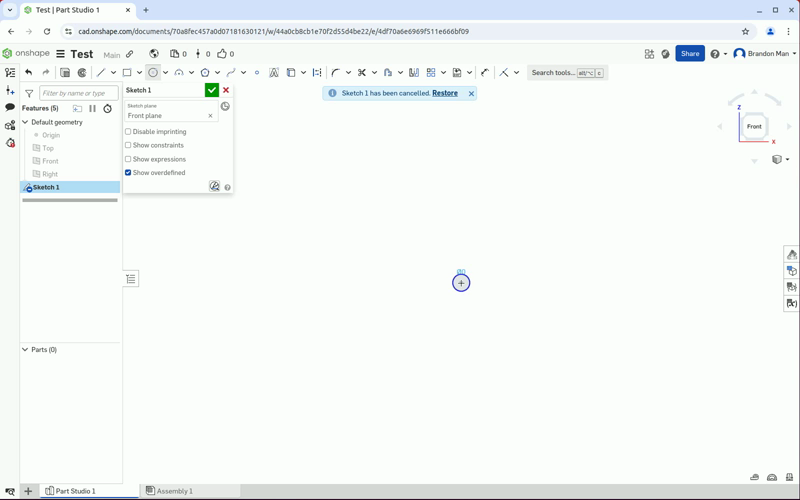
scroll(-6)
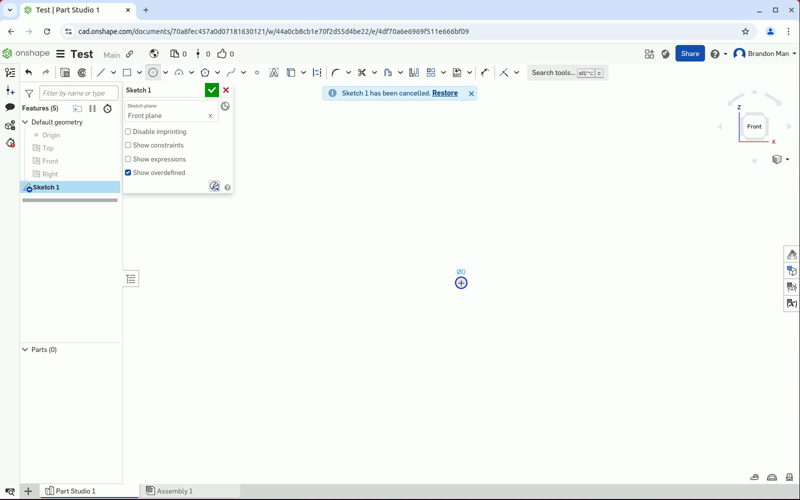
scroll(-6)
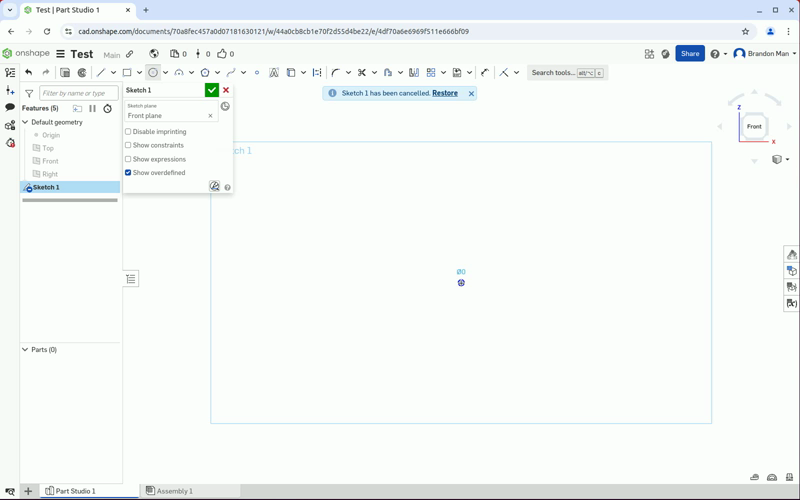
key_up(shift)
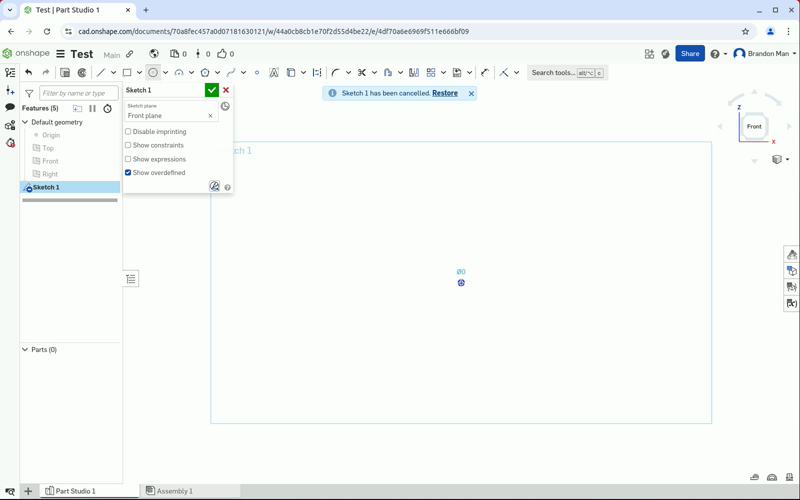
mouse_move(463, 282)
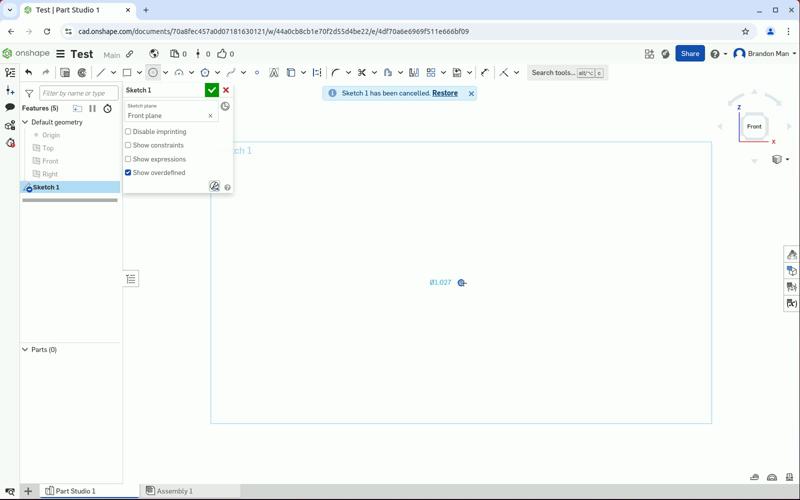
scroll(6)
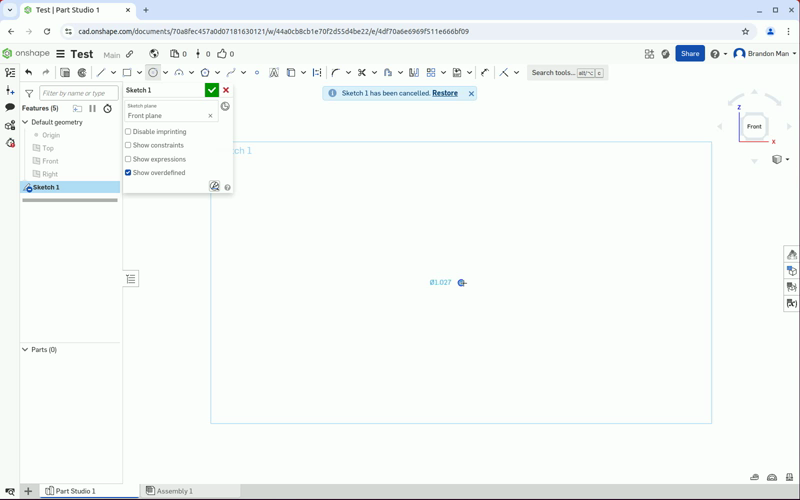
scroll(6)
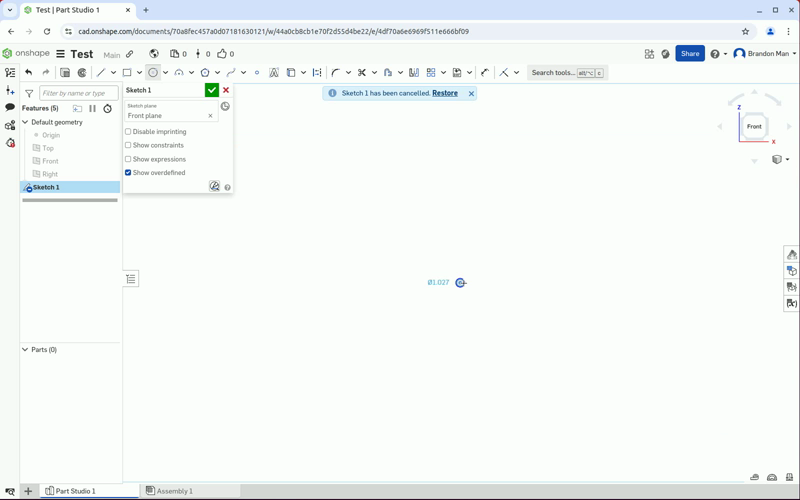
scroll(6)
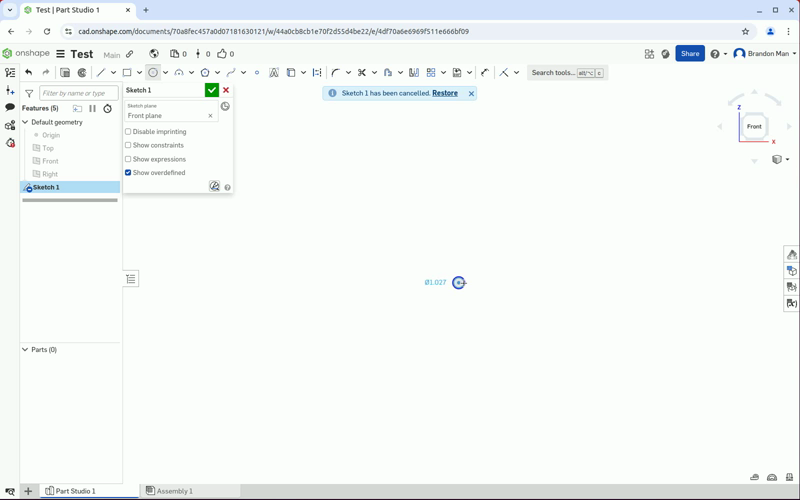
scroll(6)
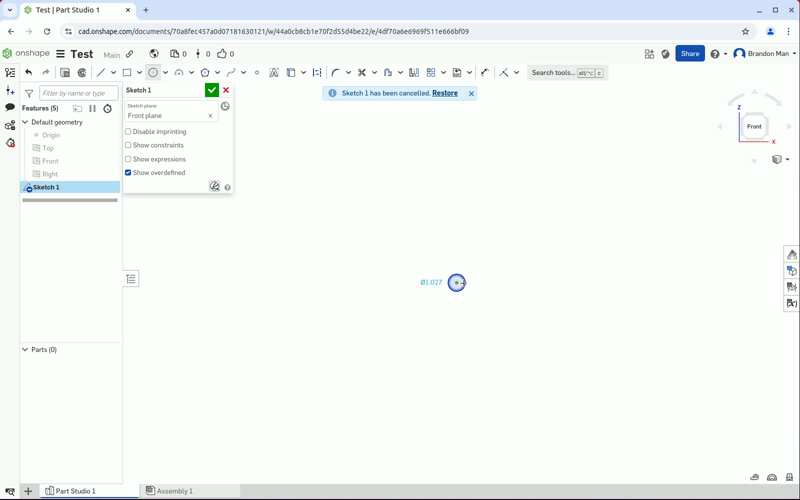
scroll(6)
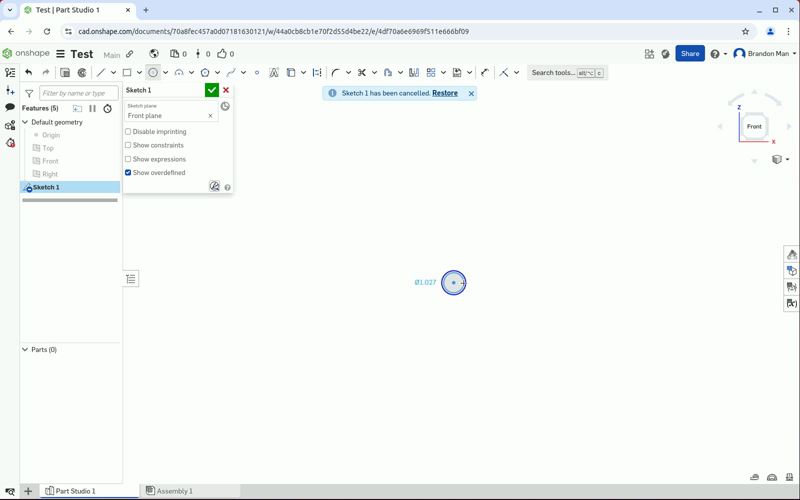
scroll(6)
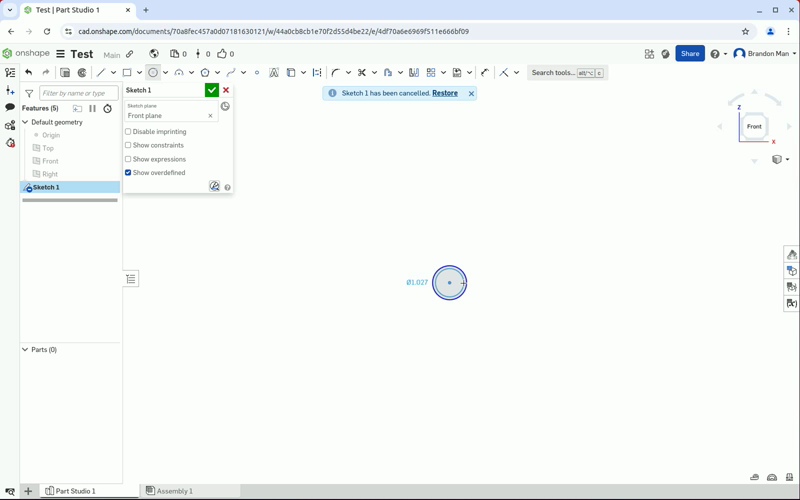
scroll(6)
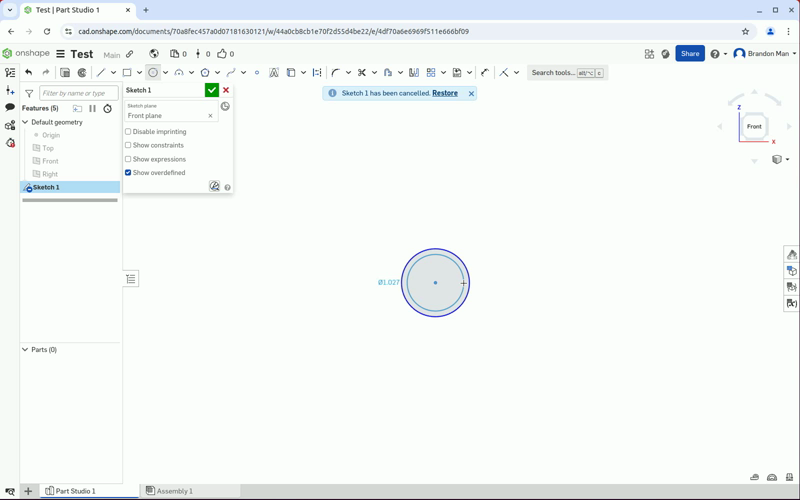
click(463, 282)
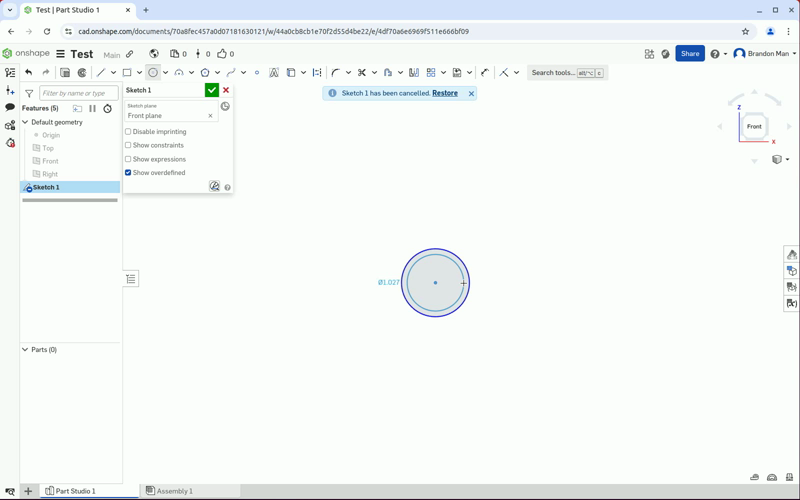
scroll(-6)
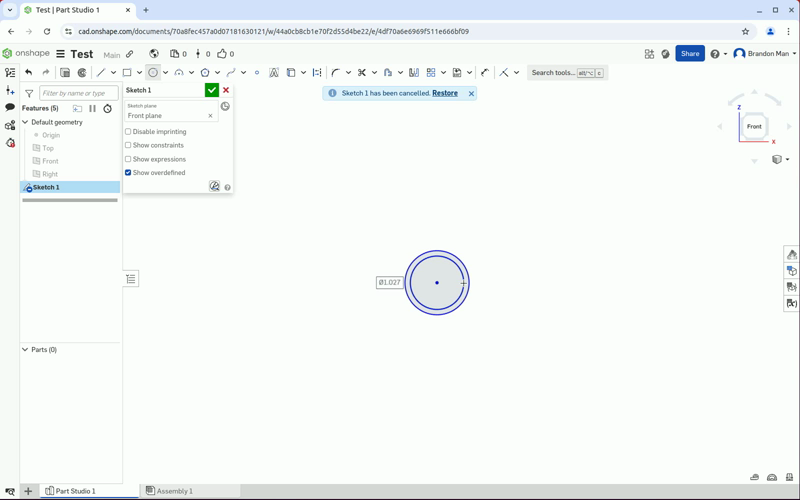
scroll(-6)
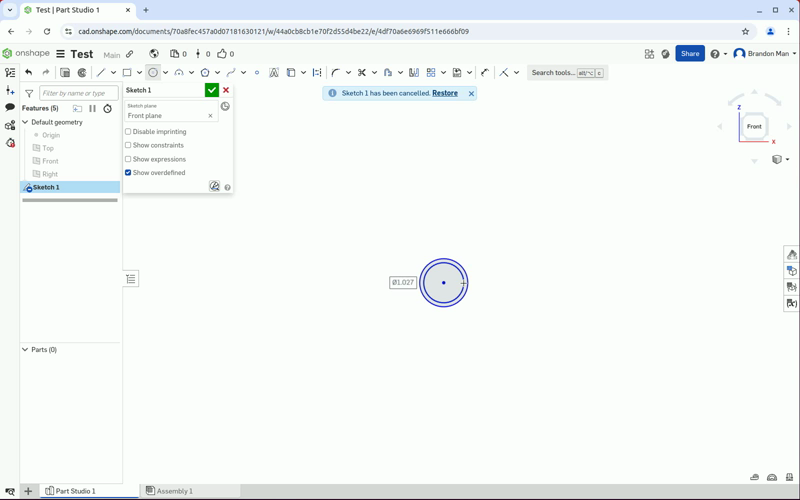
scroll(-6)
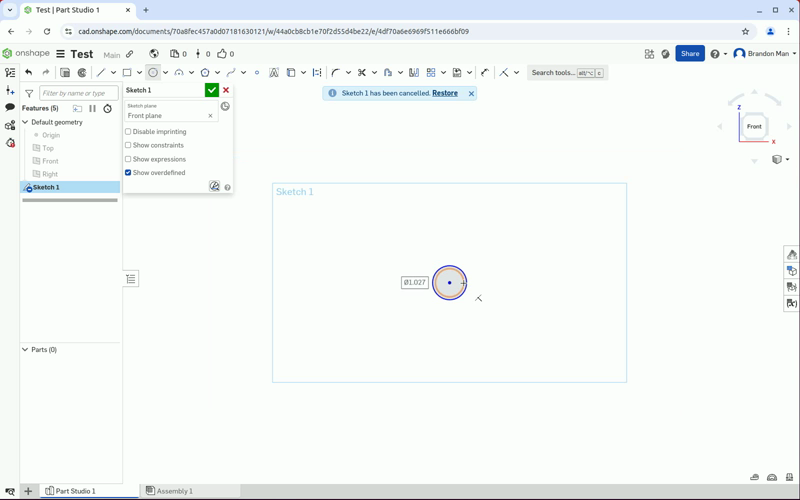
scroll(-6)
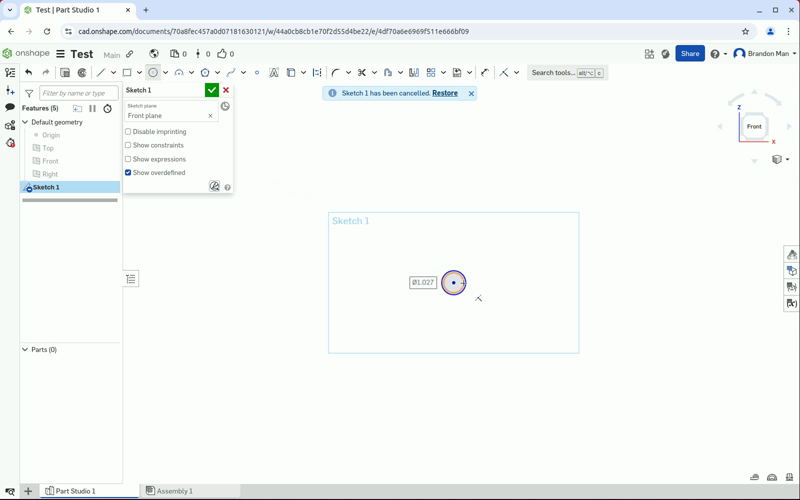
scroll(-6)
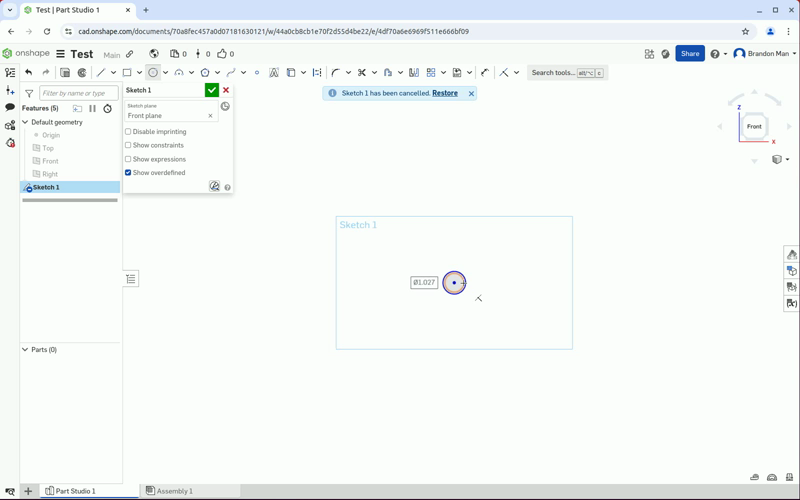
scroll(-6)
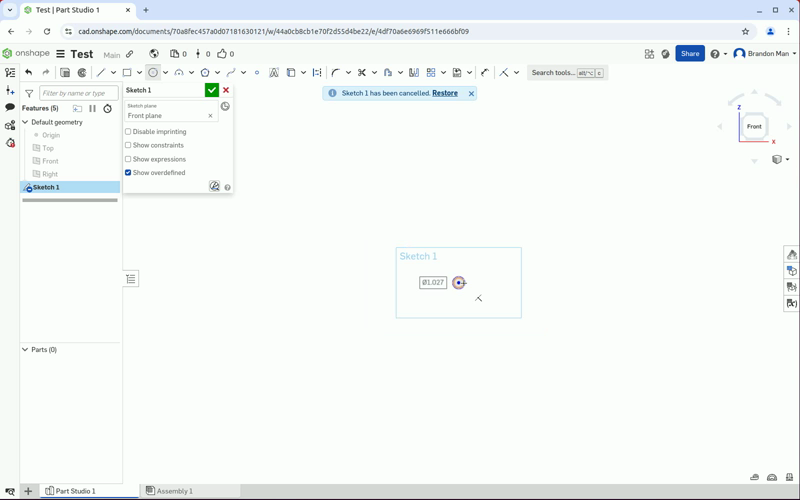
scroll(-6)
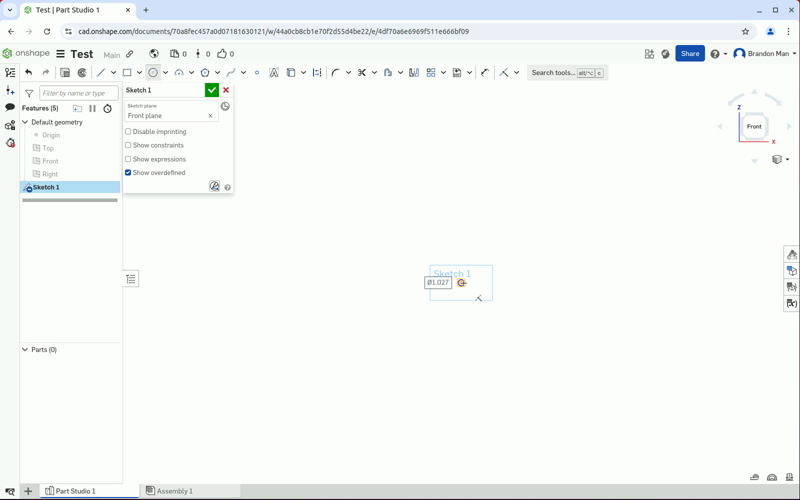
key(esc)
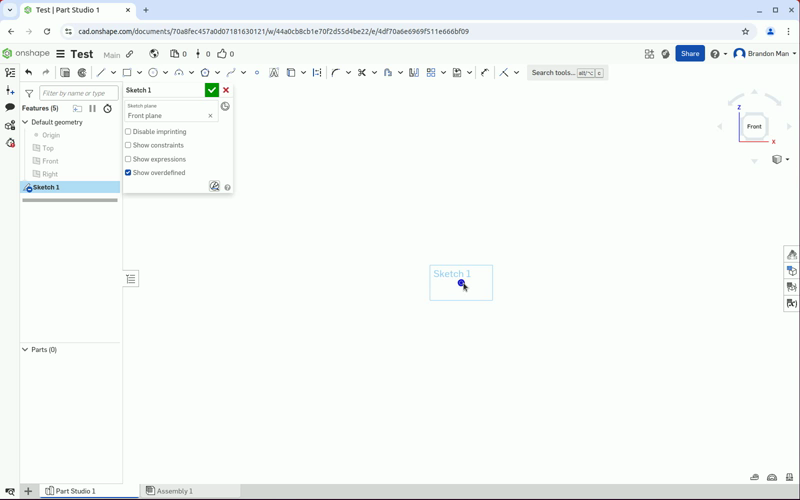
mouse_move(459, 285)
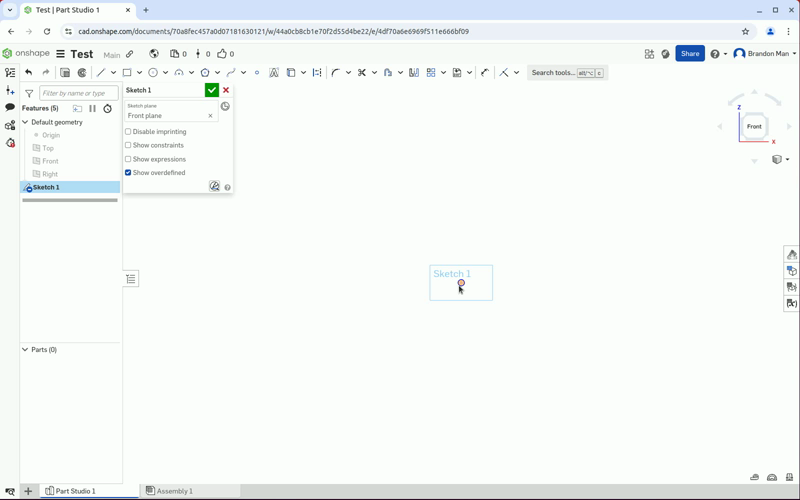
scroll(6)
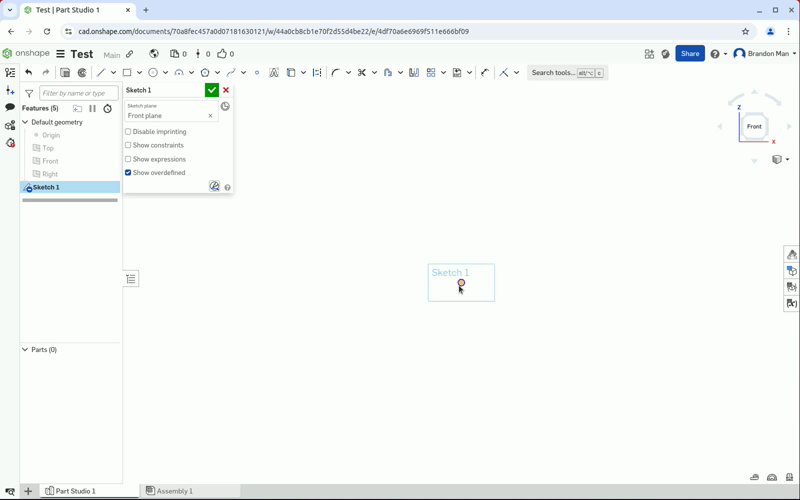
scroll(6)
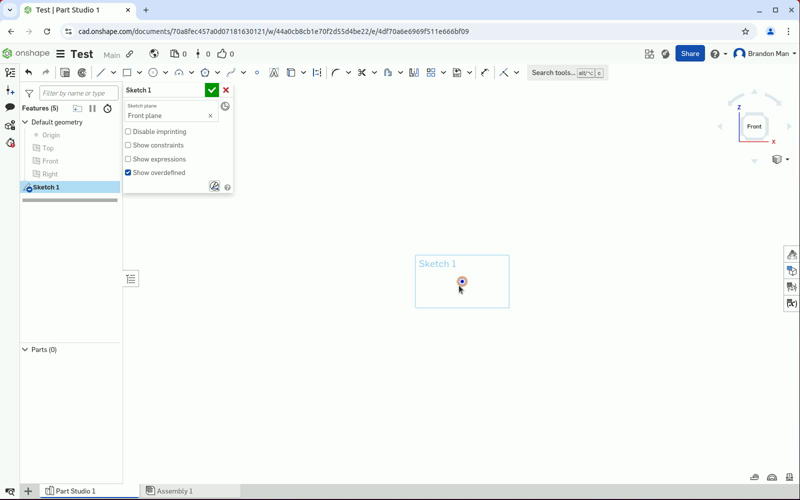
scroll(6)
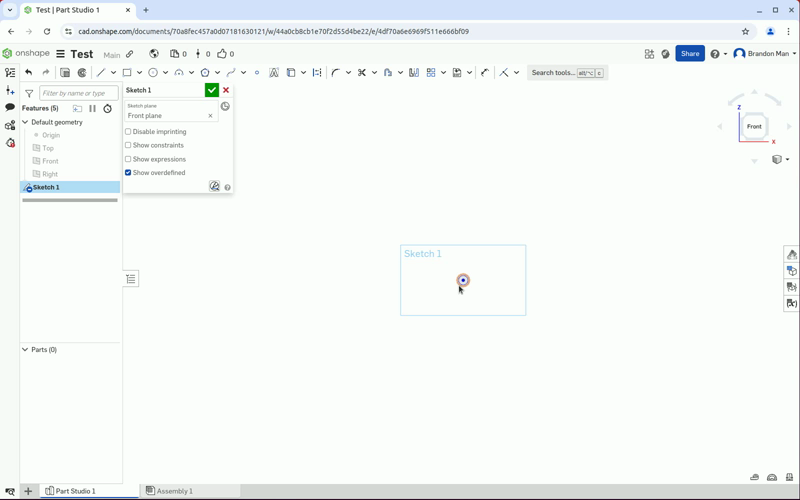
scroll(6)
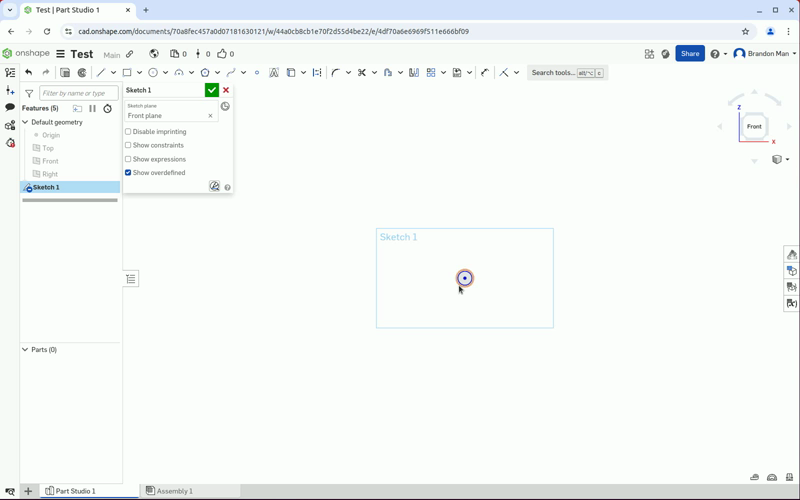
scroll(6)
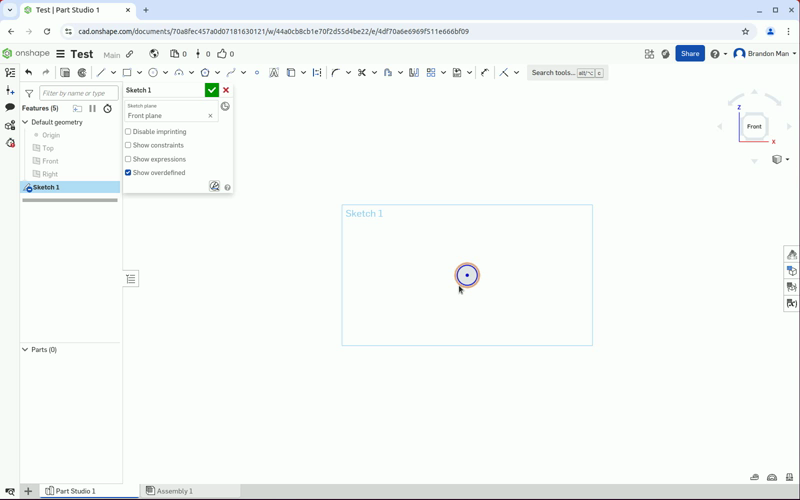
scroll(6)
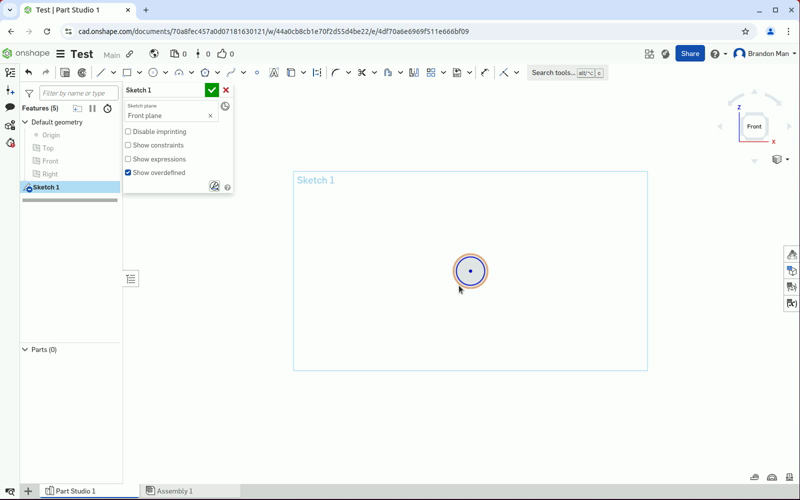
scroll(6)
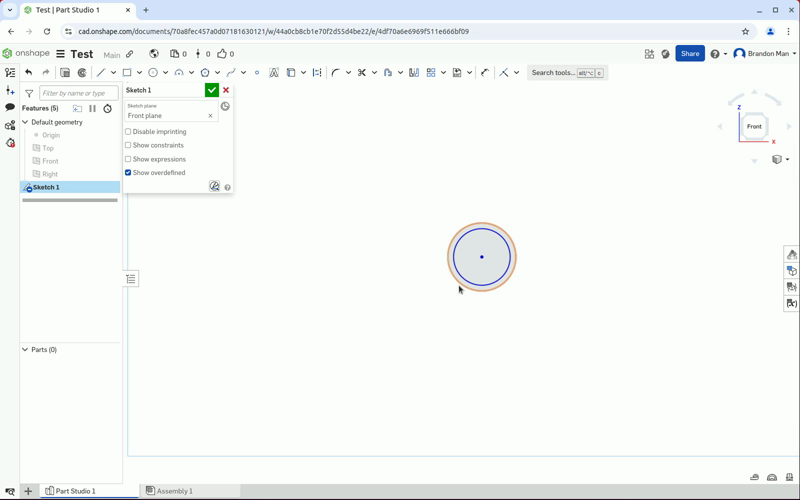
click(459, 285)
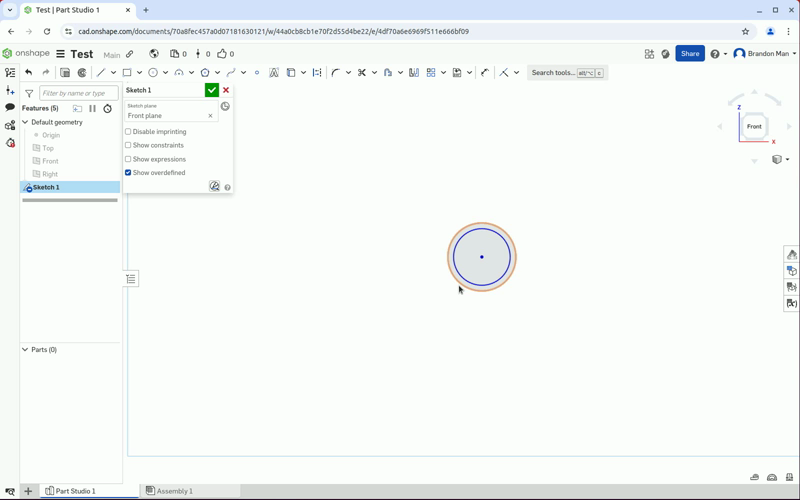
scroll(-6)
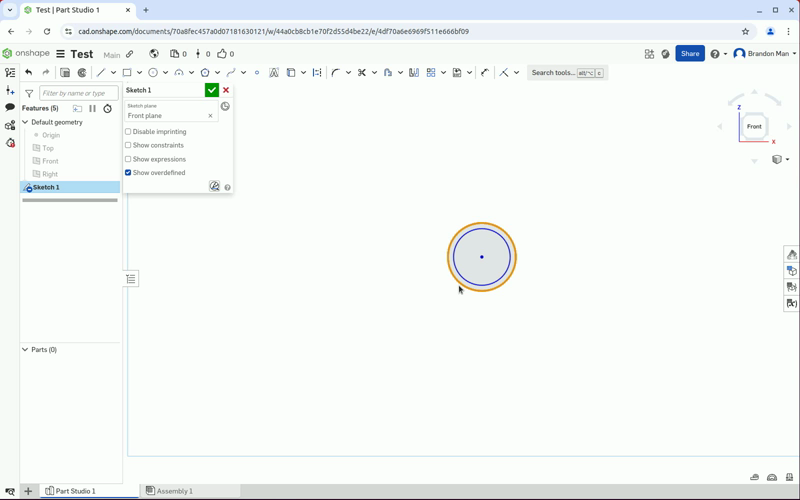
scroll(-6)
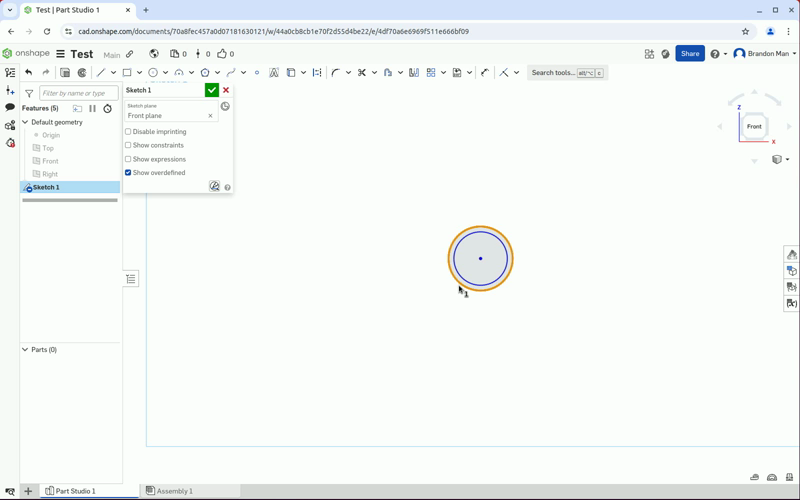
scroll(-6)
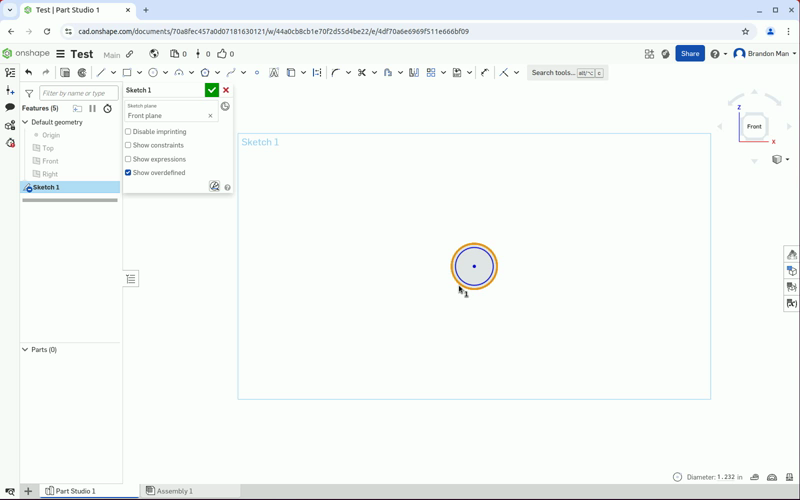
scroll(-6)
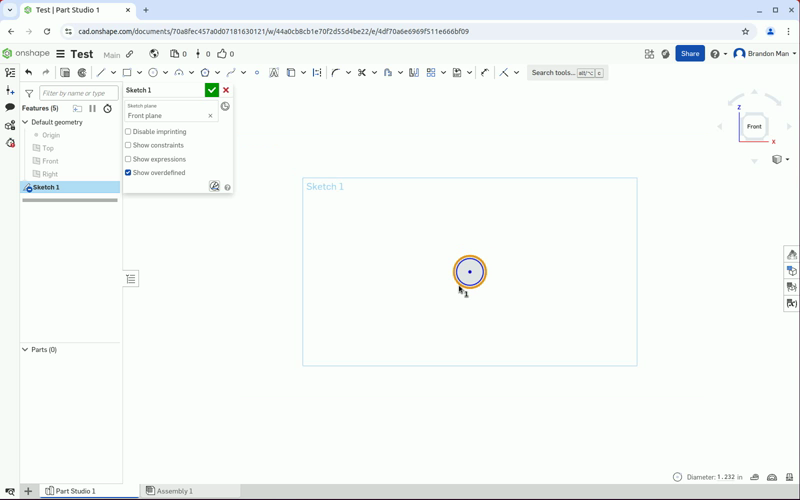
scroll(-6)
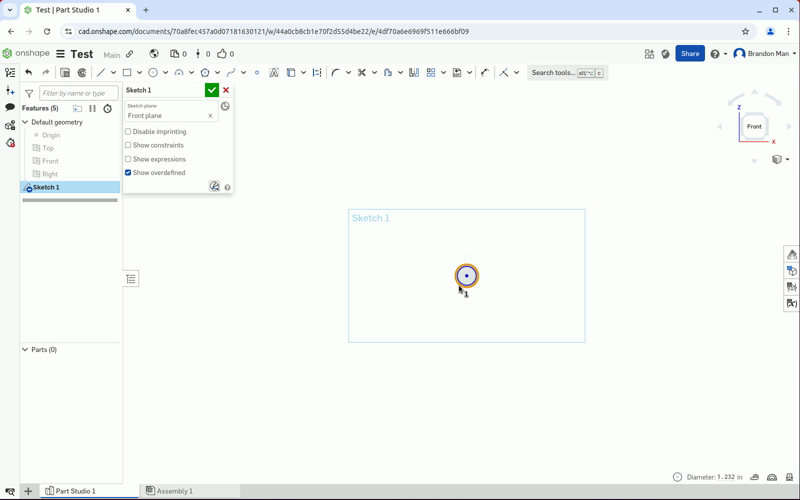
scroll(-6)
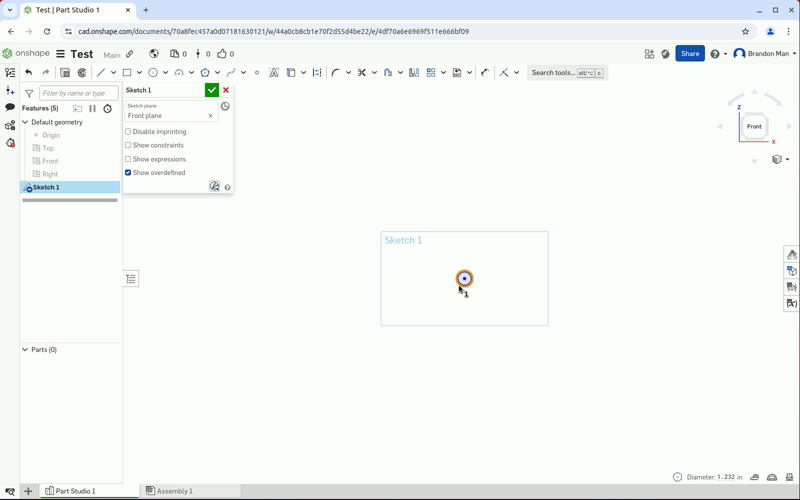
scroll(-6)
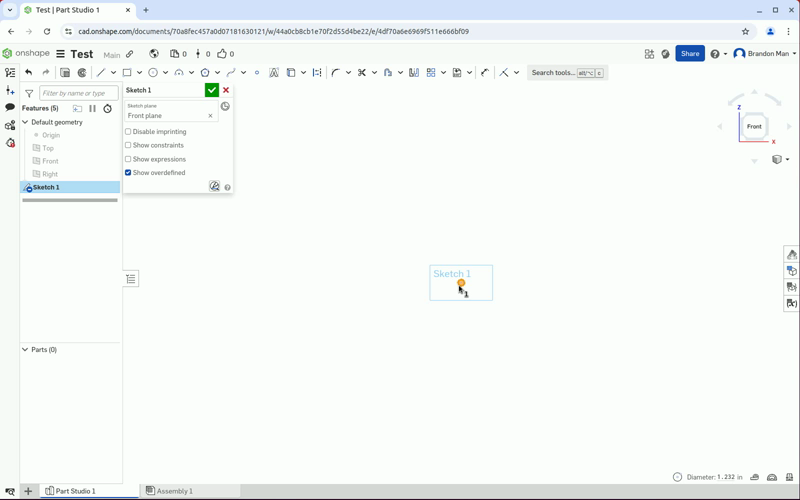
mouse_move(73, 352)
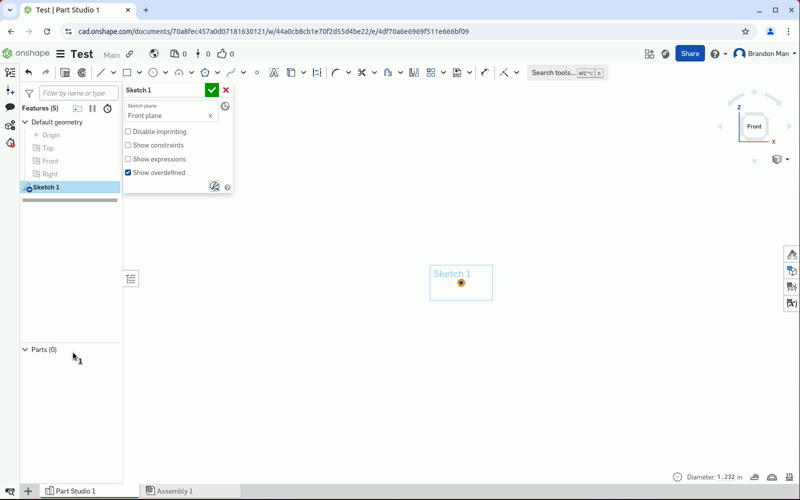
key(shift+y)
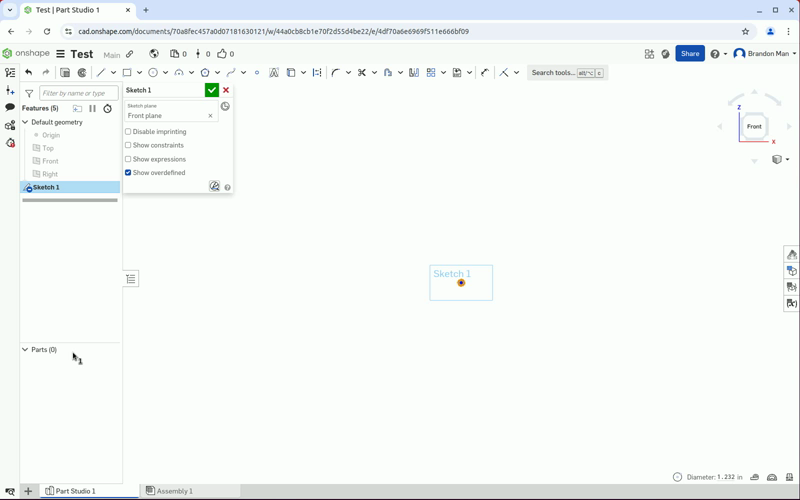
key(shift+e)
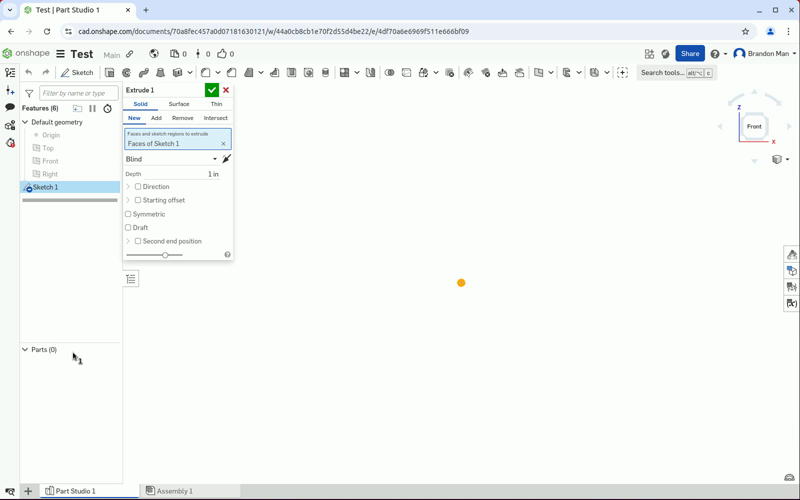
mouse_move(143, 106)
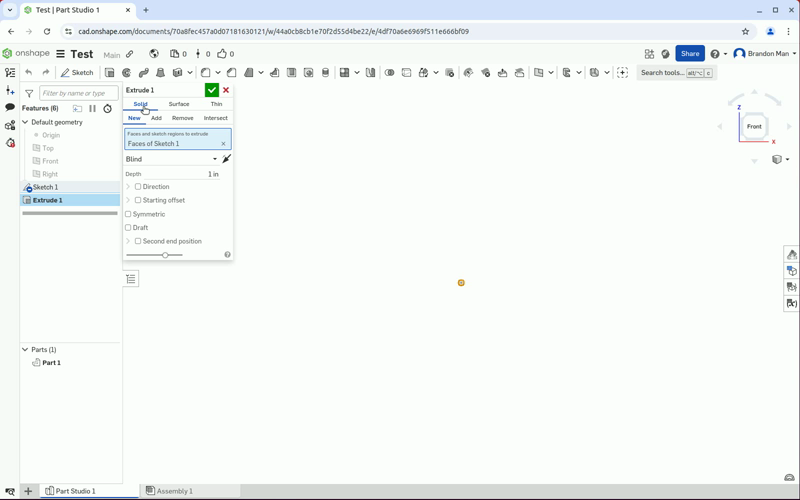
click(143, 106)
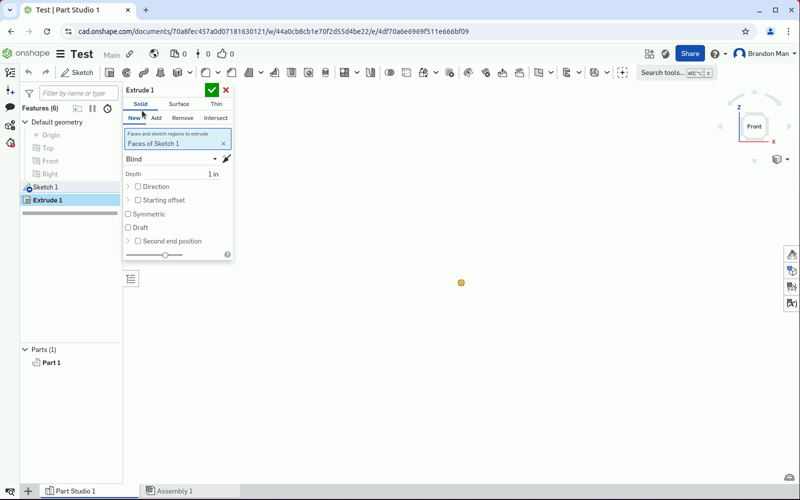
mouse_move(137, 120)
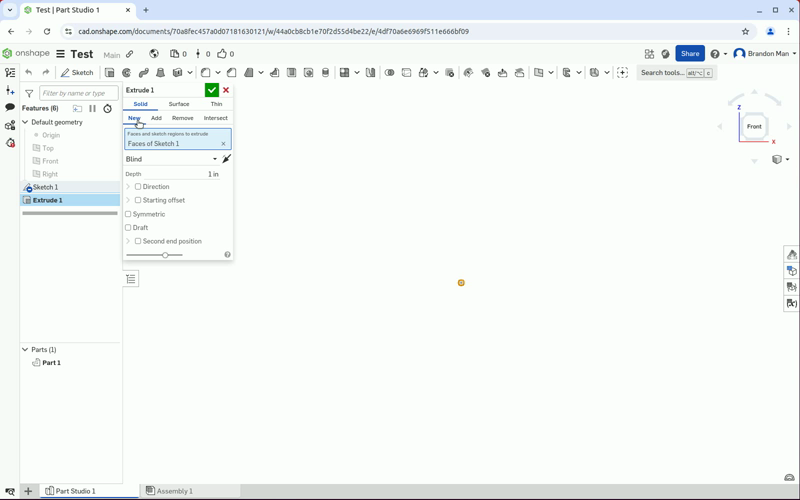
click(137, 120)
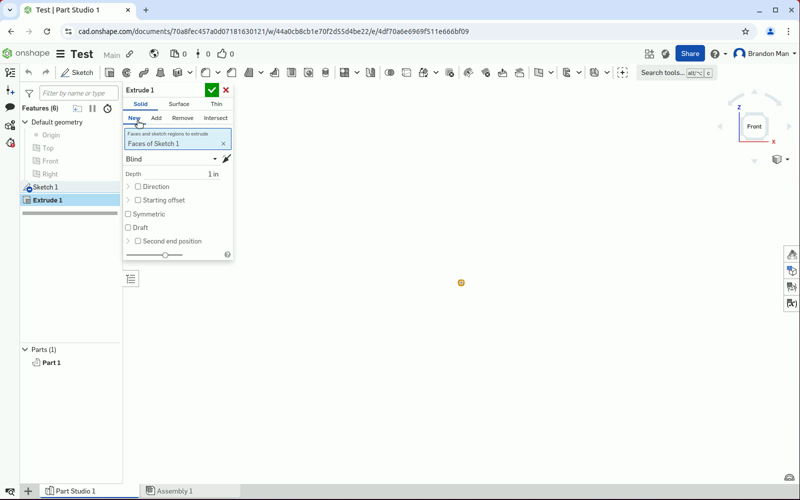
key(tab, 4)
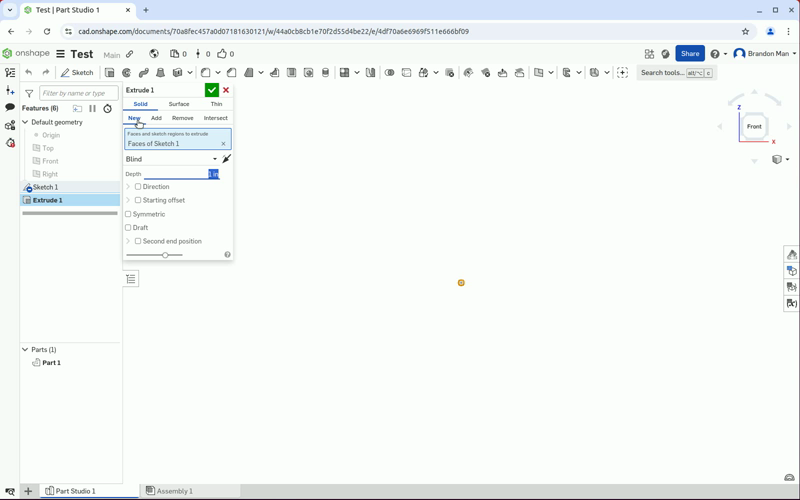
text(23.108)
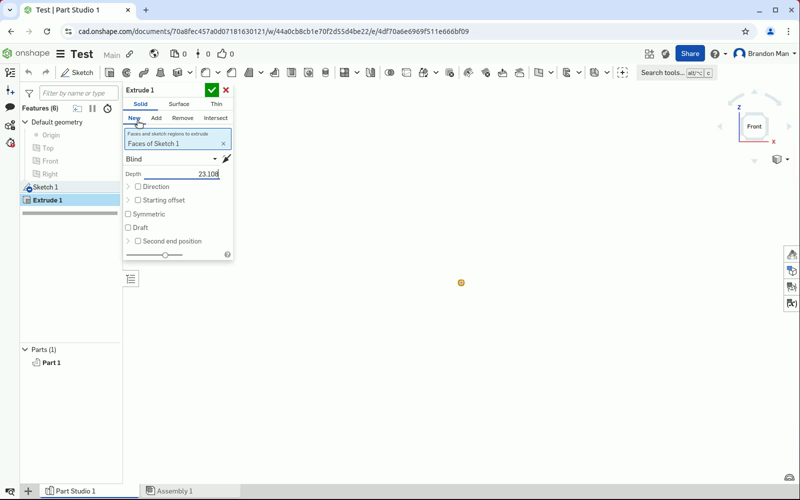
key(enter)
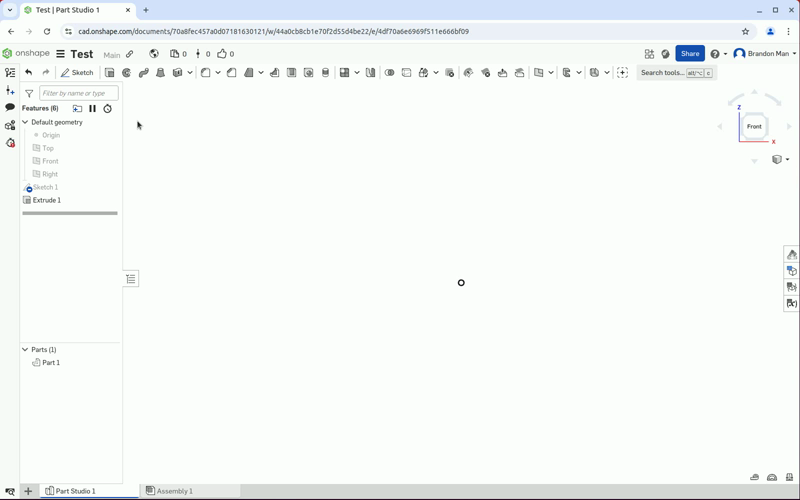
key(shift+h)
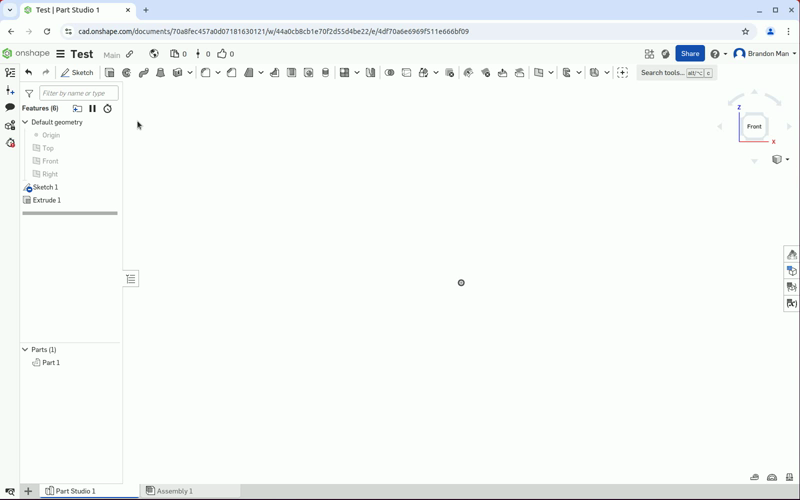
key(shift+h)
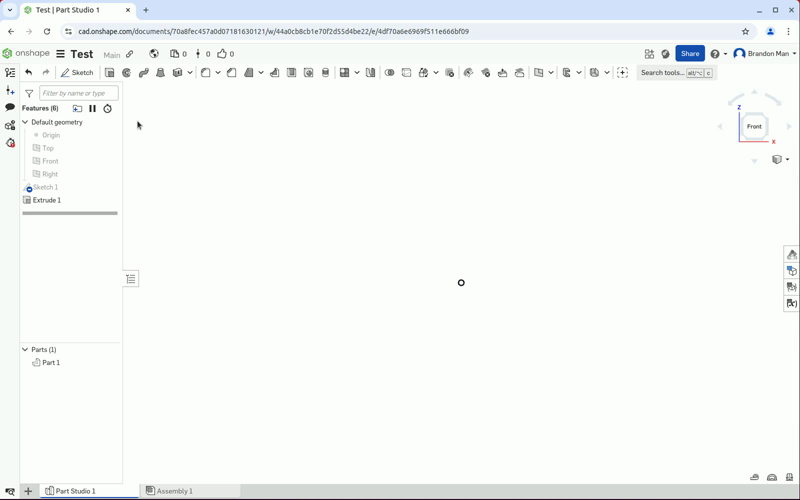
mouse_move(73, 189)
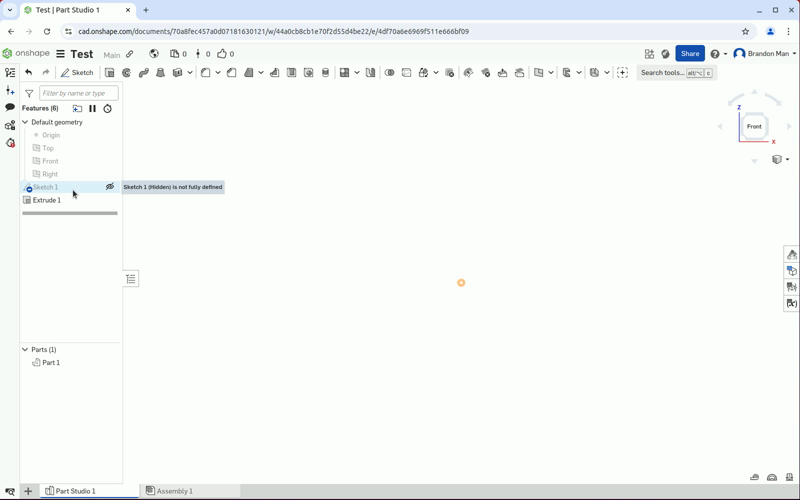
click(73, 189)
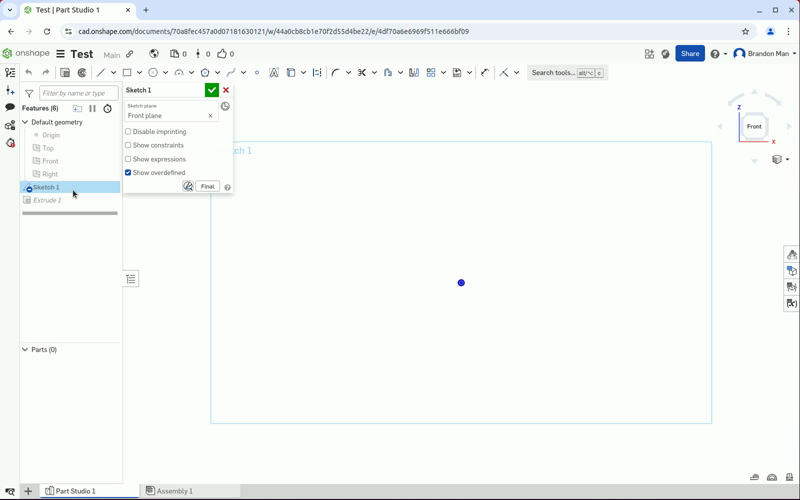
mouse_move(229, 92)
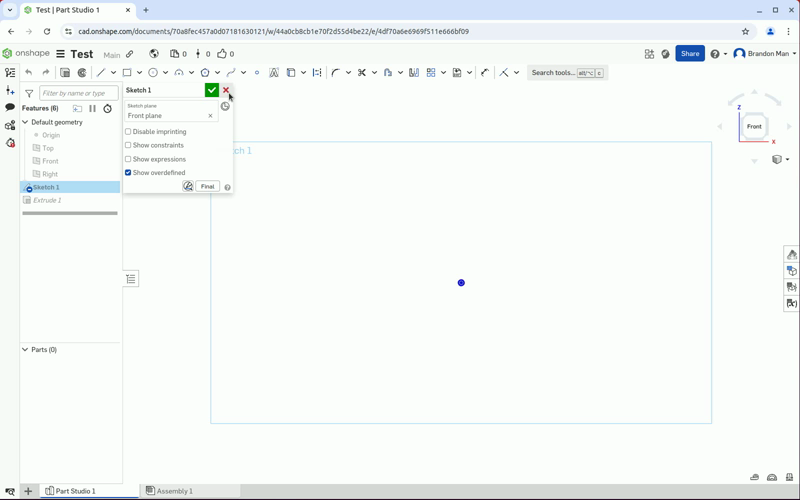
click(229, 92)
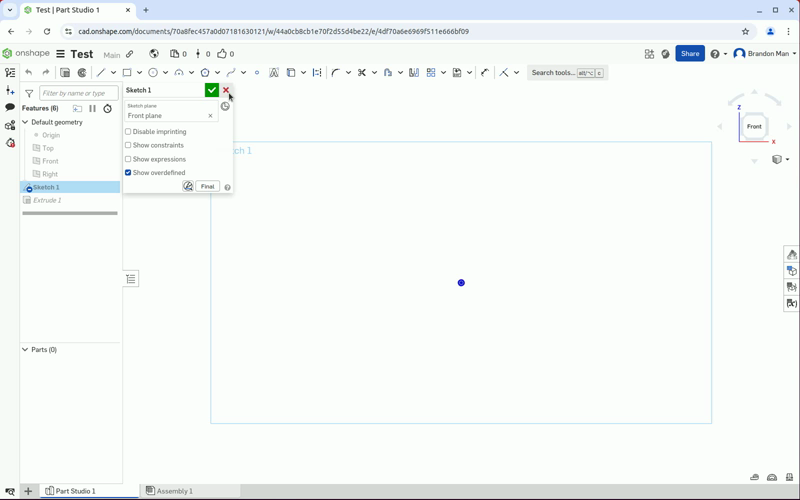
key(shift+s)
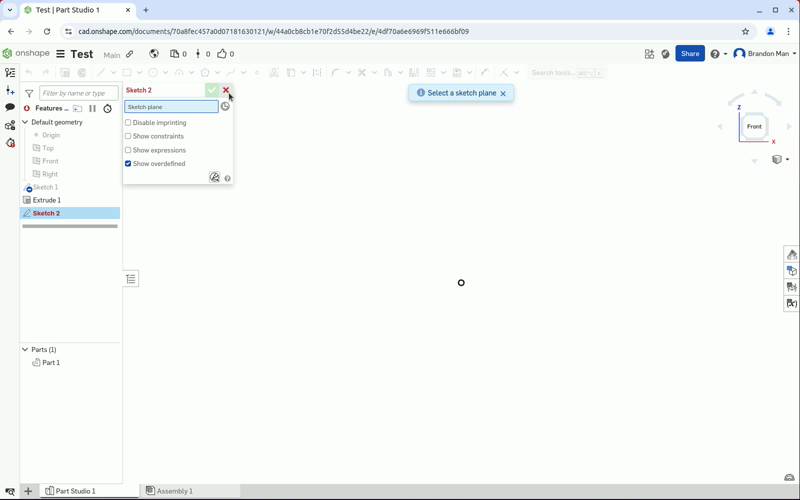
mouse_move(73, 163)
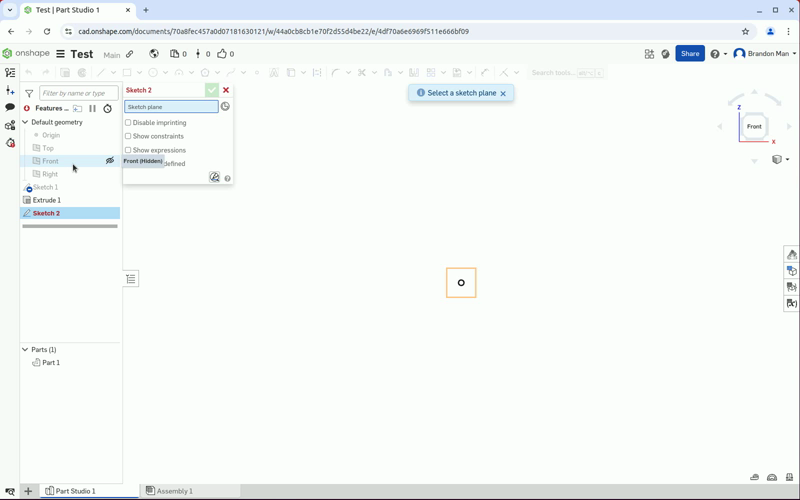
click(73, 163)
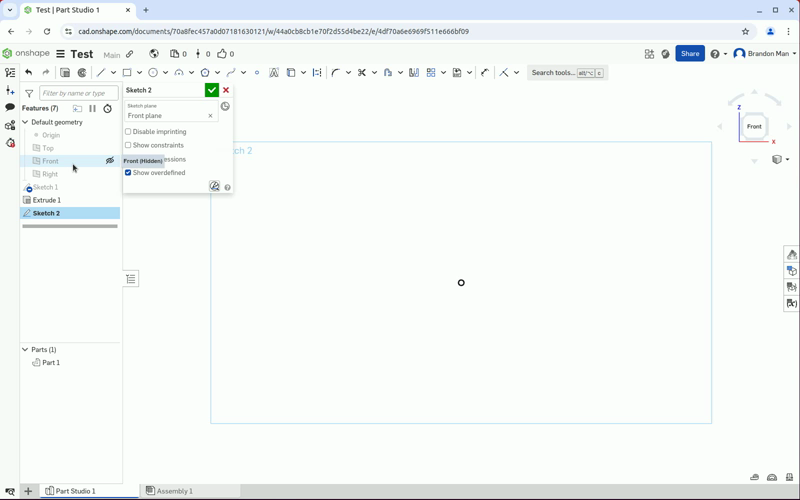
mouse_move(73, 352)
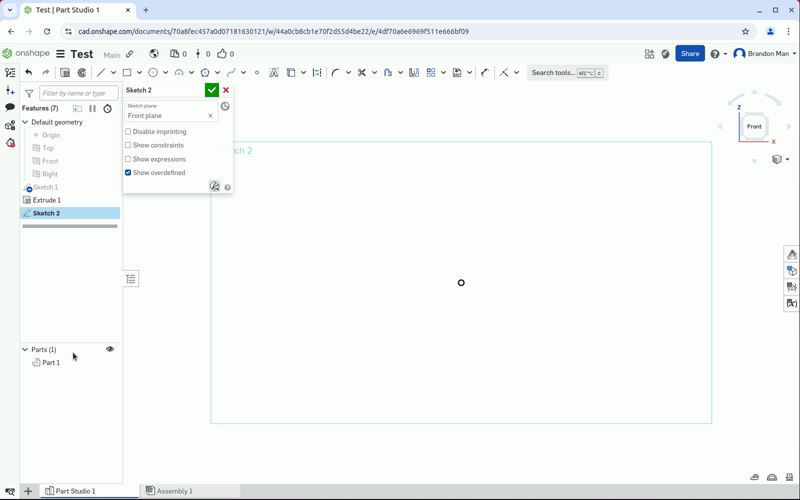
key(y)
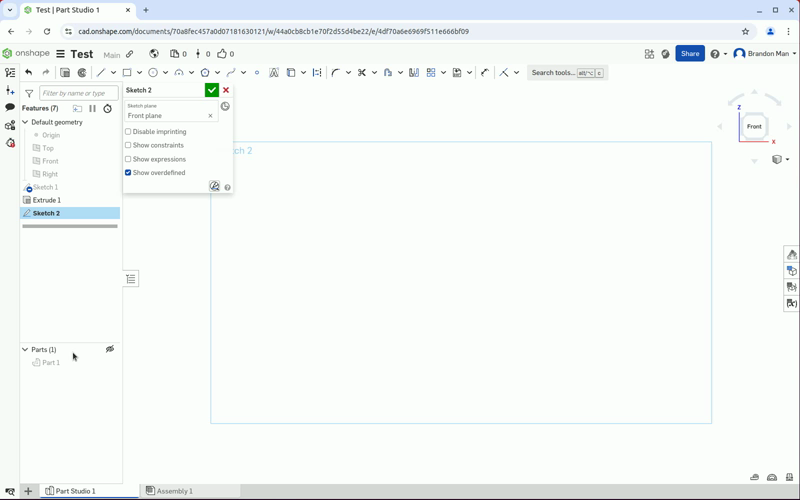
key(c)
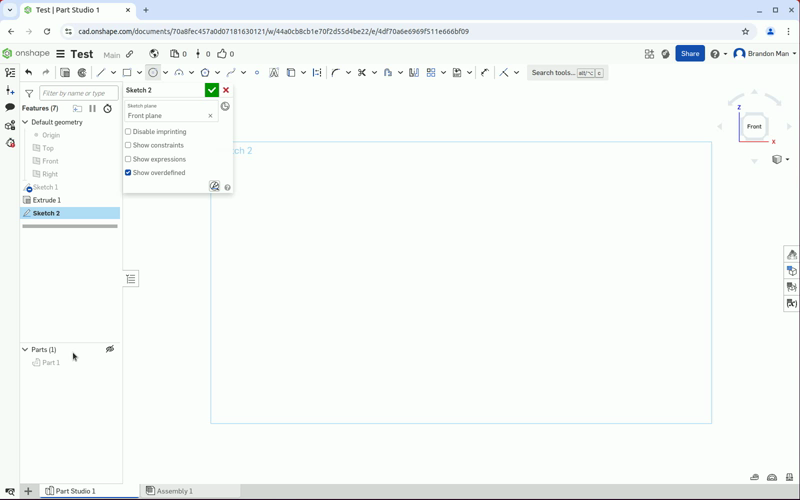
key_down(shift)
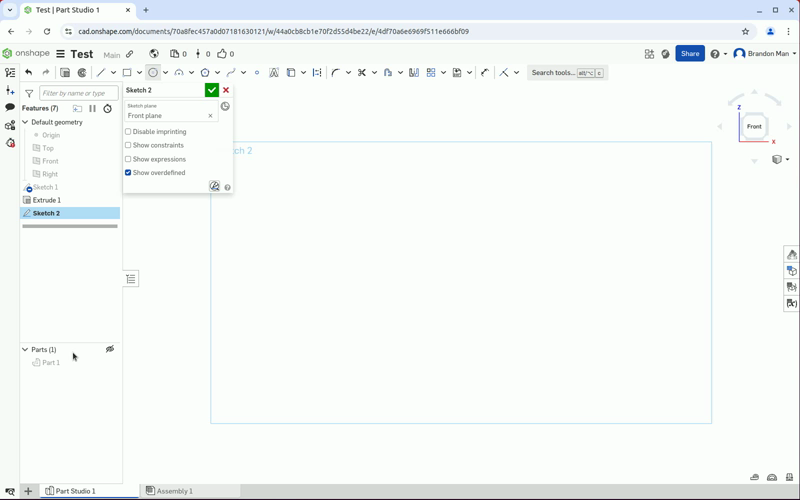
mouse_move(460, 282)
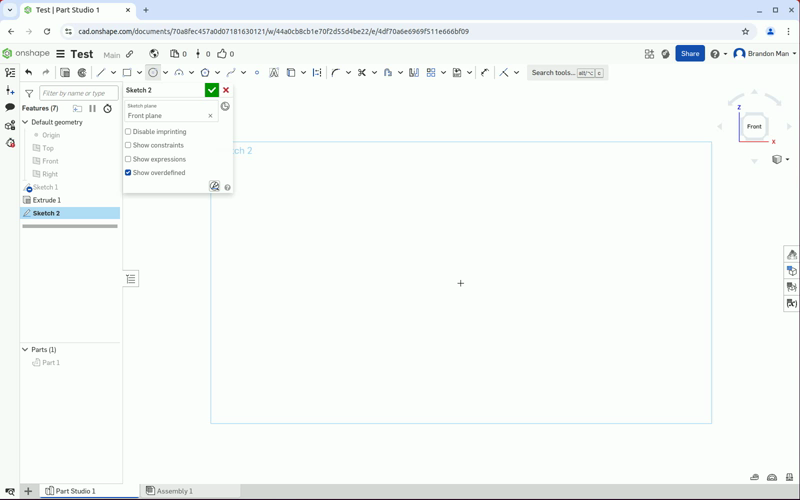
click(460, 282)
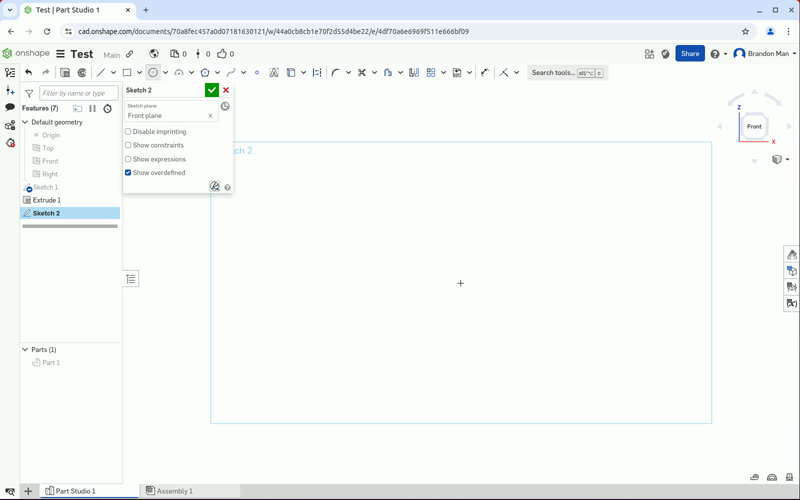
key_up(shift)
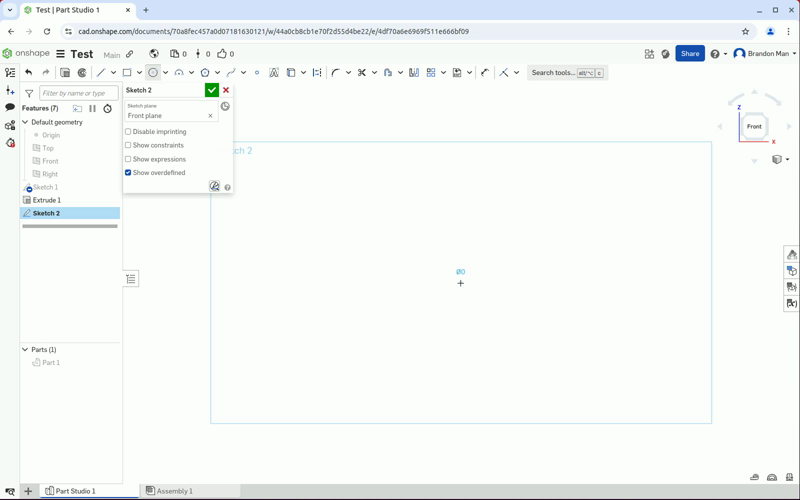
mouse_move(463, 282)
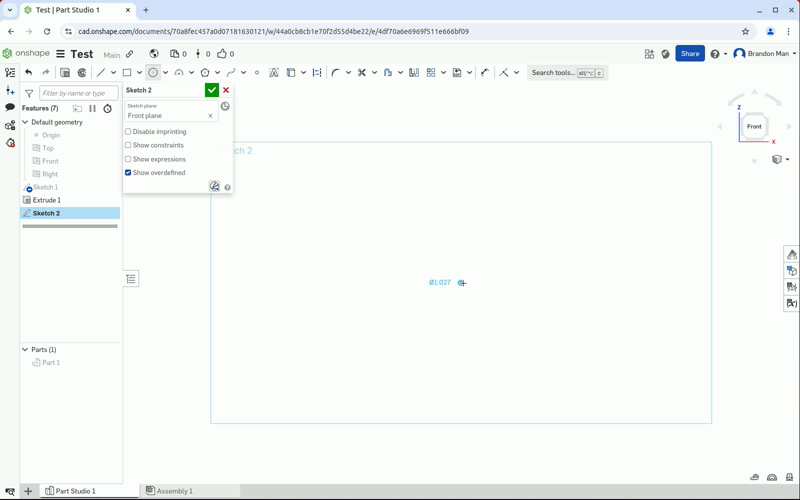
scroll(6)
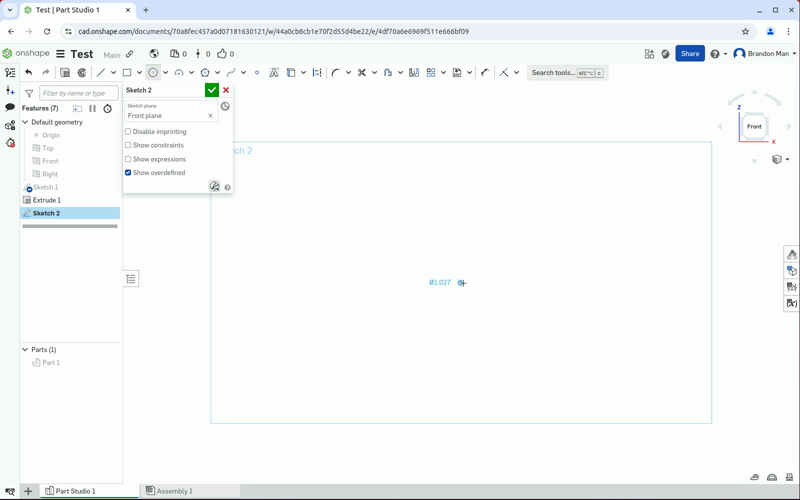
scroll(6)
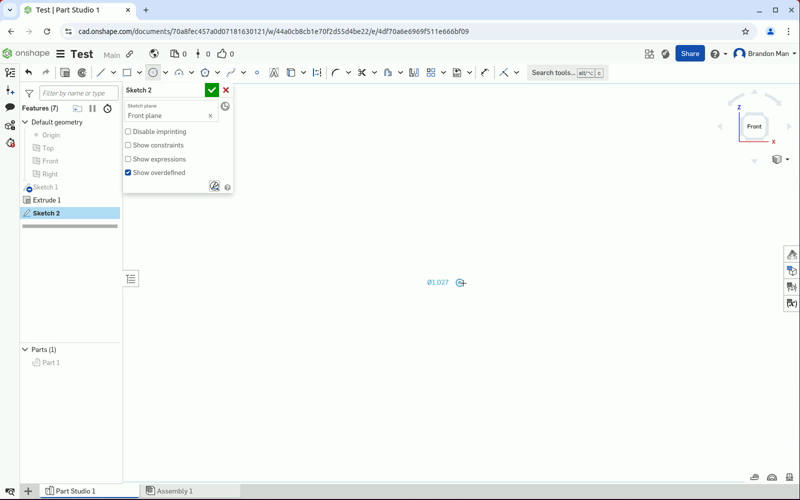
scroll(6)
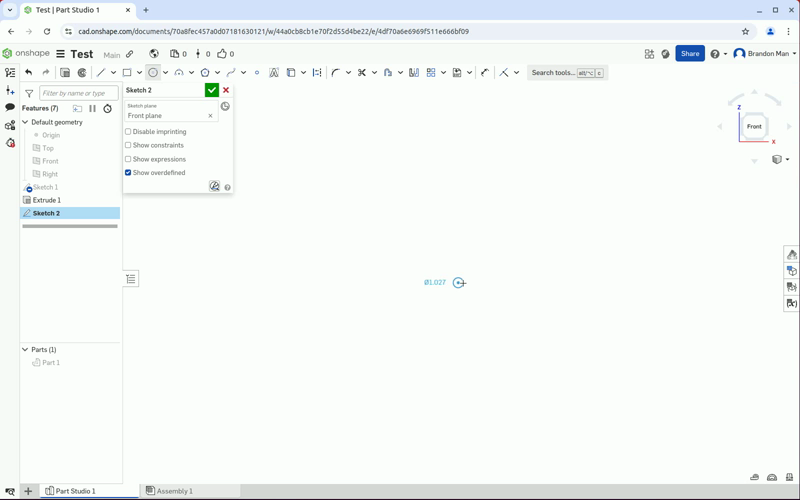
scroll(6)
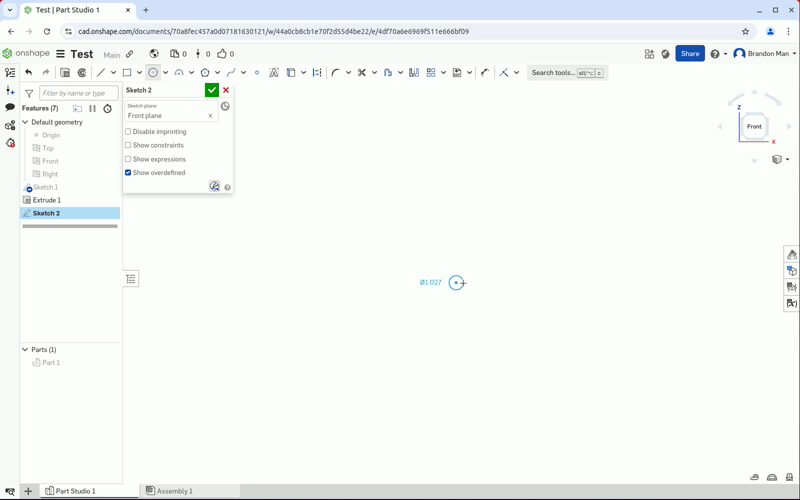
scroll(6)
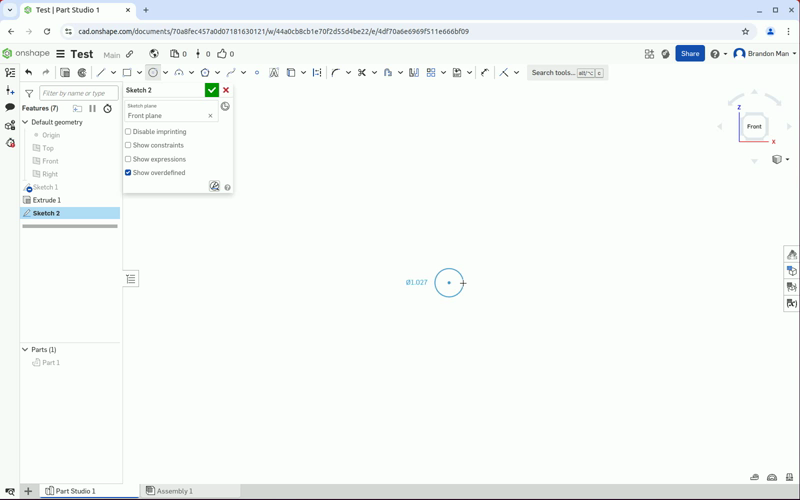
scroll(6)
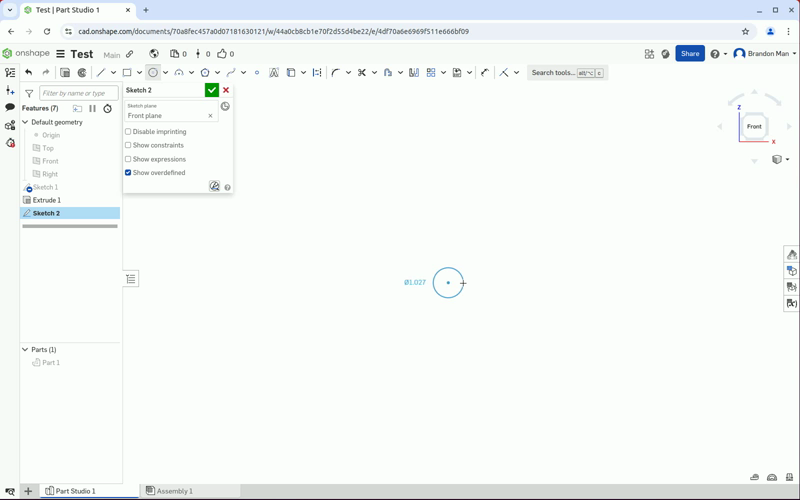
scroll(6)
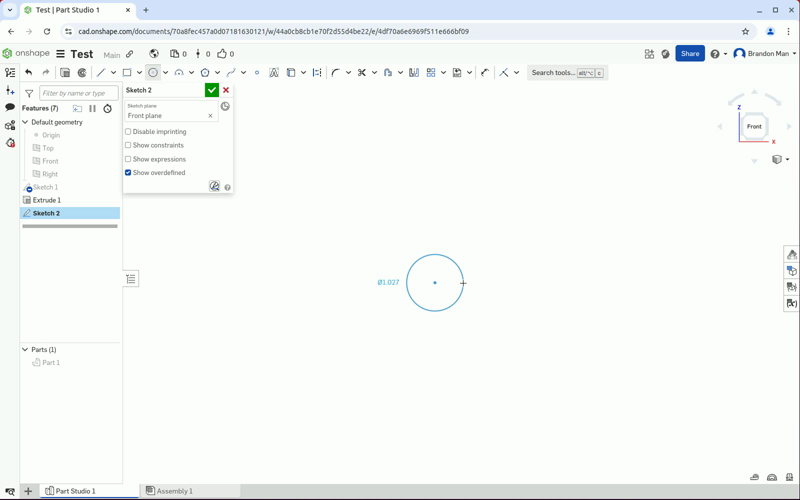
click(463, 282)
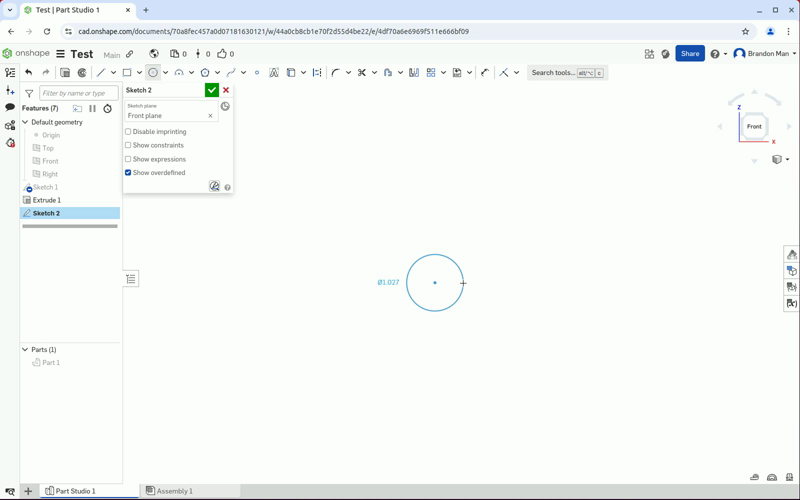
scroll(-6)
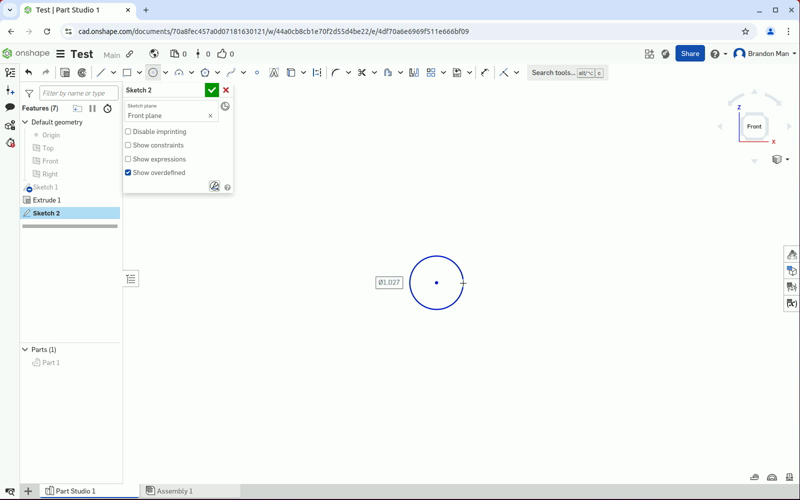
scroll(-6)
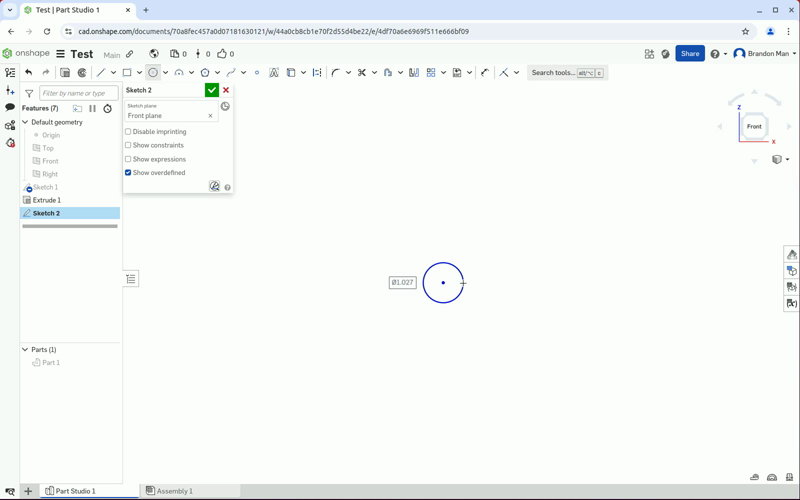
scroll(-6)
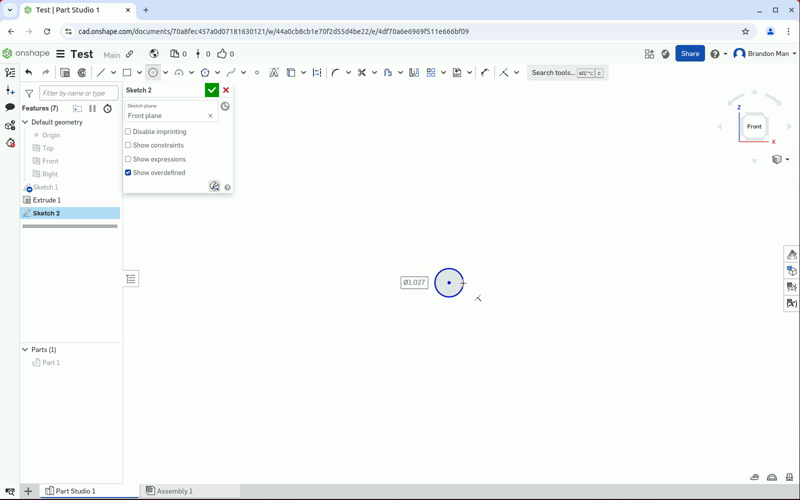
scroll(-6)
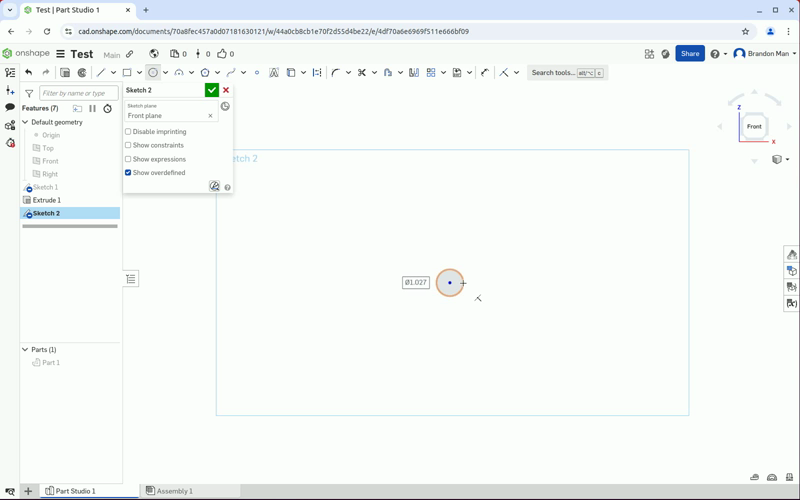
scroll(-6)
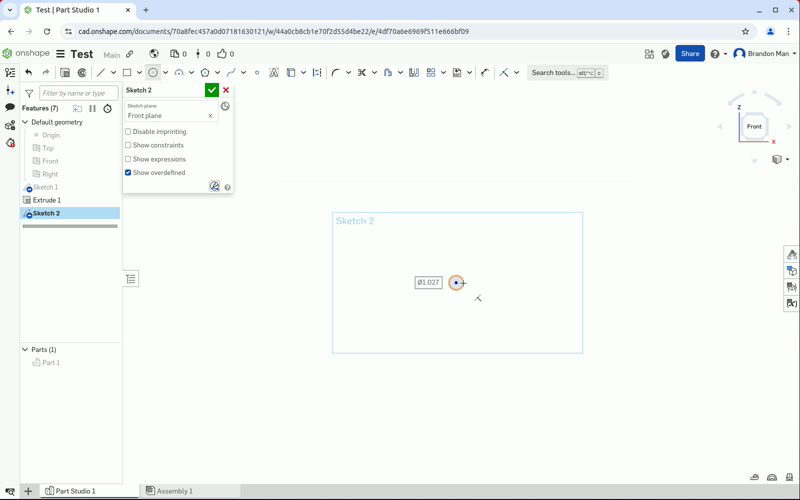
scroll(-6)
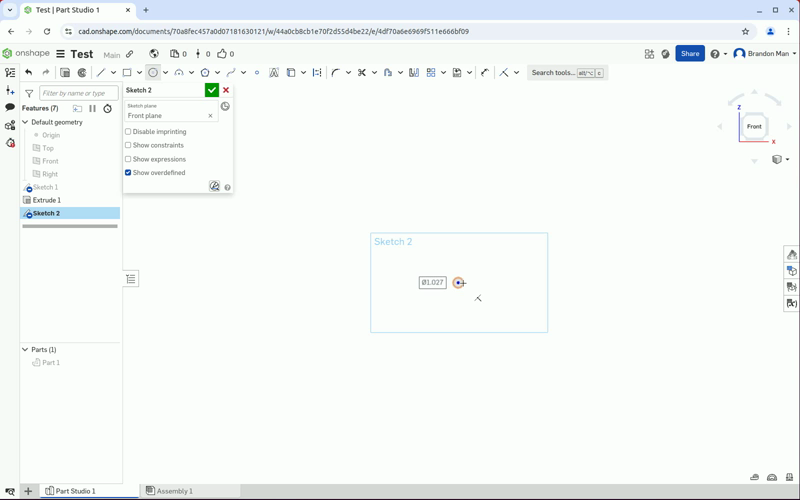
scroll(-6)
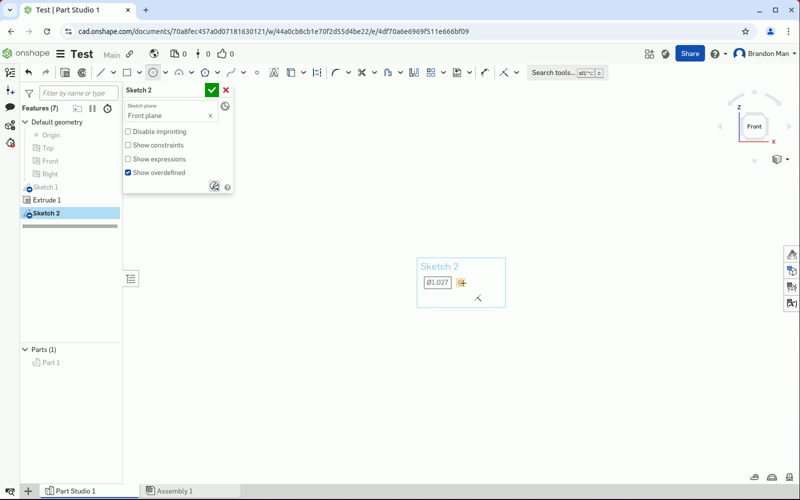
key(esc)
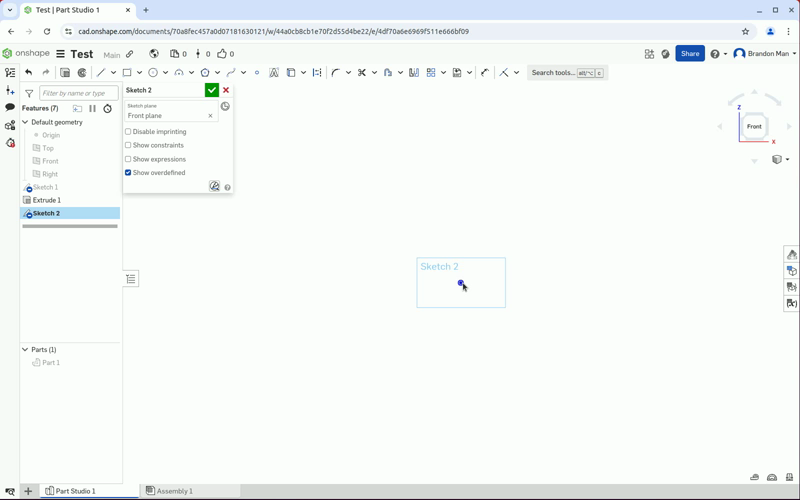
mouse_move(461, 283)
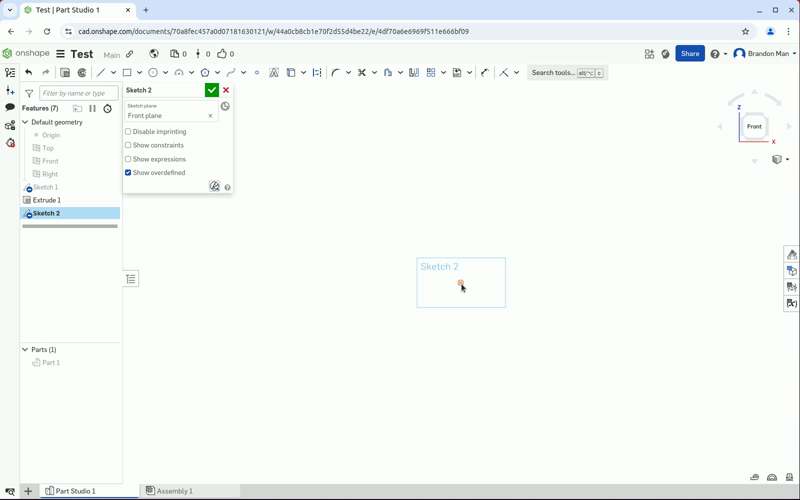
scroll(6)
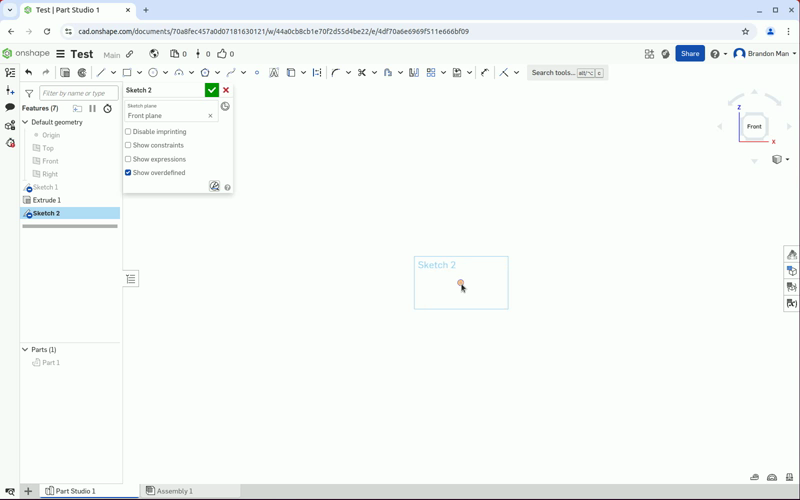
scroll(6)
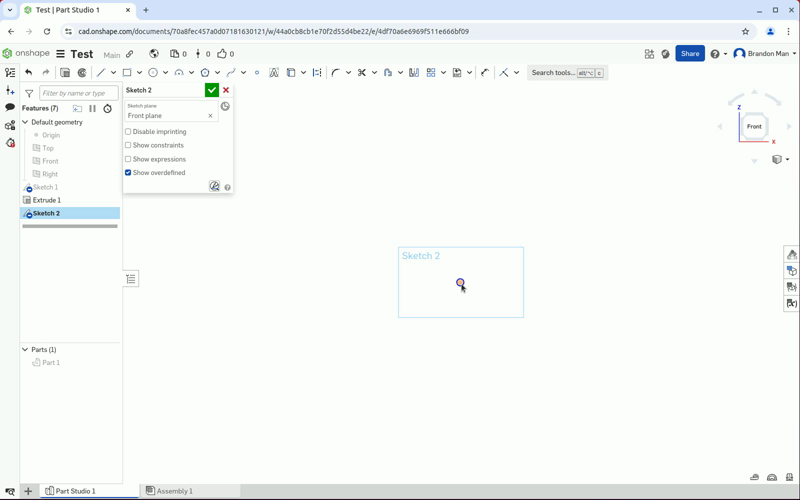
scroll(6)
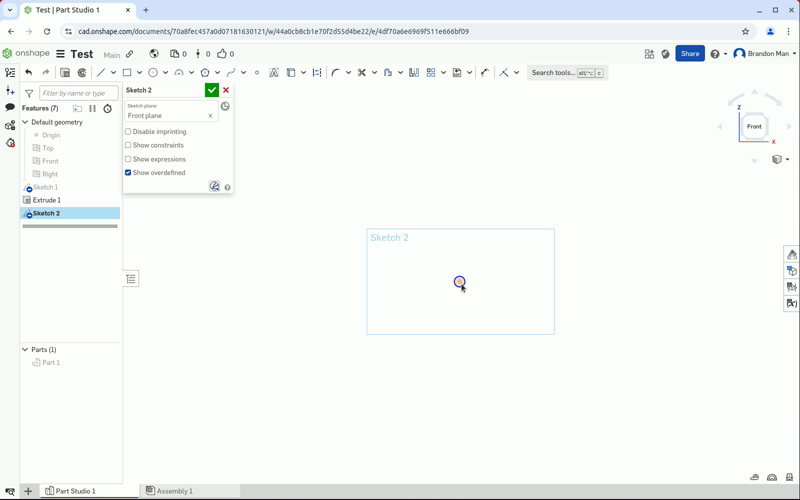
scroll(6)
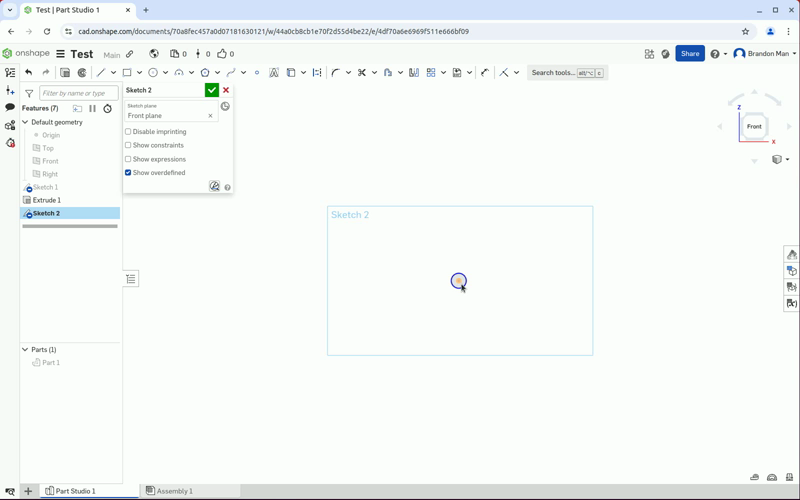
scroll(6)
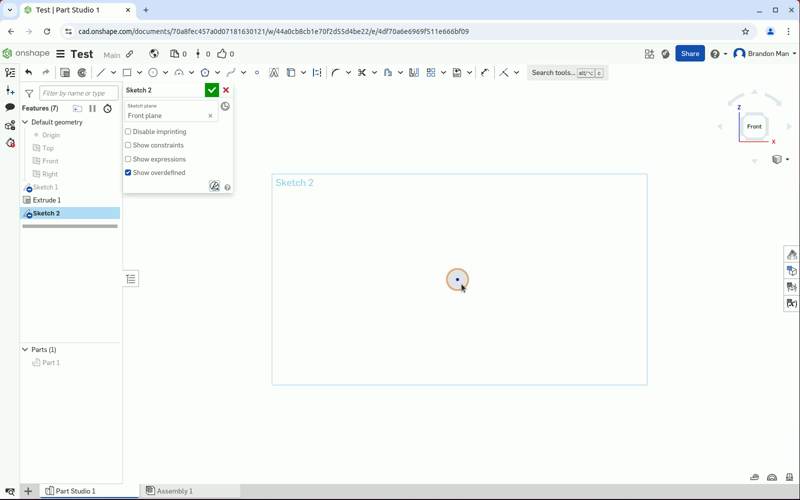
scroll(6)
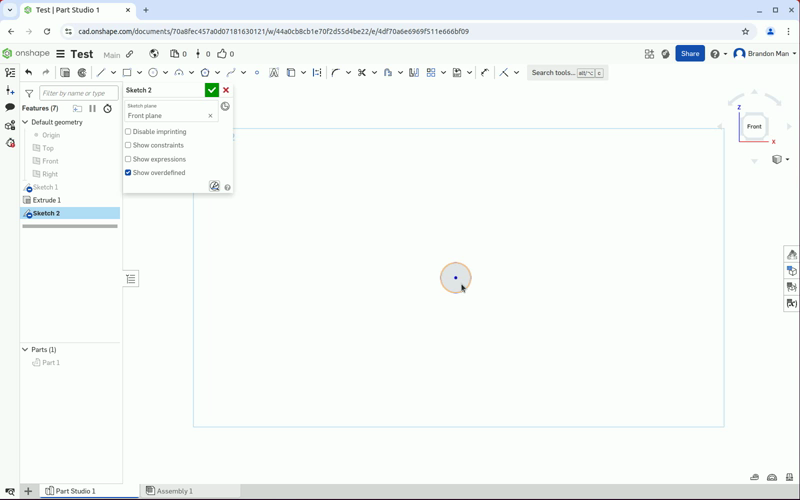
scroll(6)
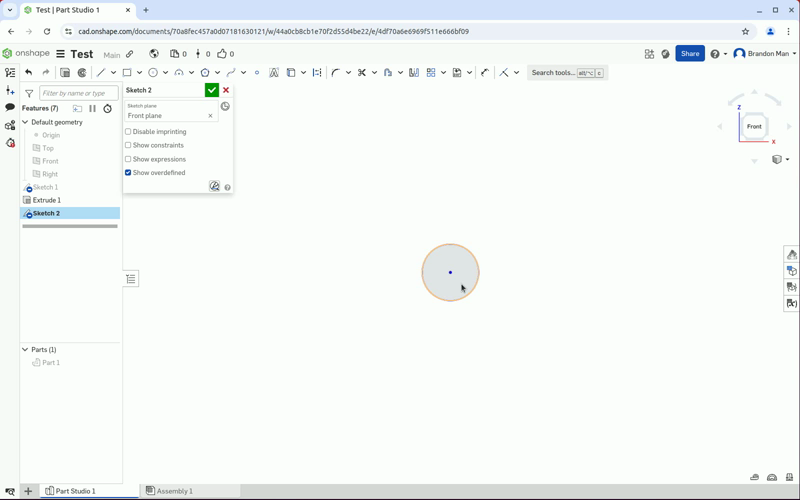
click(461, 283)
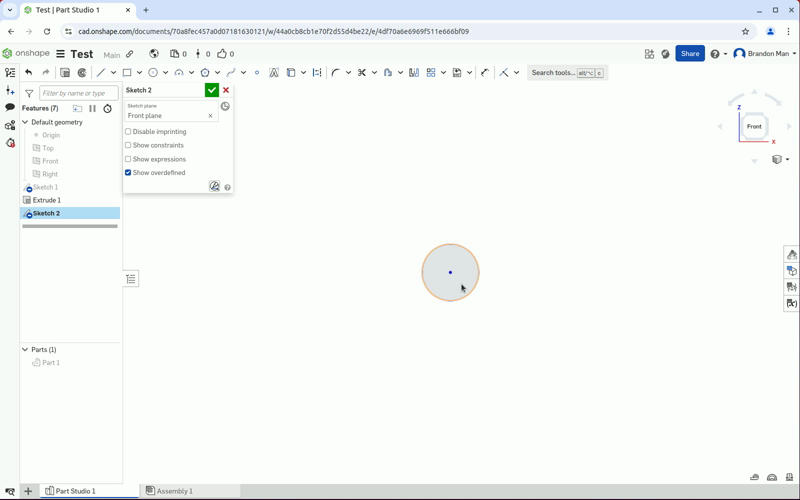
scroll(-6)
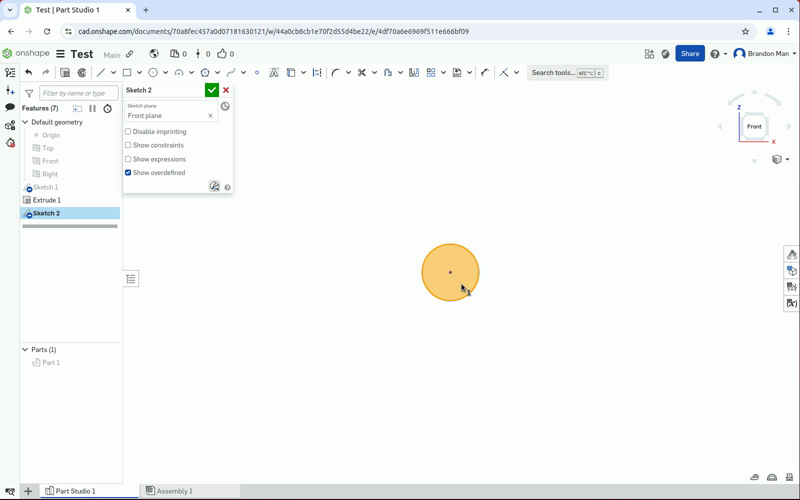
scroll(-6)
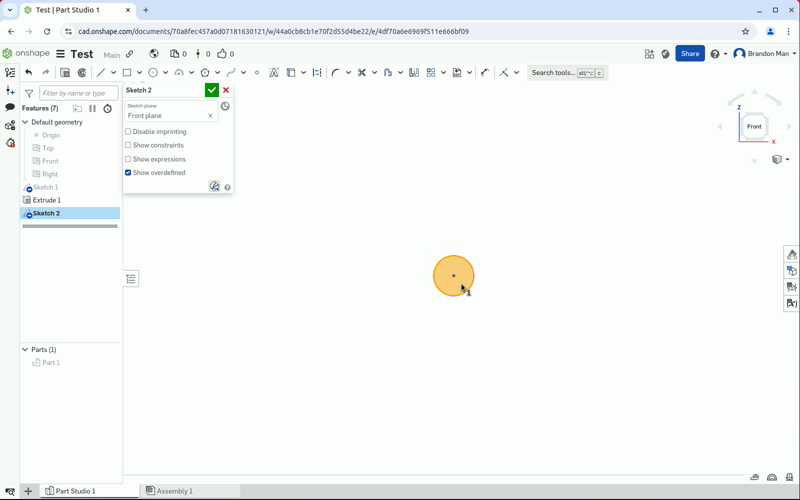
scroll(-6)
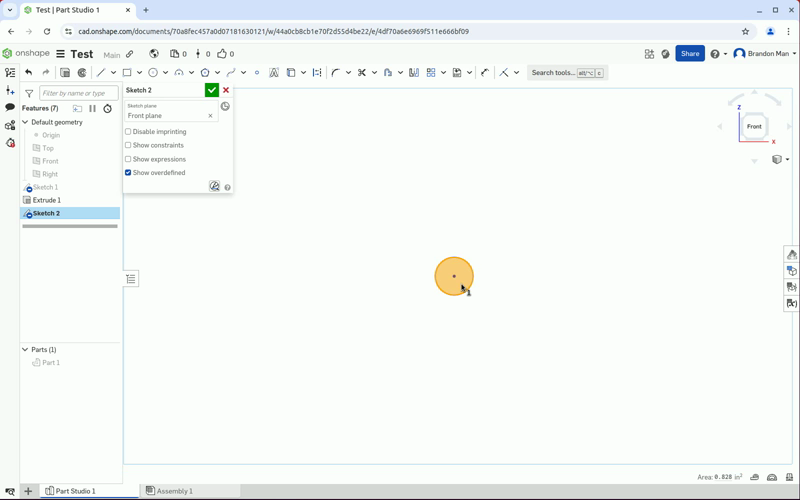
scroll(-6)
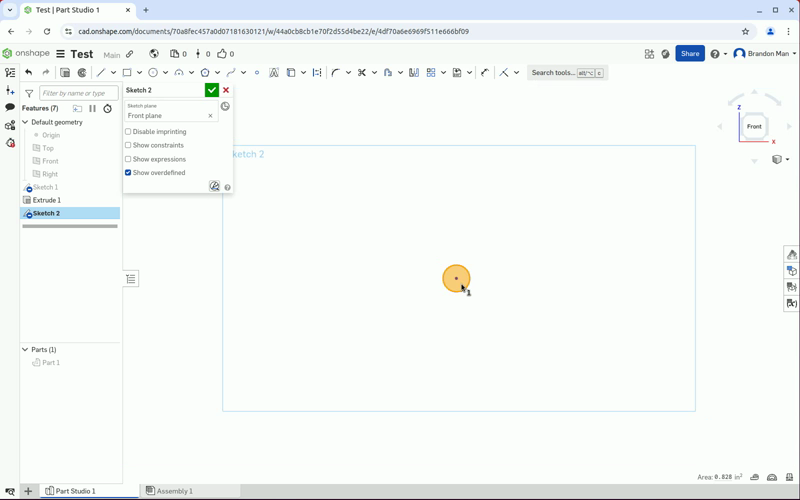
scroll(-6)
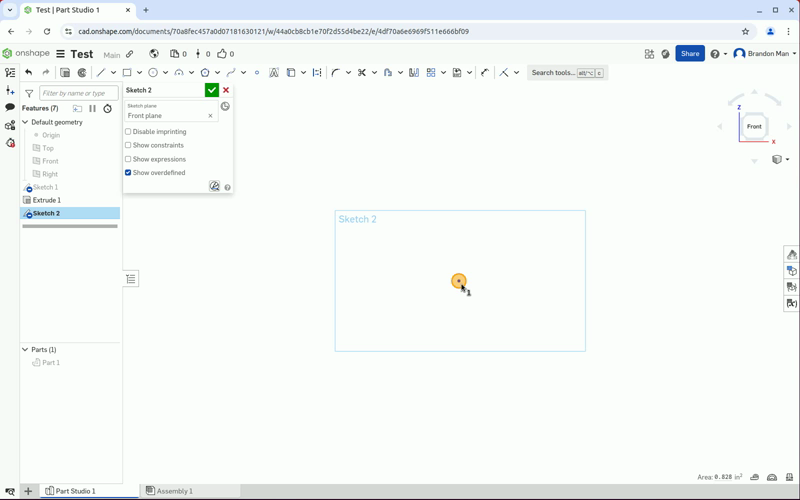
scroll(-6)
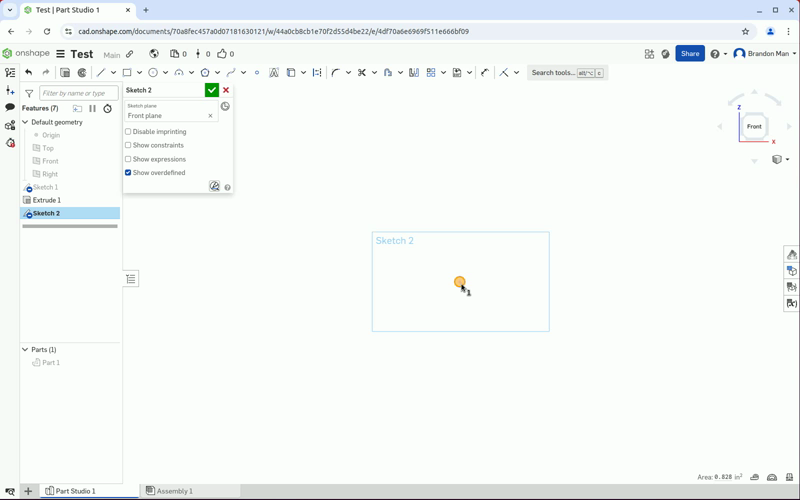
scroll(-6)
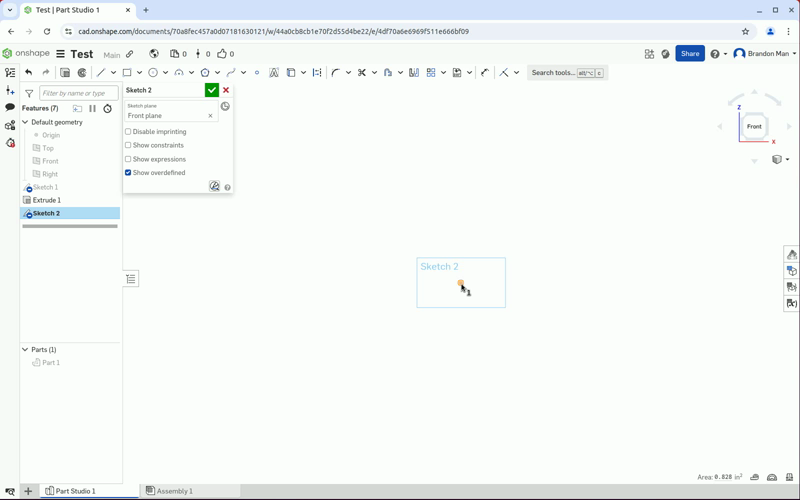
mouse_move(73, 352)
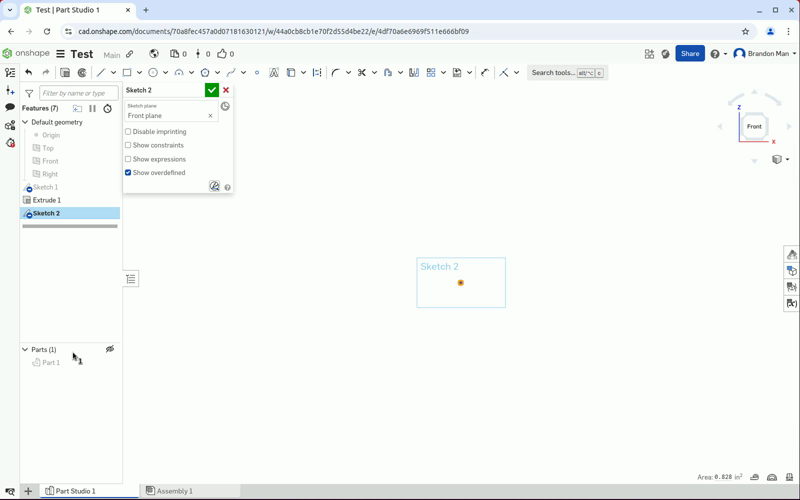
key(shift+y)
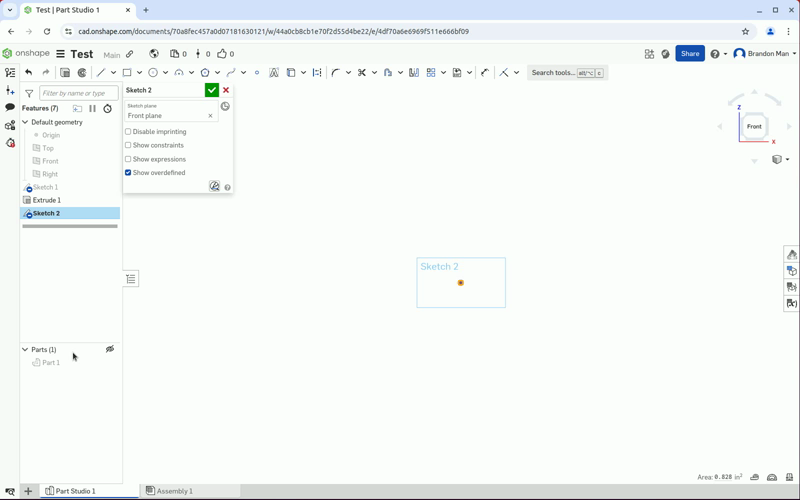
key(shift+e)
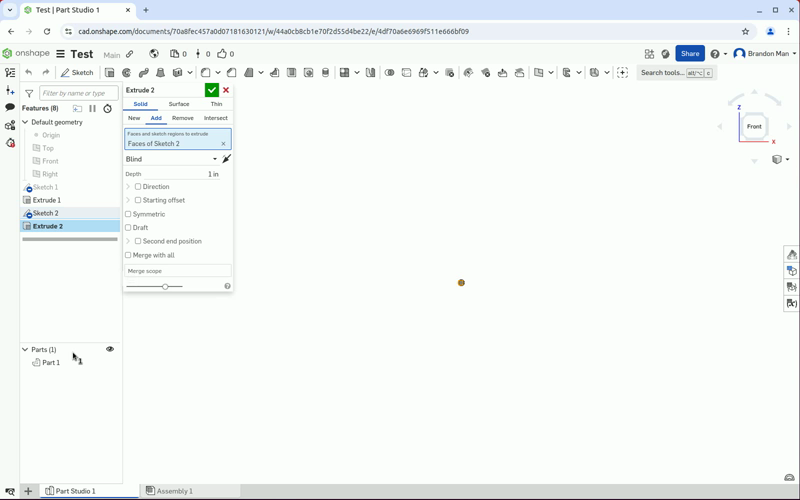
mouse_move(143, 106)
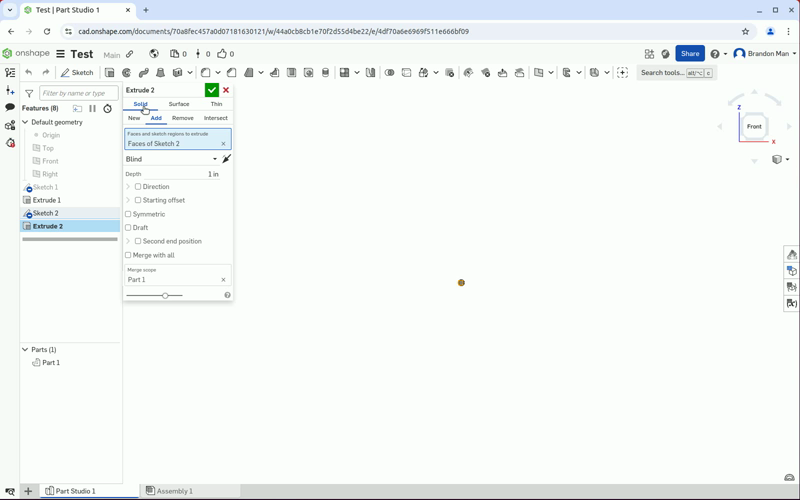
click(143, 106)
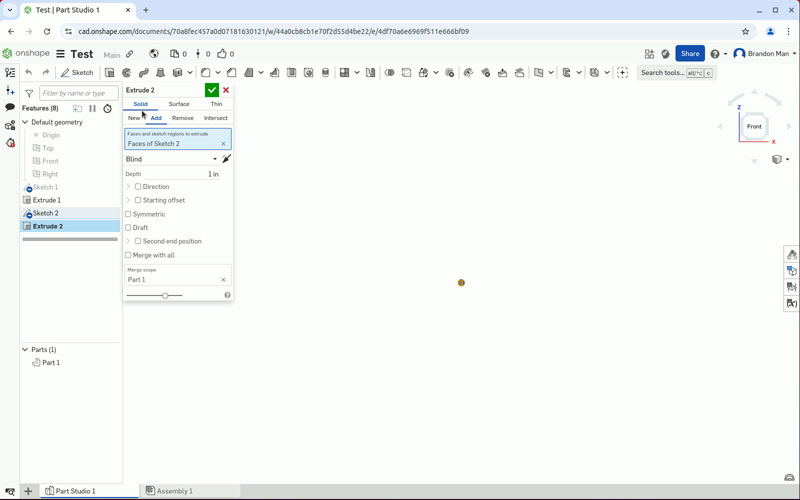
mouse_move(137, 120)
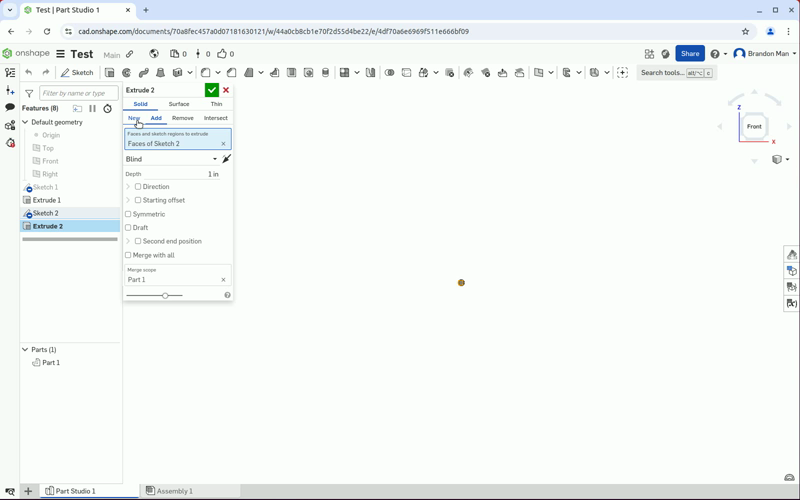
click(137, 120)
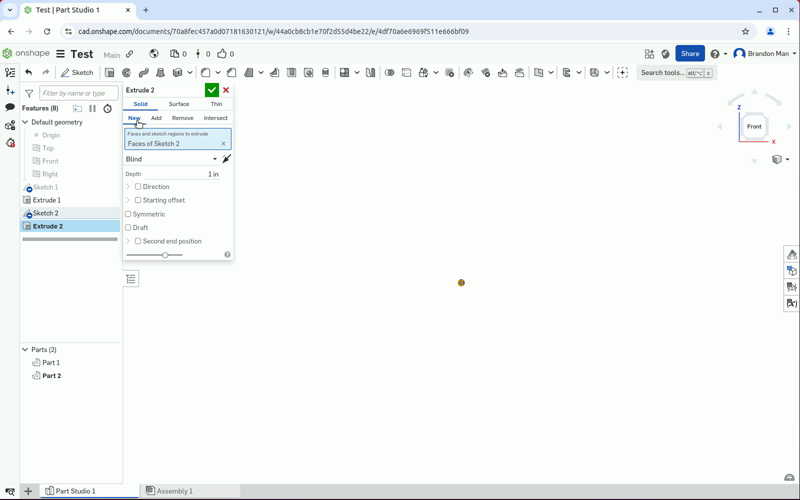
key(tab, 4)
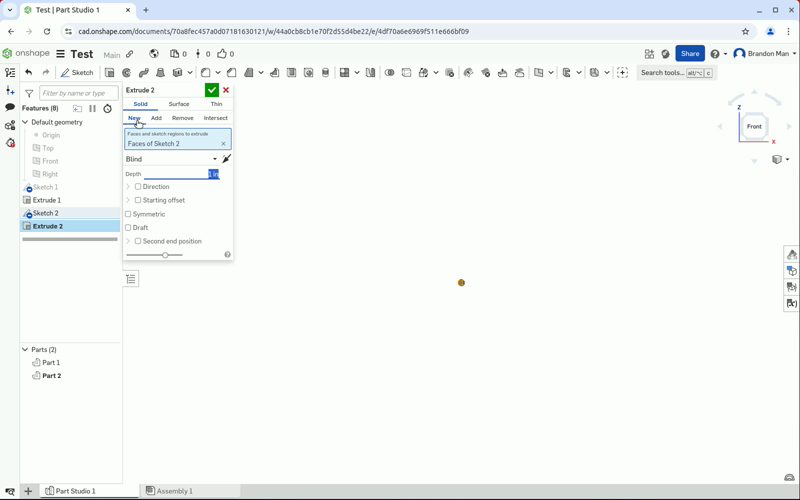
text(0.722)
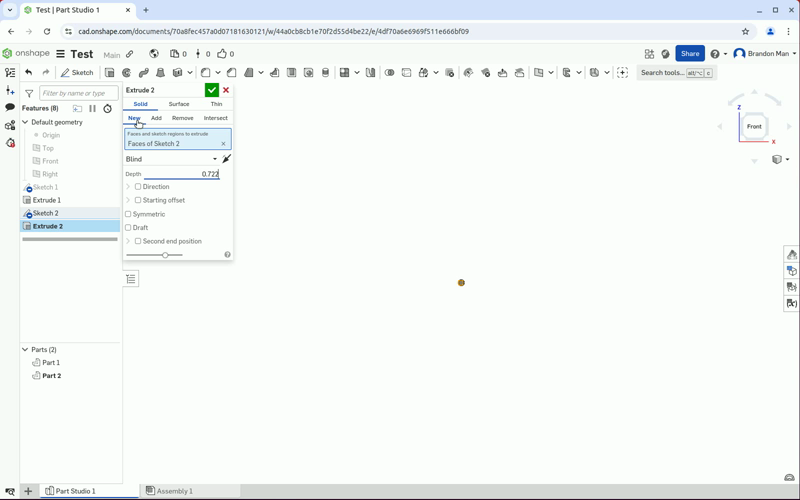
key(enter)
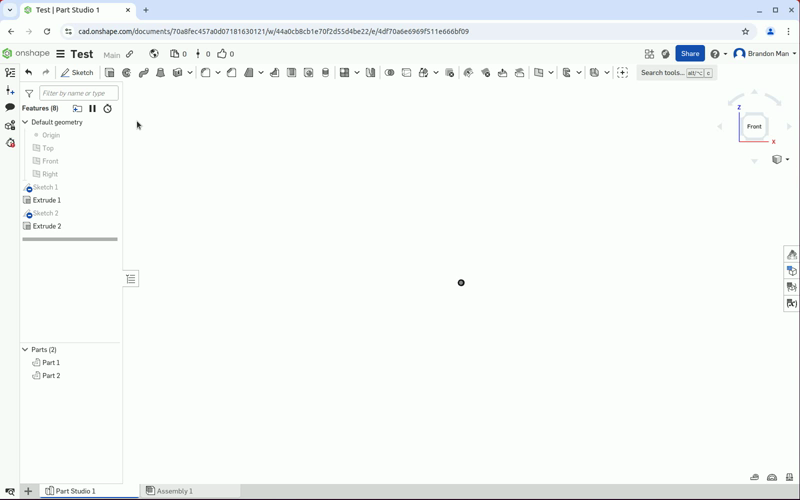
key(shift+h)
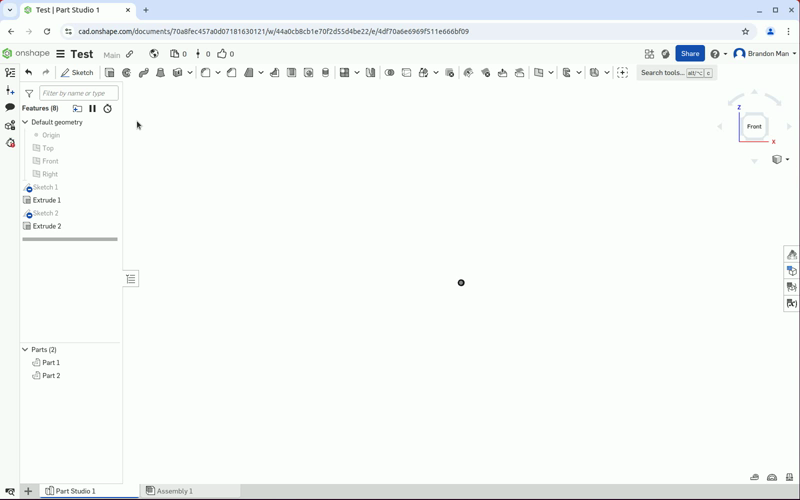
key(shift+h)
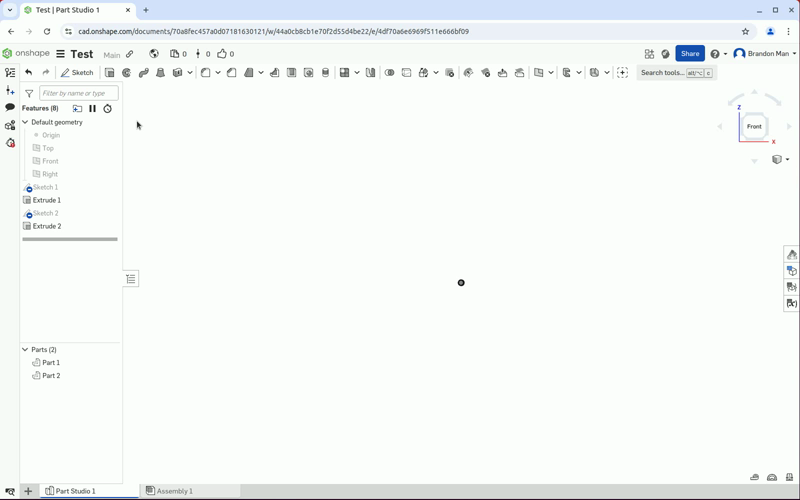
mouse_move(73, 189)
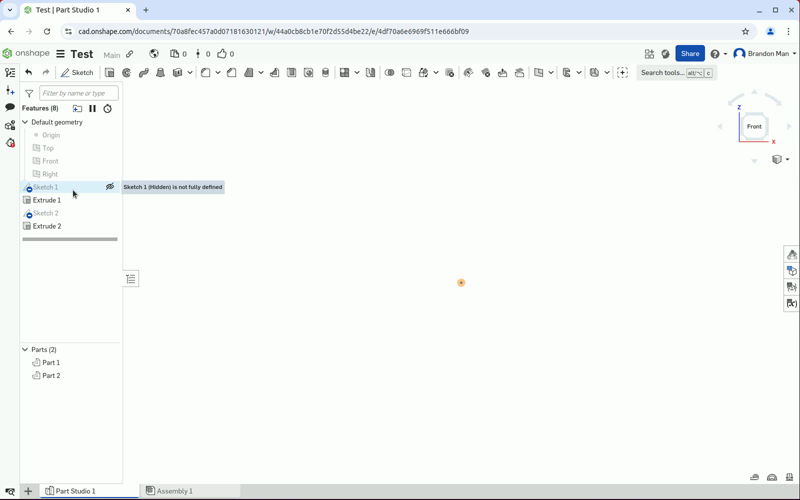
click(73, 189)
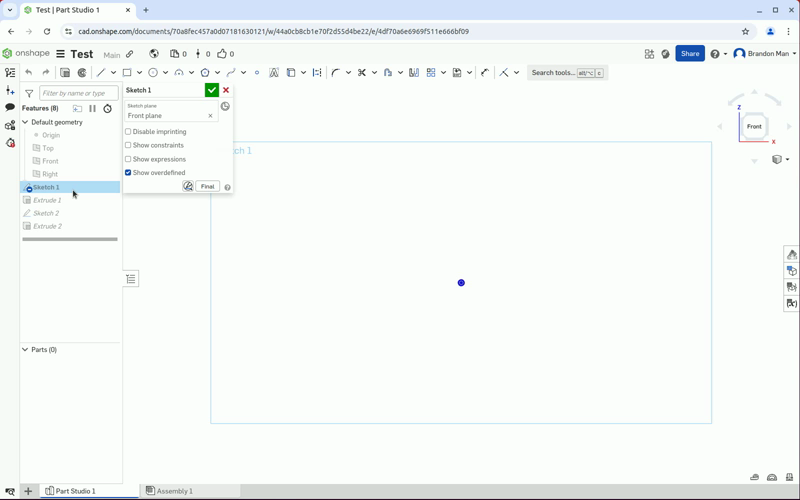
mouse_move(229, 92)
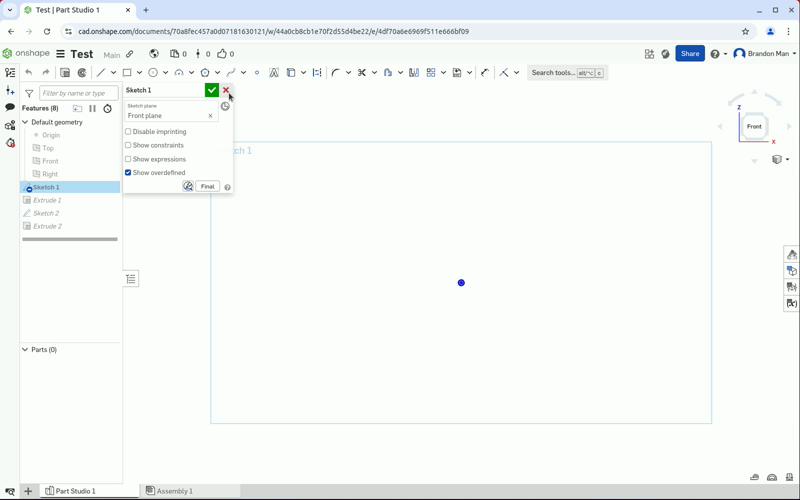
click(229, 92)
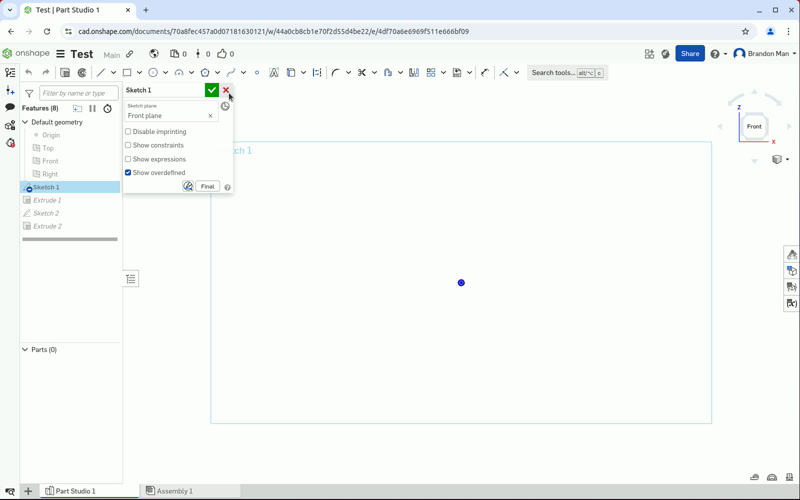
key(shift+s)
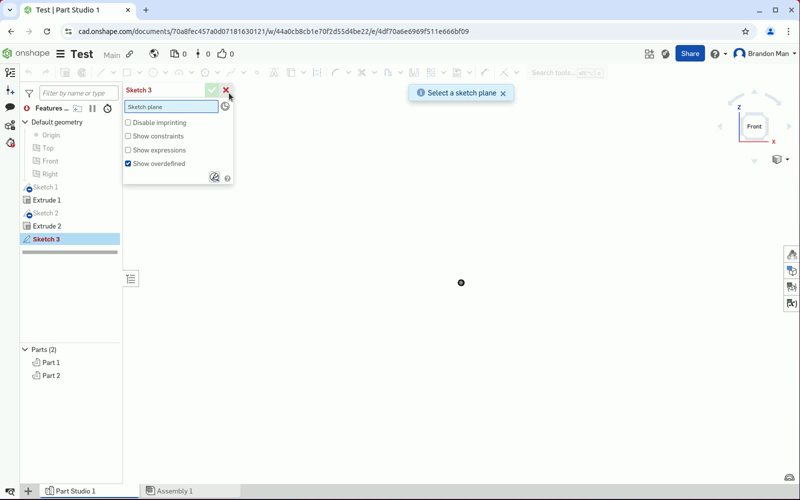
mouse_move(73, 163)
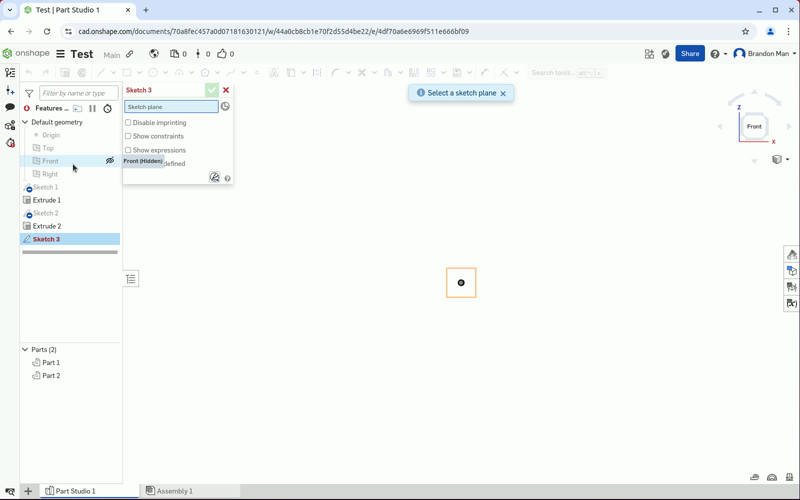
click(73, 163)
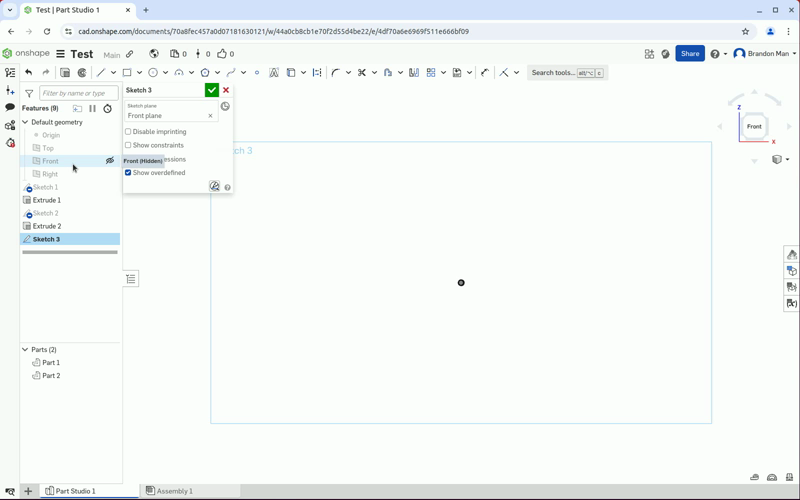
mouse_move(73, 352)
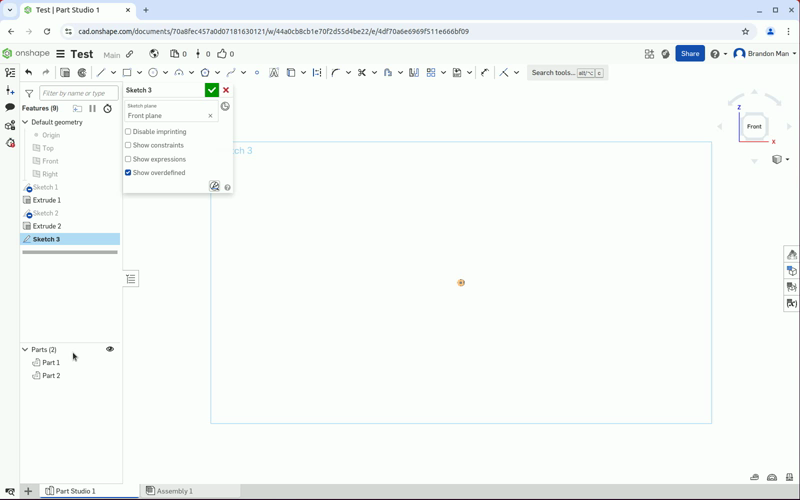
key(y)
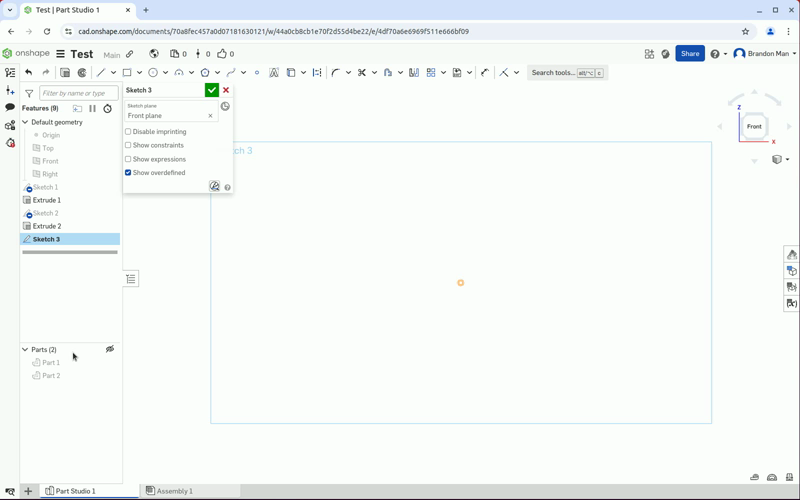
key(l)
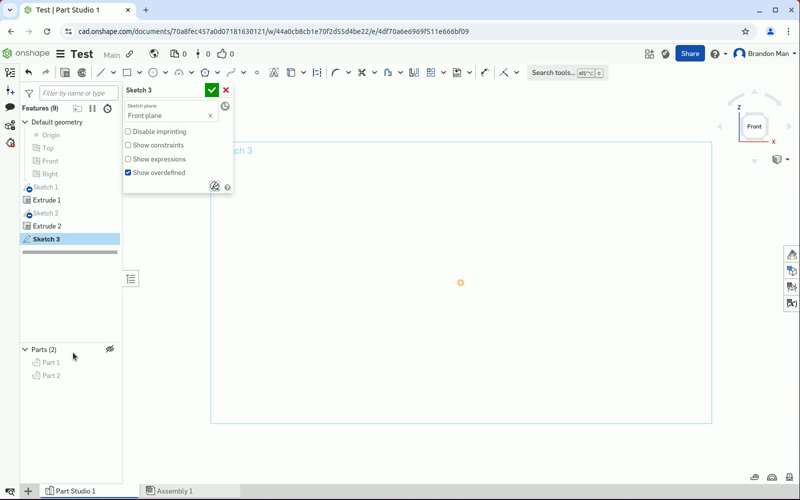
key_down(shift)
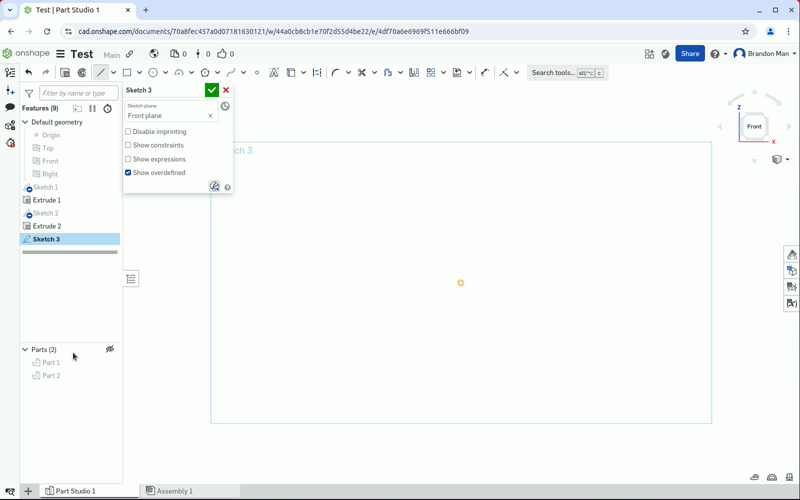
mouse_move(458, 285)
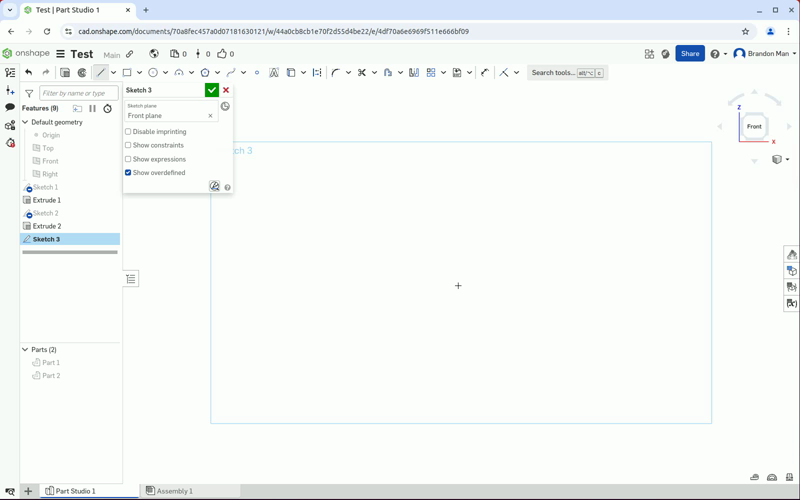
click(458, 285)
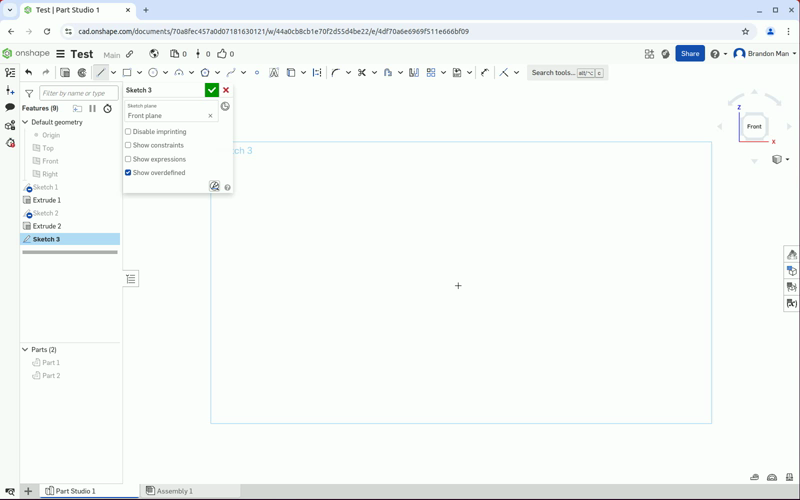
key_up(shift)
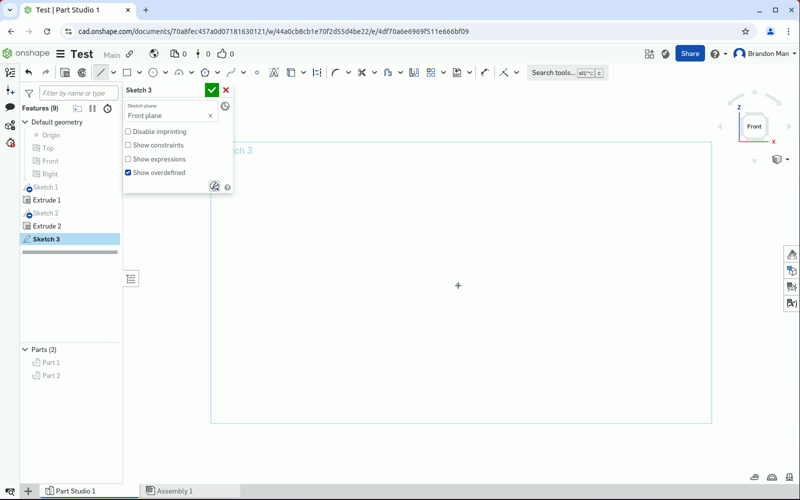
key_down(shift)
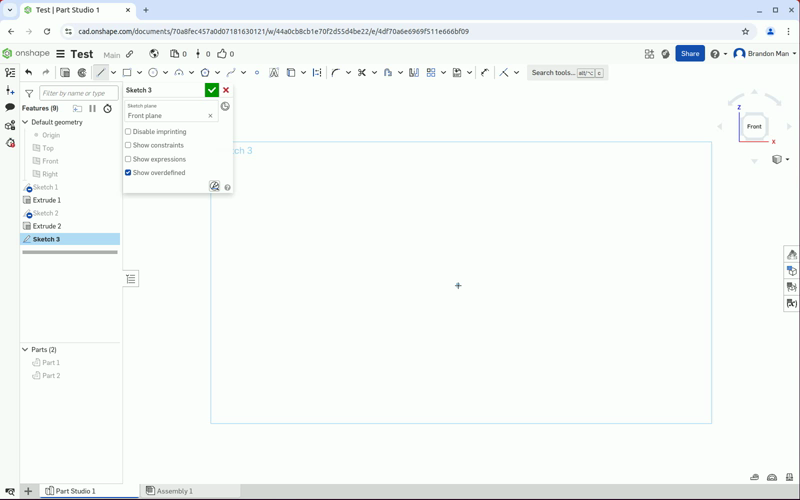
mouse_move(488, 285)
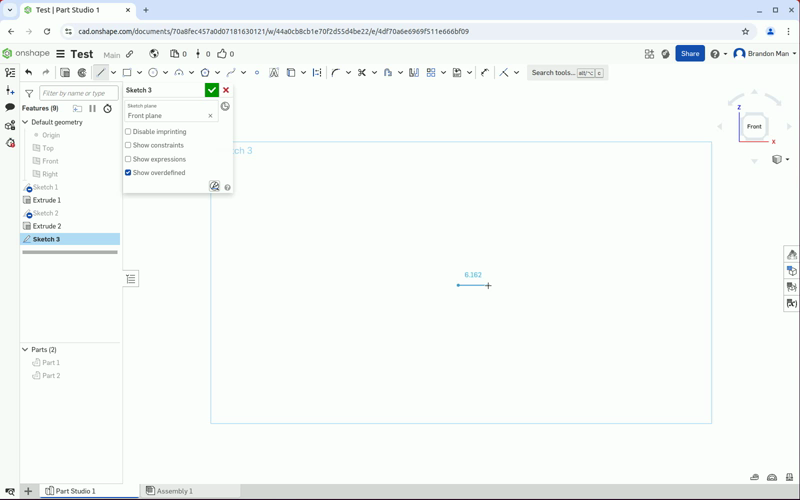
mouse_move(465, 285)
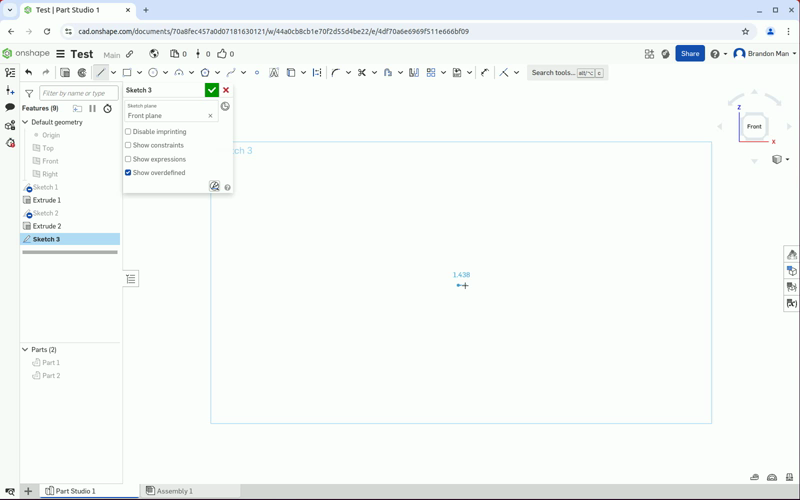
scroll(6)
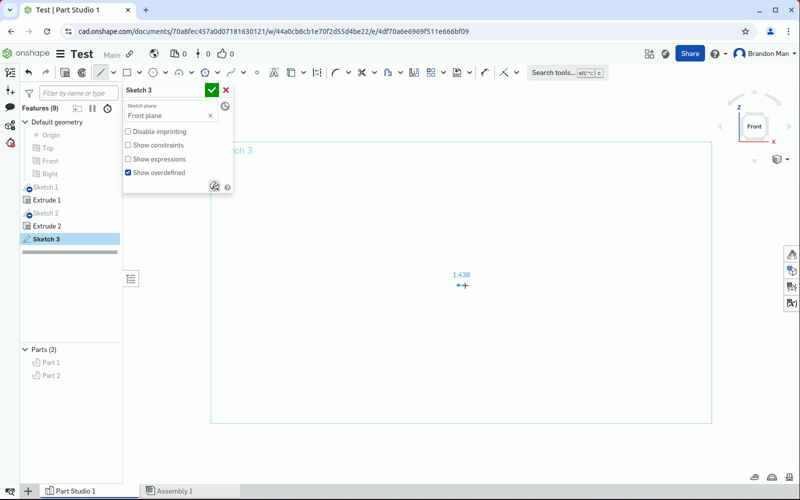
scroll(6)
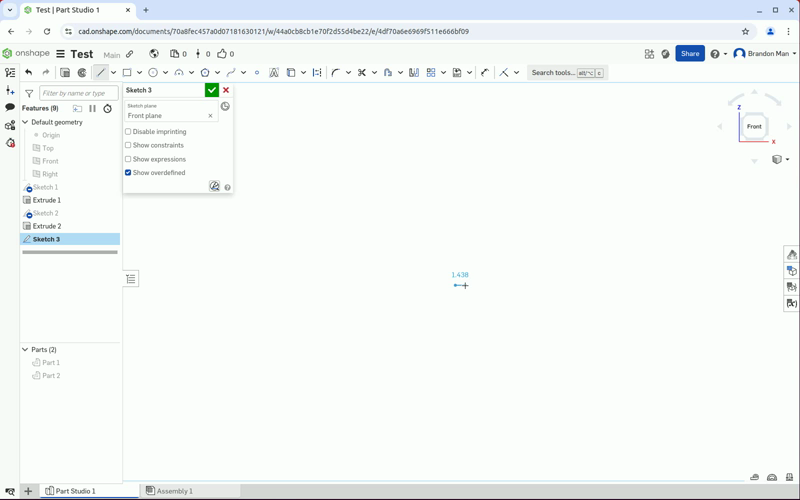
scroll(6)
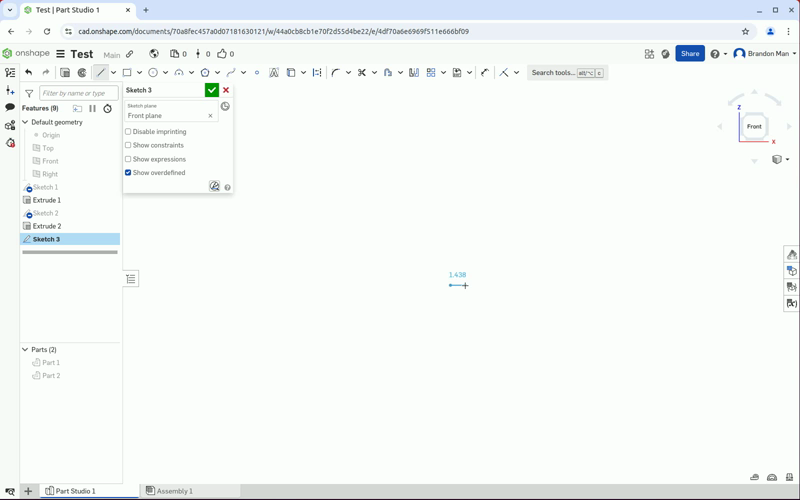
scroll(6)
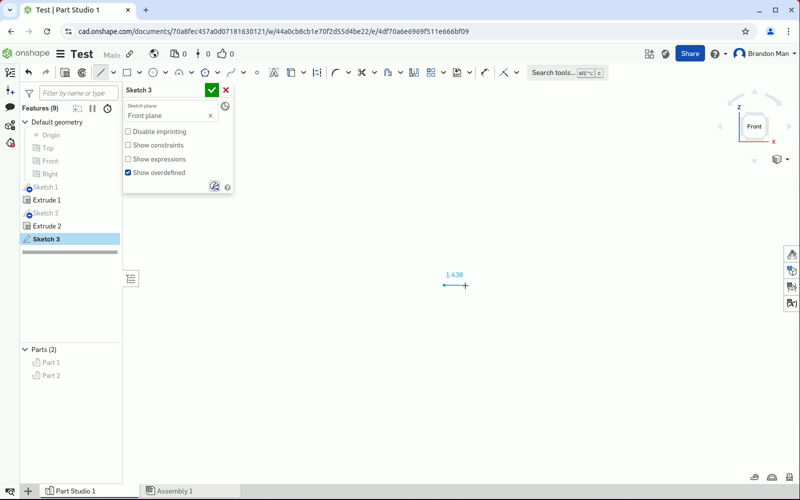
scroll(6)
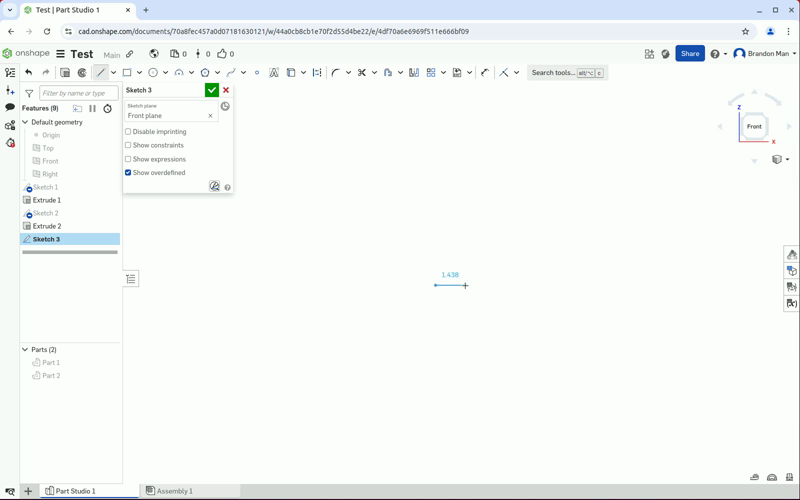
scroll(6)
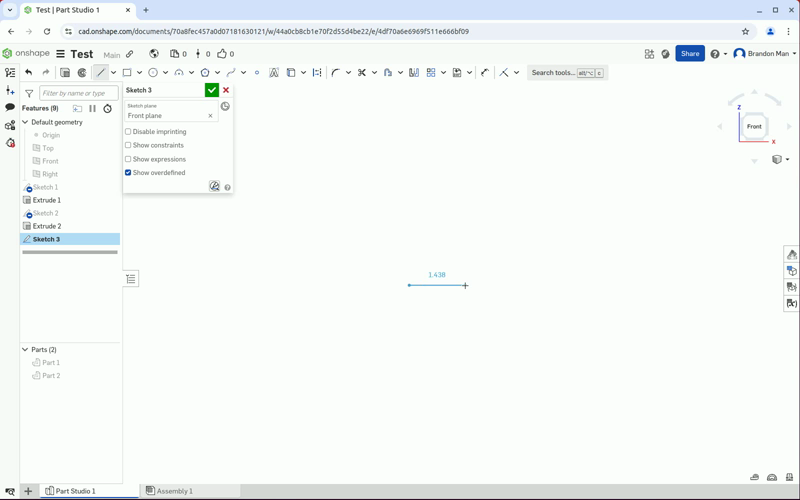
scroll(6)
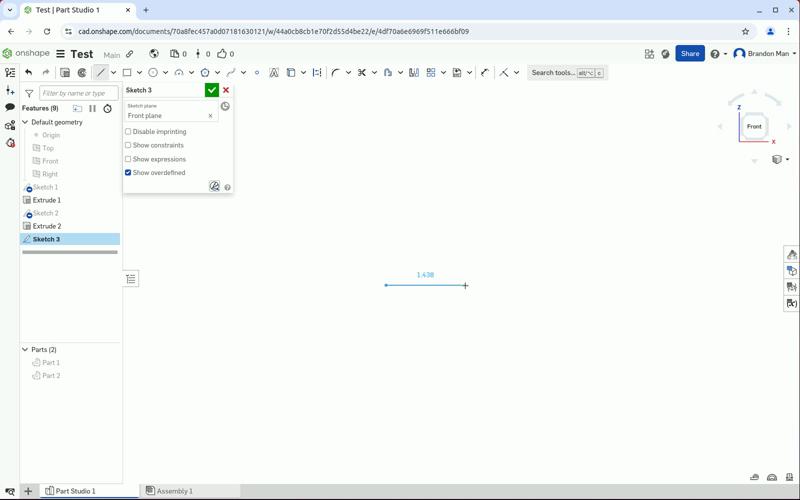
click(465, 285)
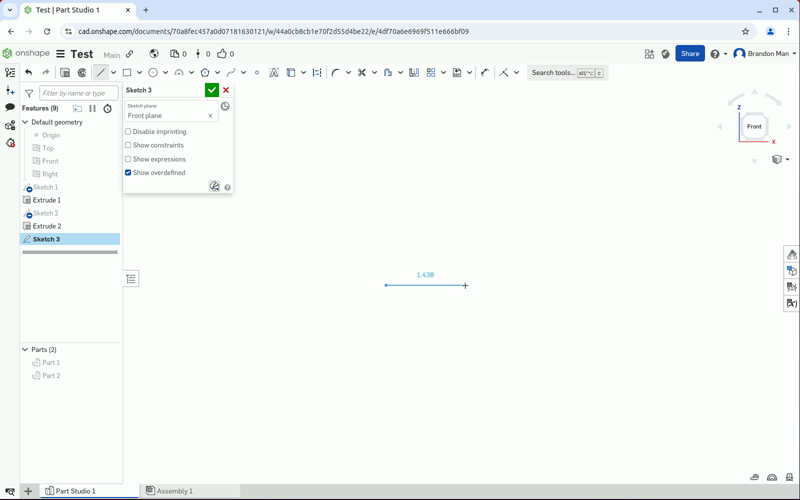
scroll(-6)
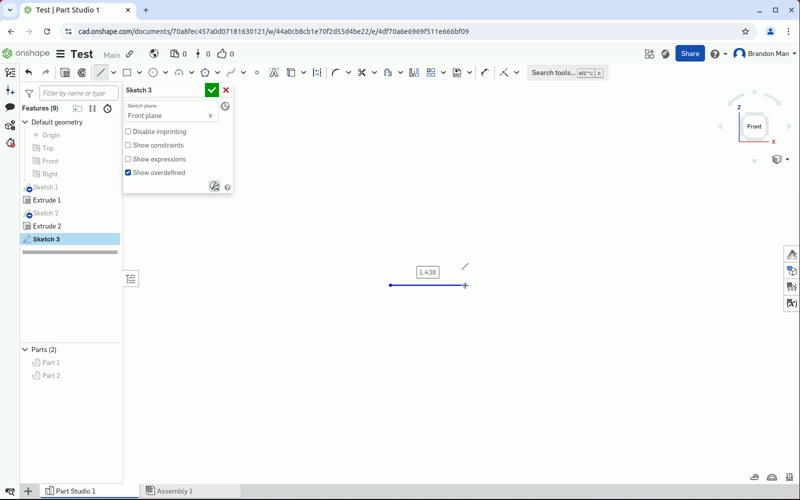
scroll(-6)
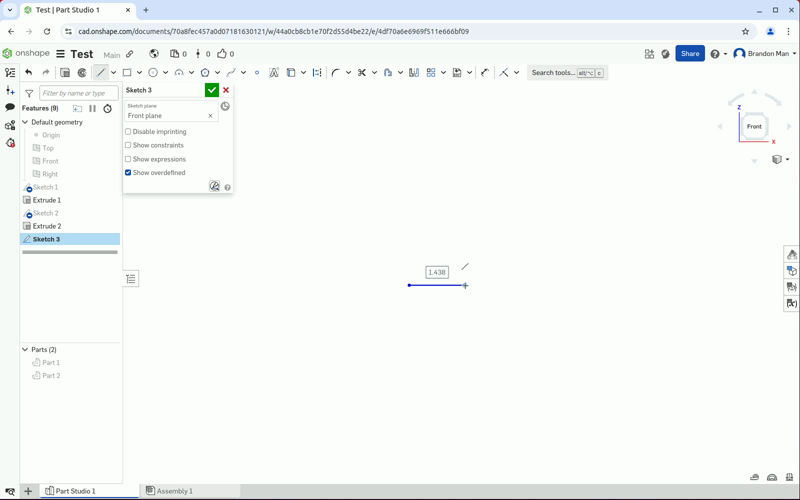
scroll(-6)
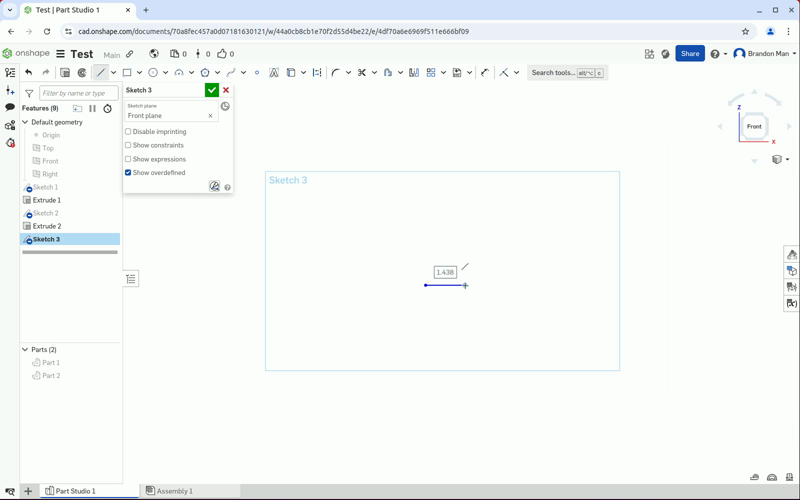
scroll(-6)
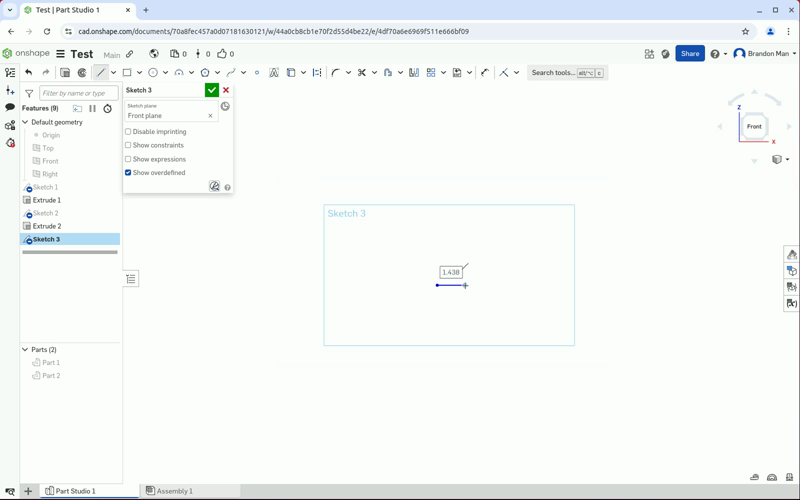
scroll(-6)
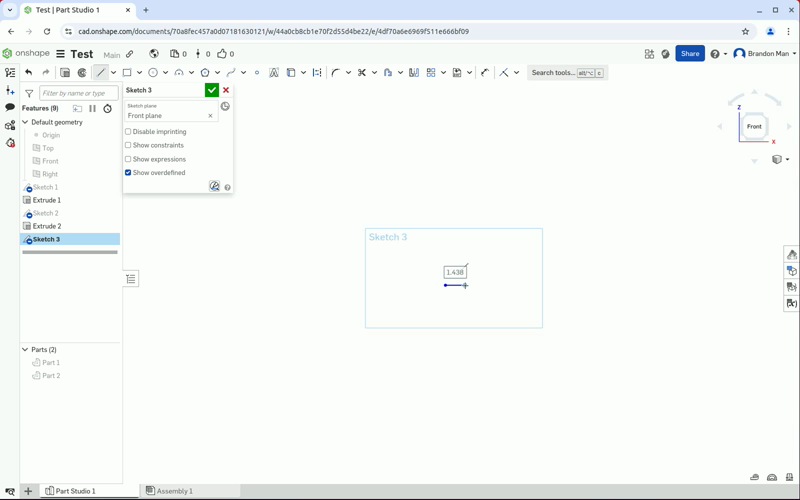
scroll(-6)
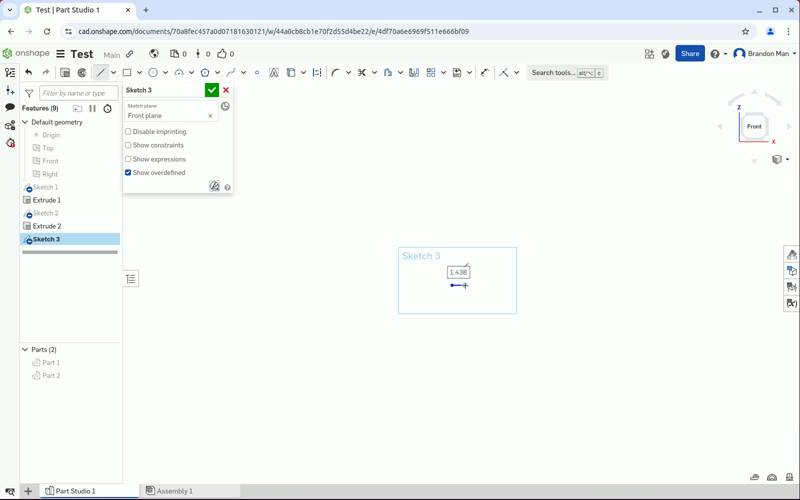
scroll(-6)
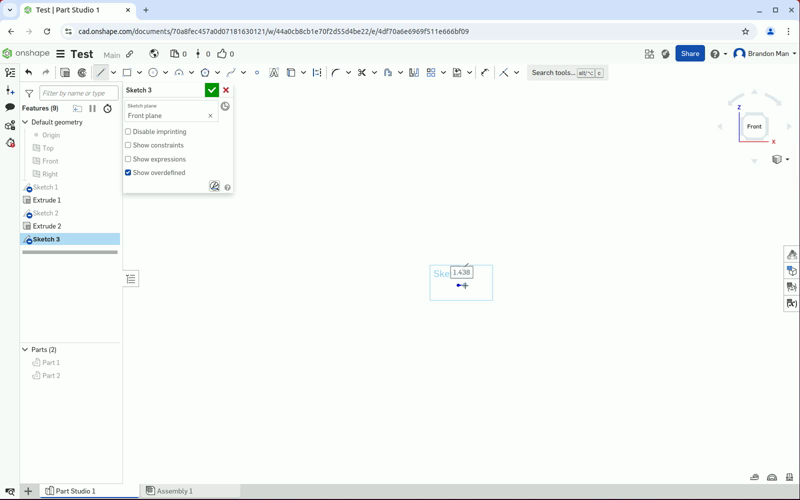
key_up(shift)
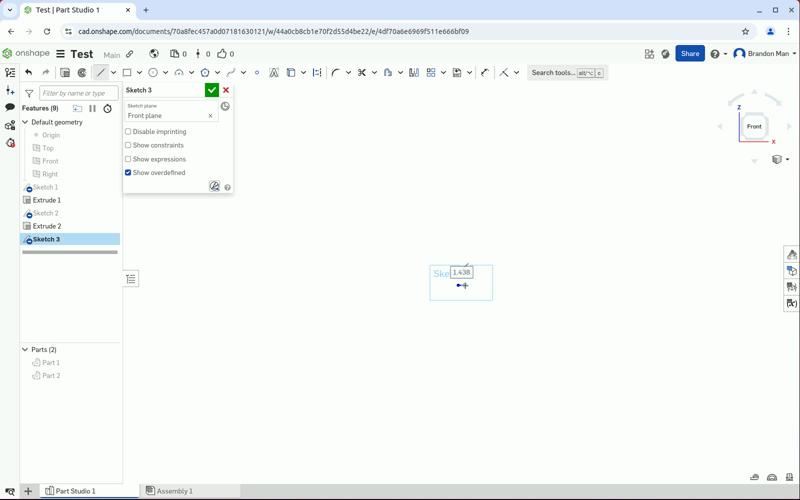
key_down(shift)
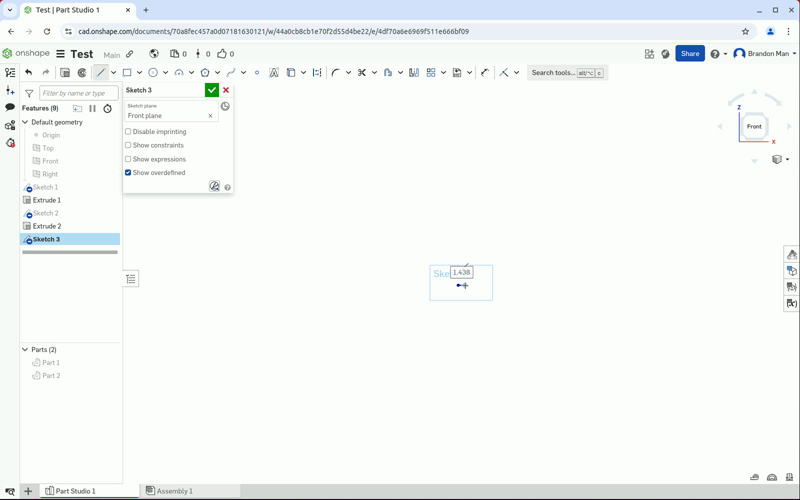
mouse_move(495, 285)
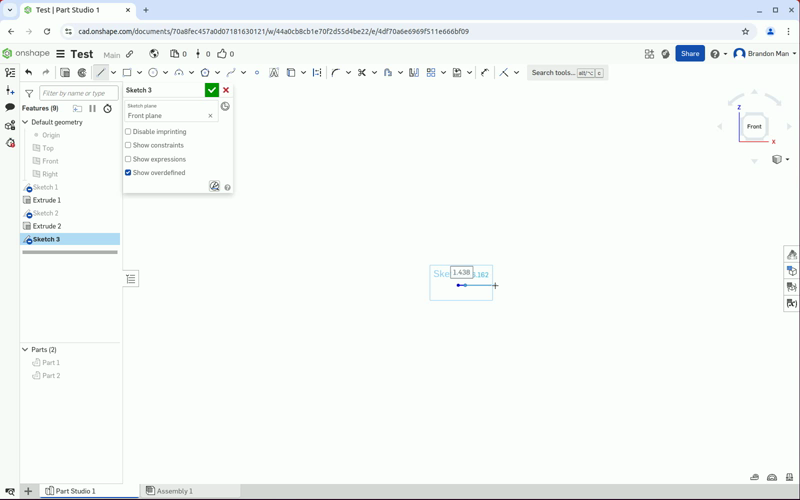
mouse_move(465, 278)
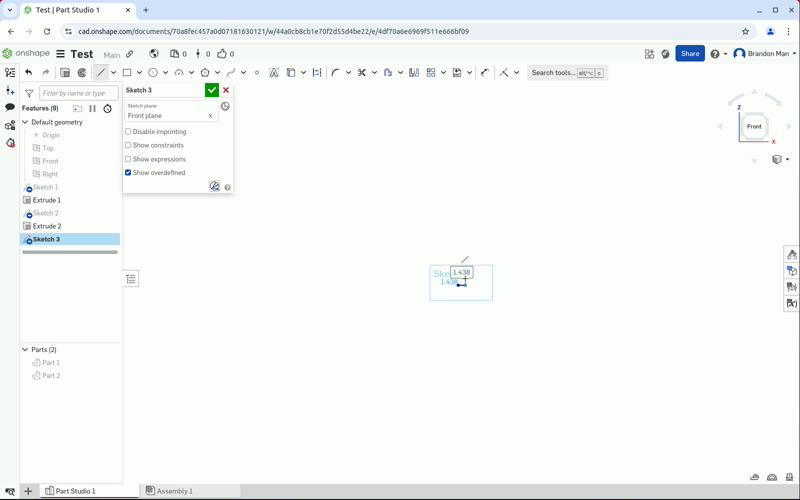
scroll(6)
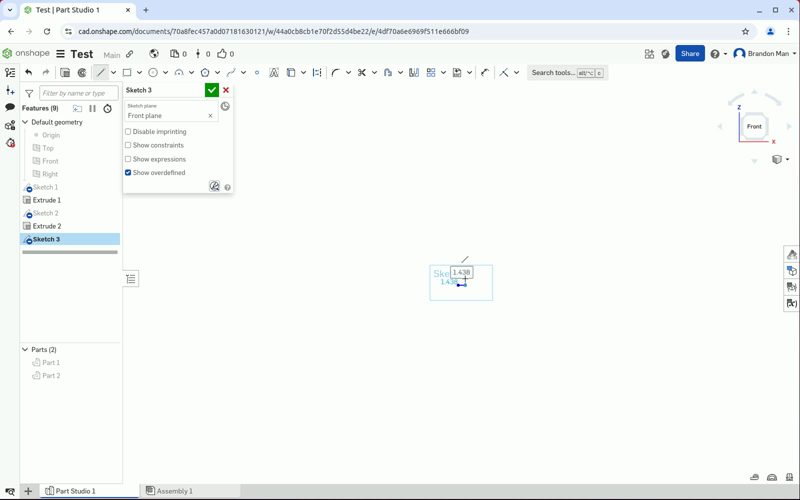
scroll(6)
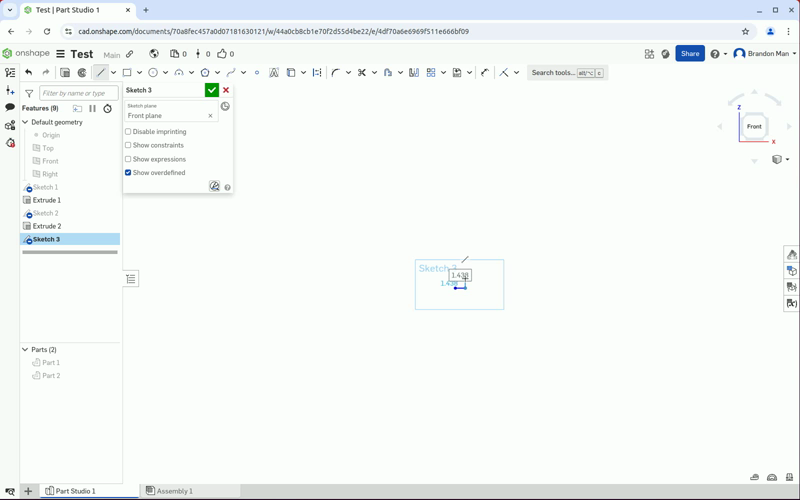
scroll(6)
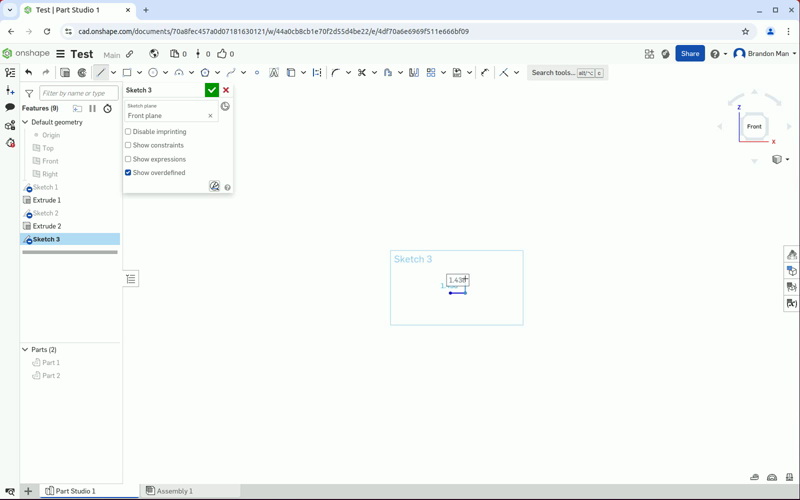
scroll(6)
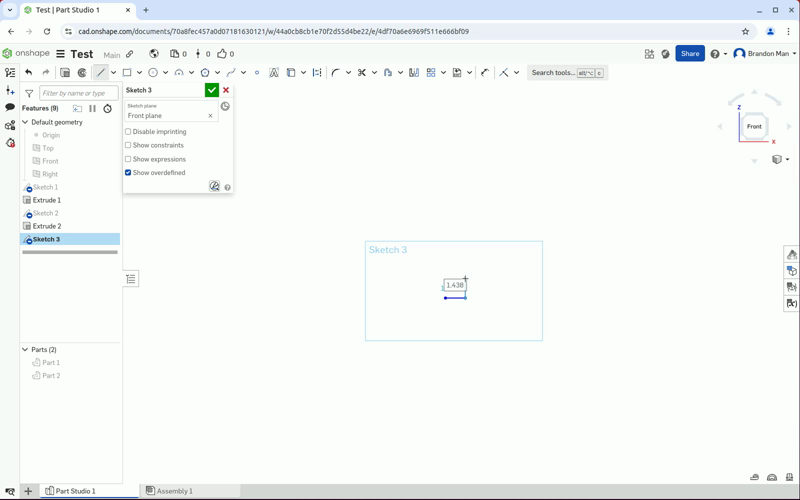
scroll(6)
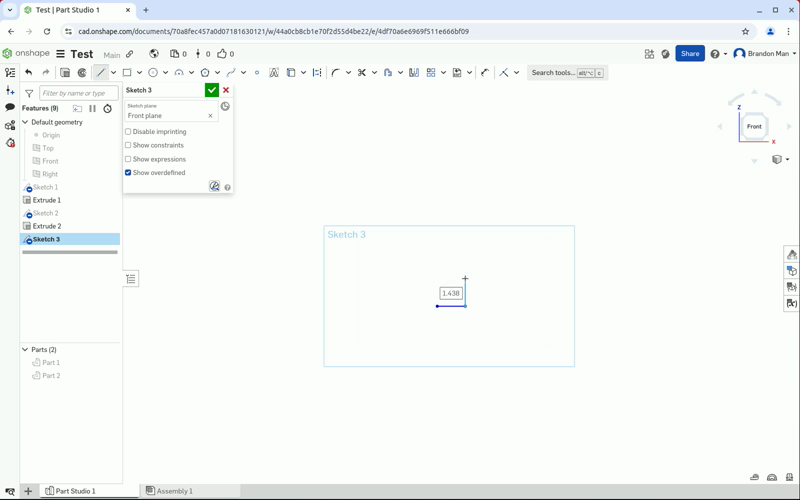
scroll(6)
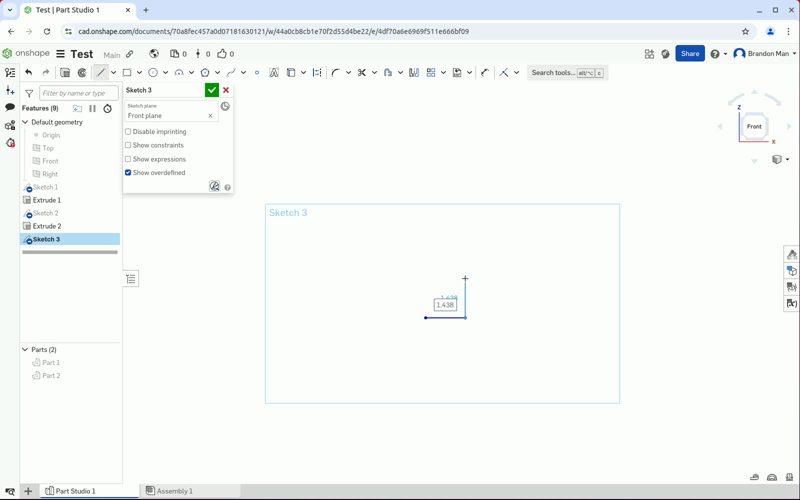
scroll(6)
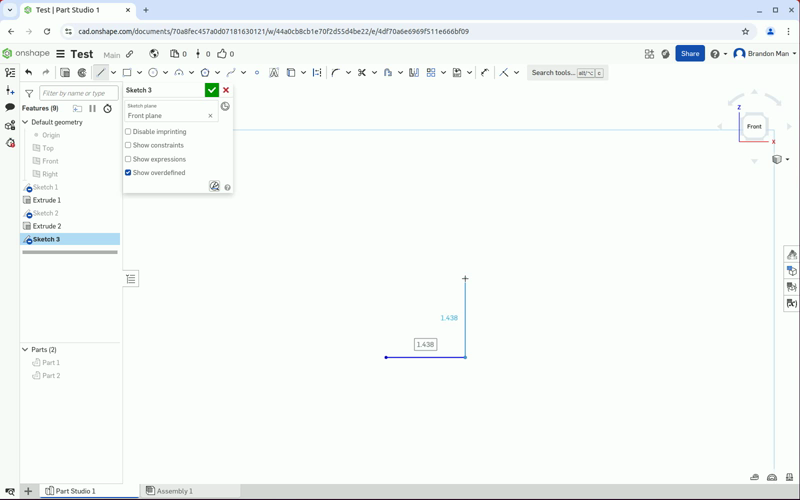
click(465, 278)
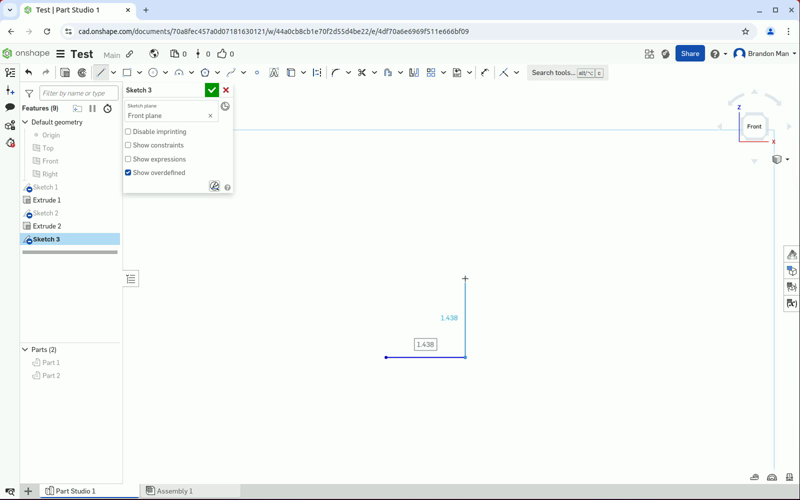
scroll(-6)
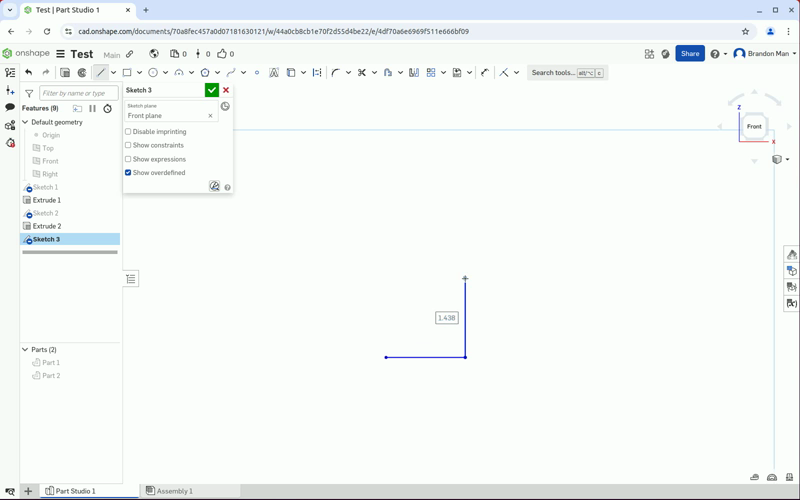
scroll(-6)
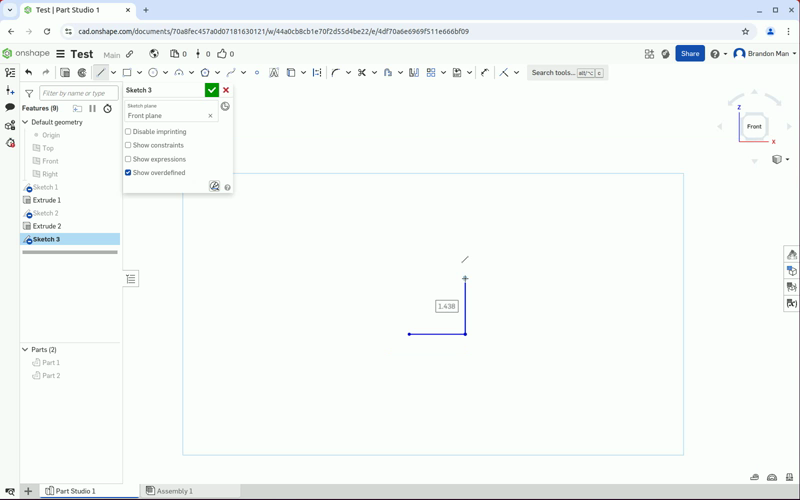
scroll(-6)
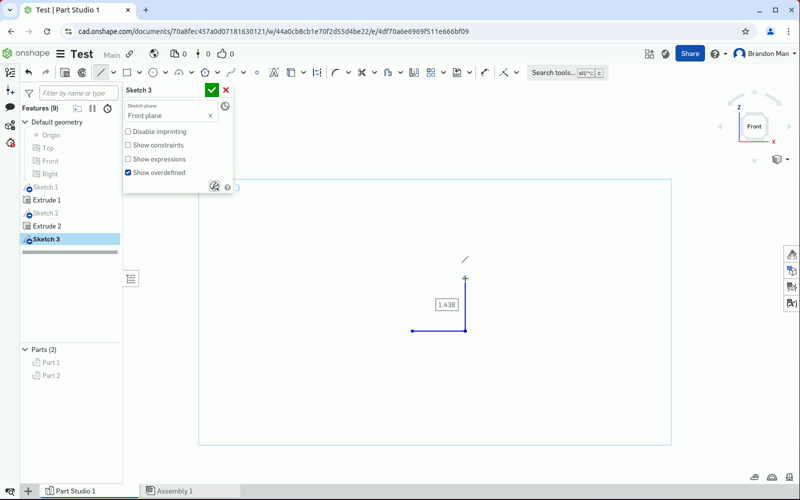
scroll(-6)
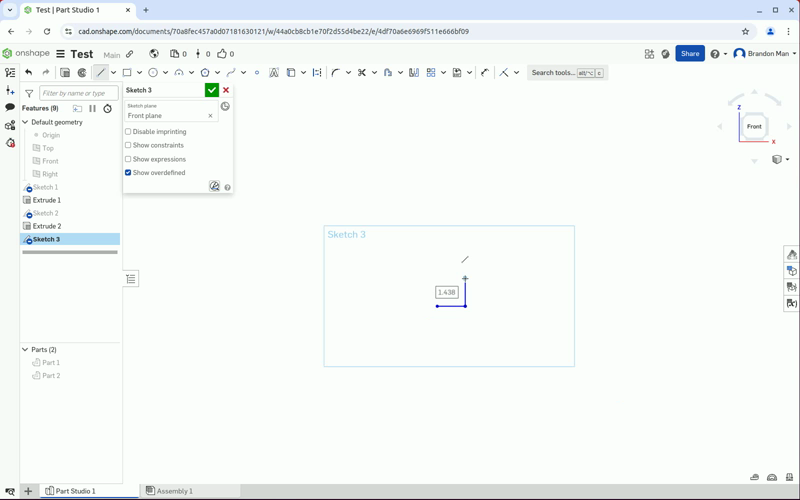
scroll(-6)
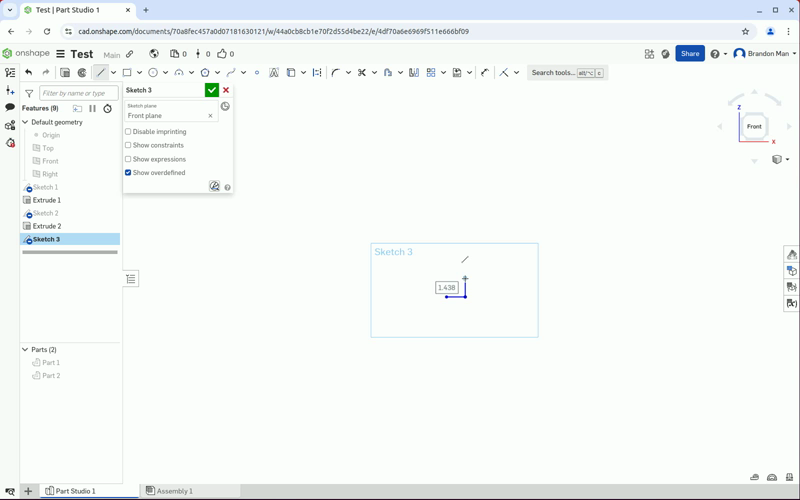
scroll(-6)
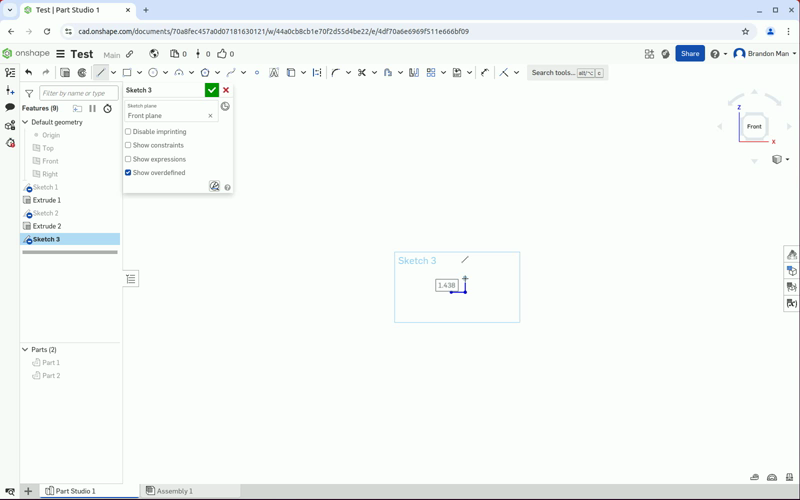
scroll(-6)
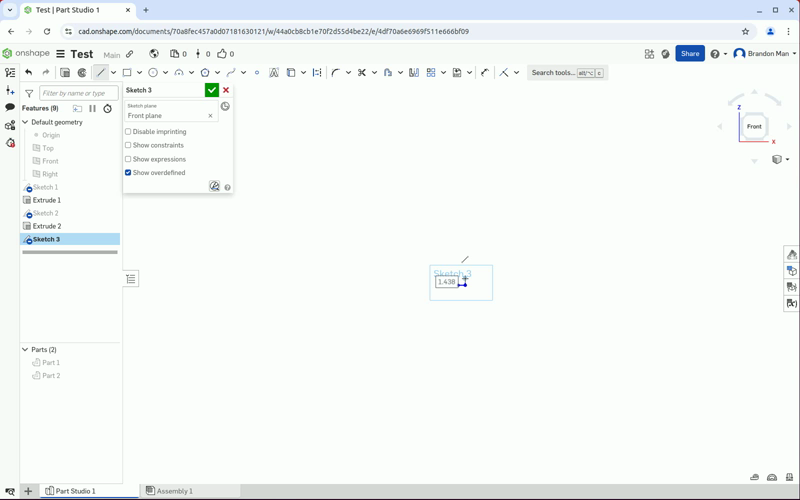
key_up(shift)
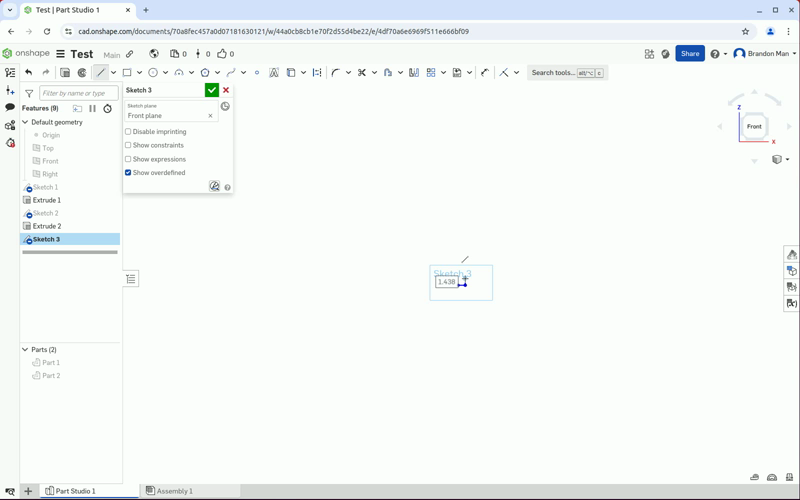
key_down(shift)
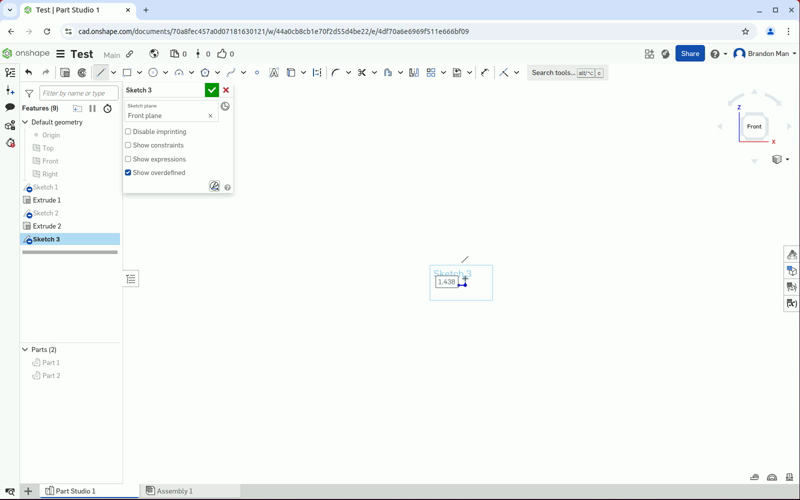
mouse_move(495, 278)
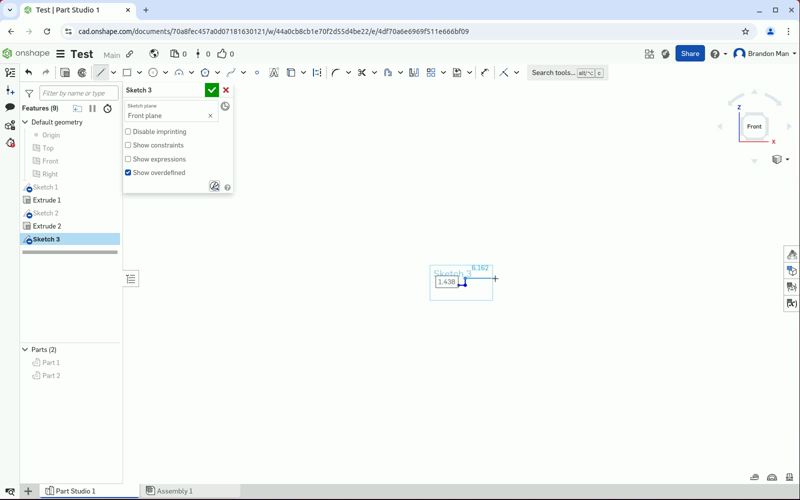
mouse_move(458, 278)
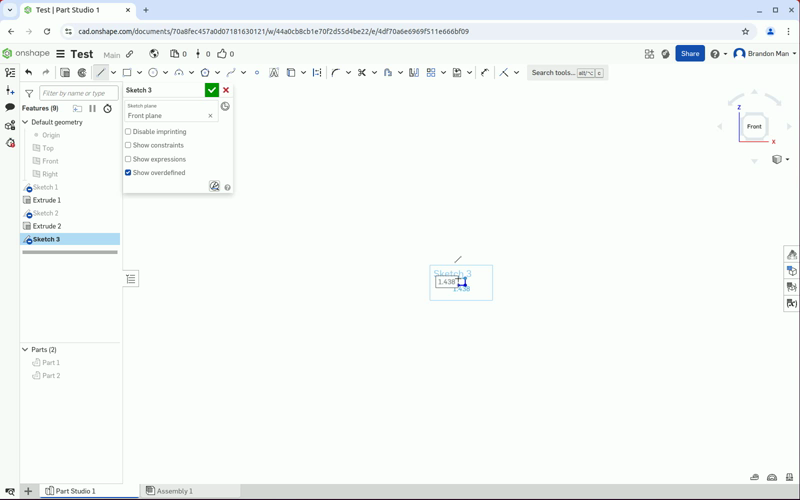
scroll(6)
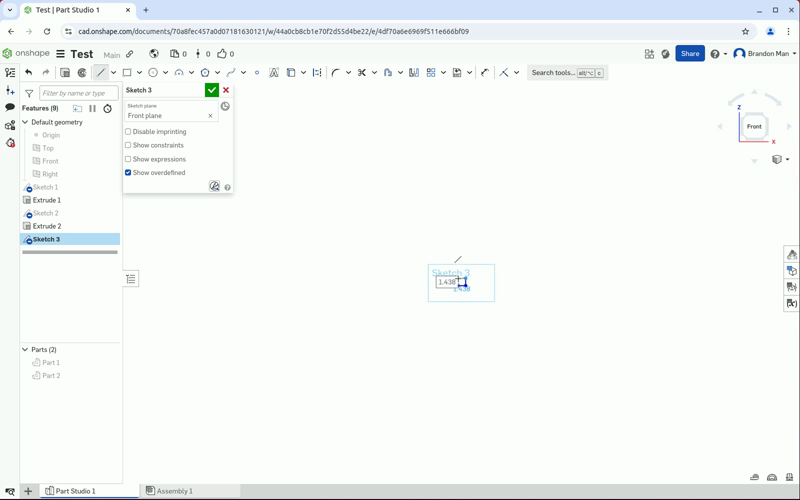
scroll(6)
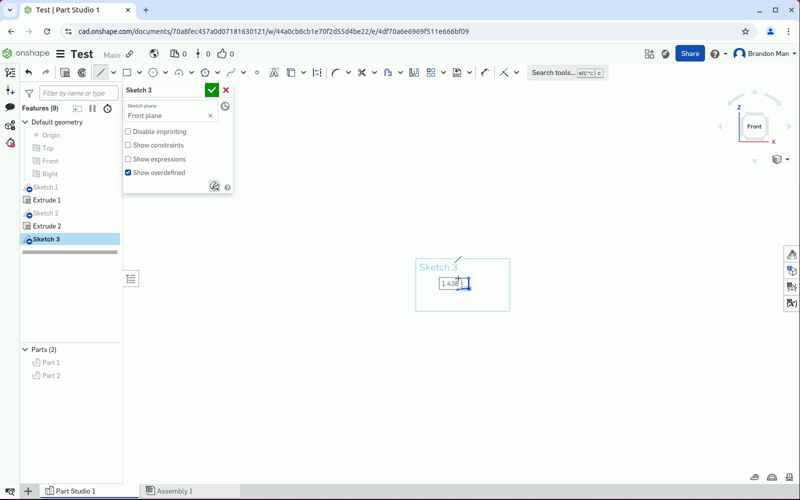
scroll(6)
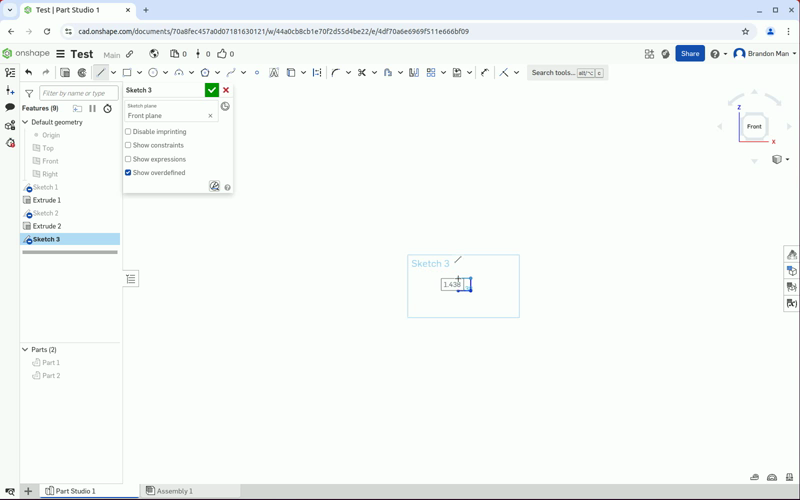
scroll(6)
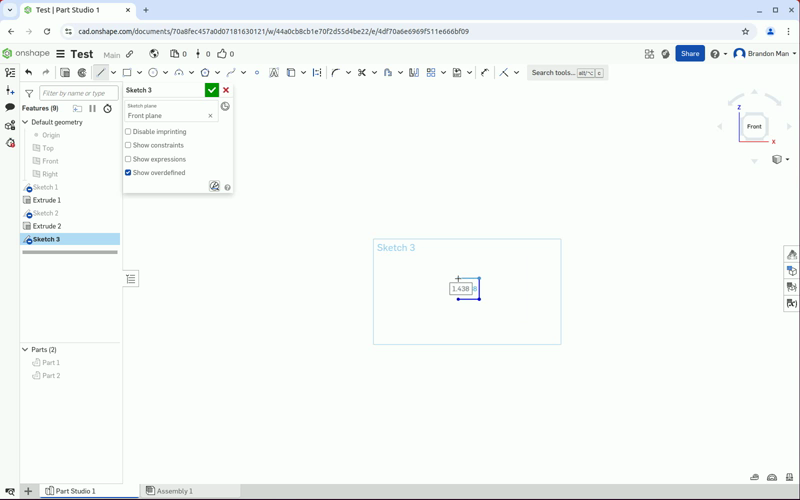
scroll(6)
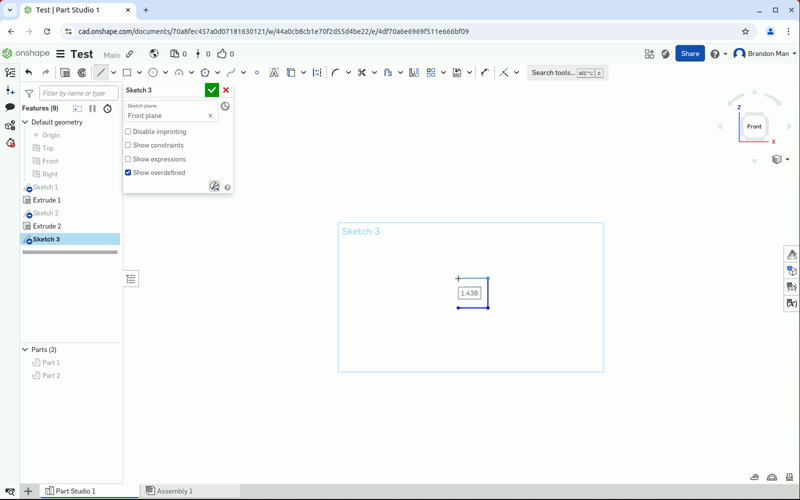
scroll(6)
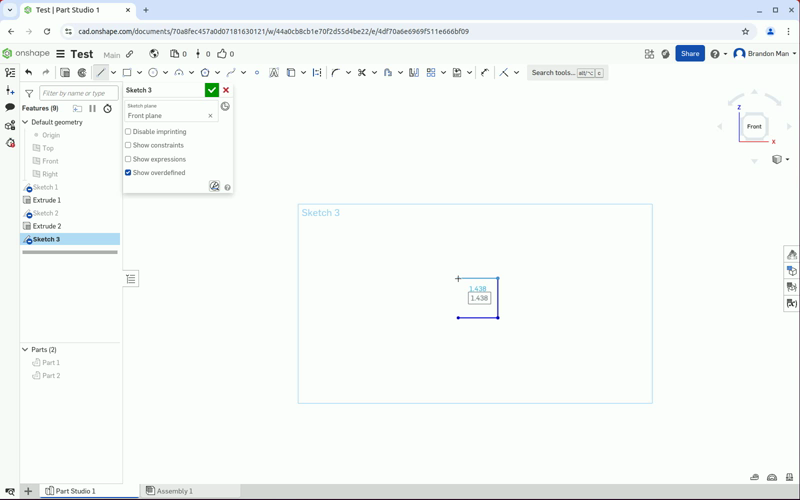
scroll(6)
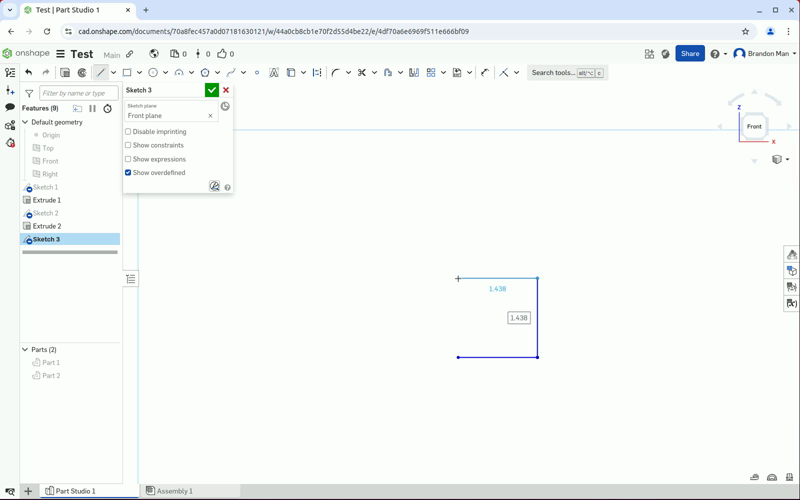
click(458, 278)
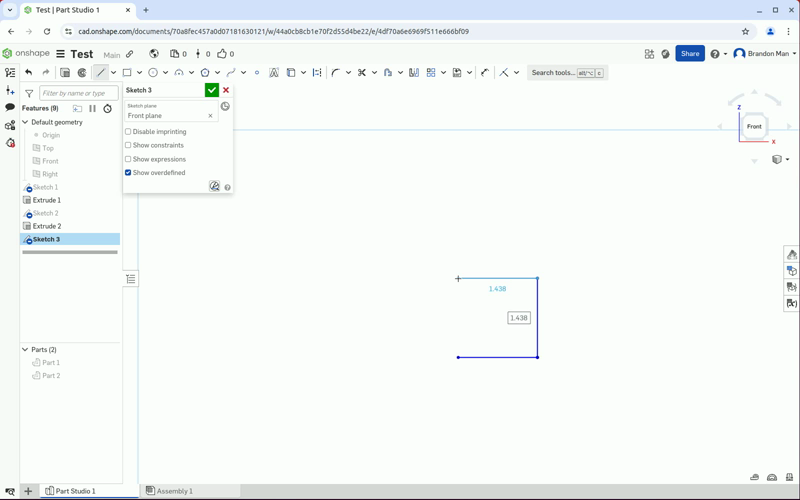
scroll(-6)
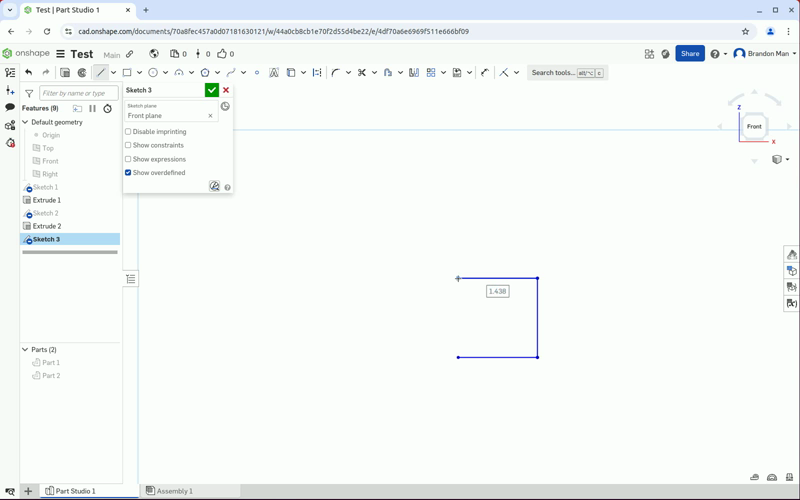
scroll(-6)
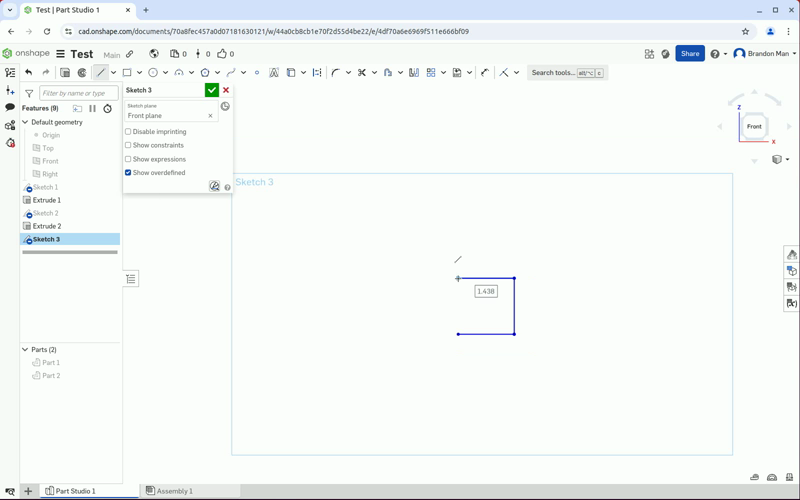
scroll(-6)
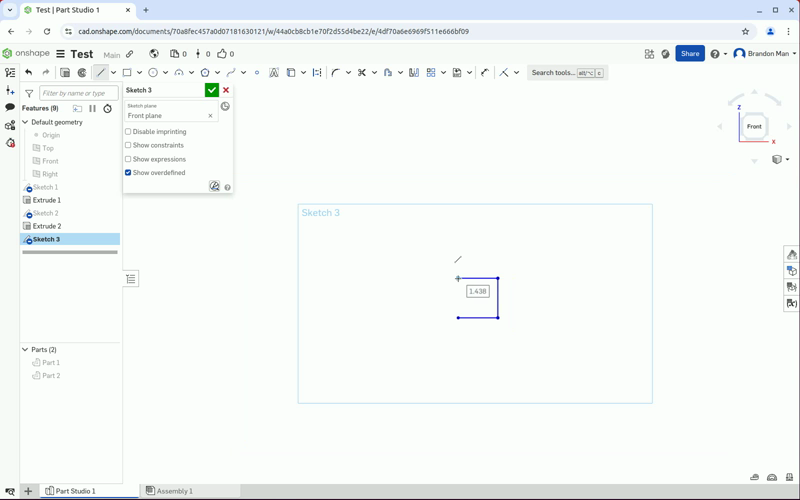
scroll(-6)
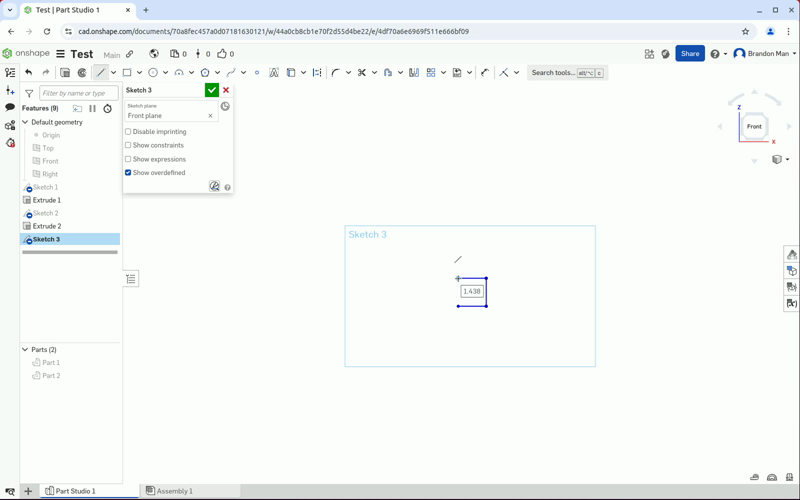
scroll(-6)
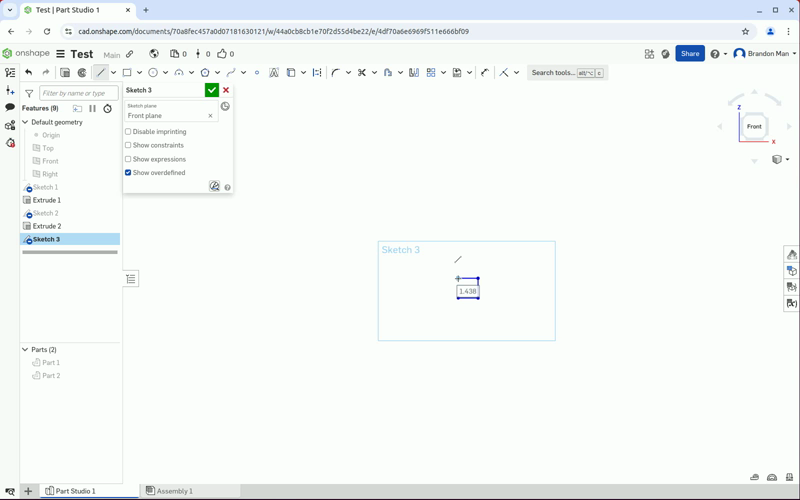
scroll(-6)
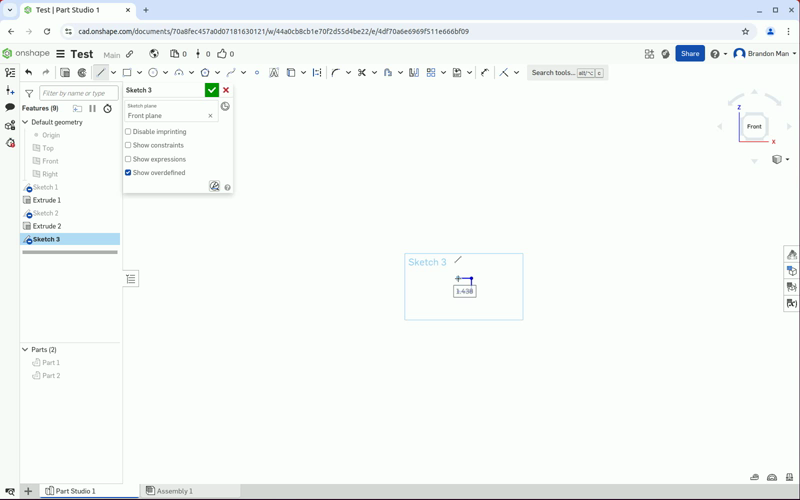
scroll(-6)
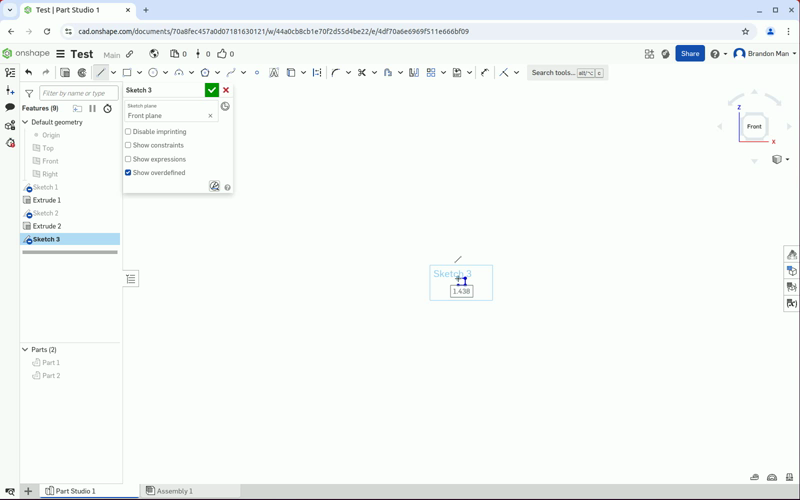
key_up(shift)
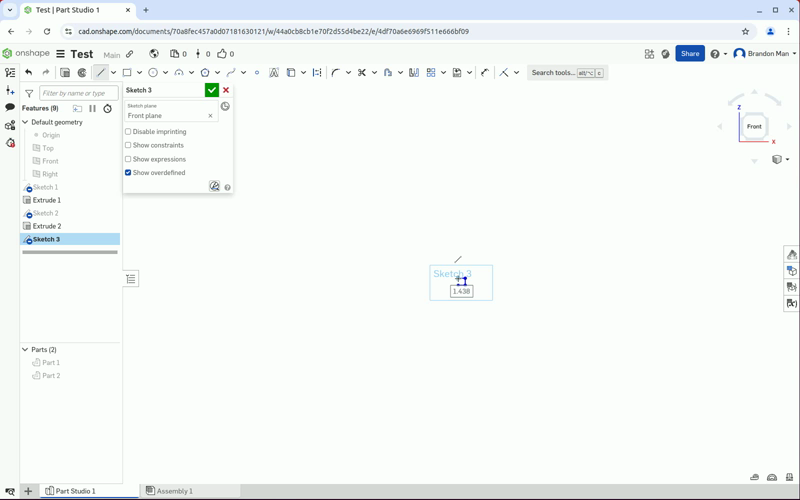
mouse_move(488, 278)
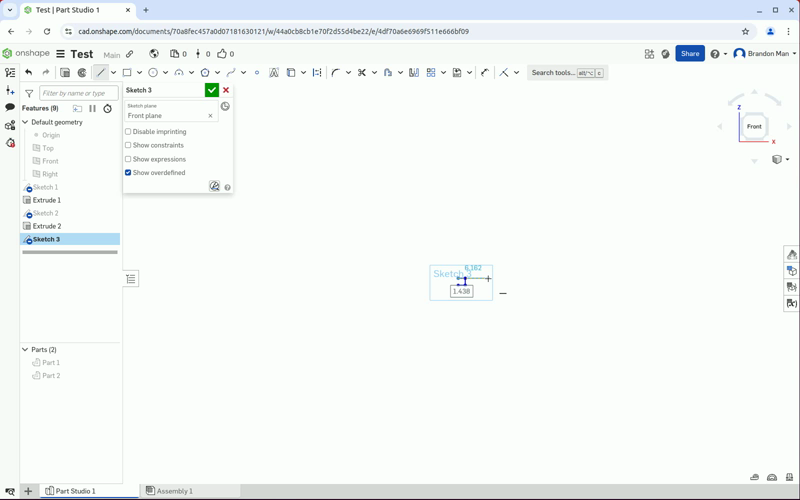
key_down(shift)
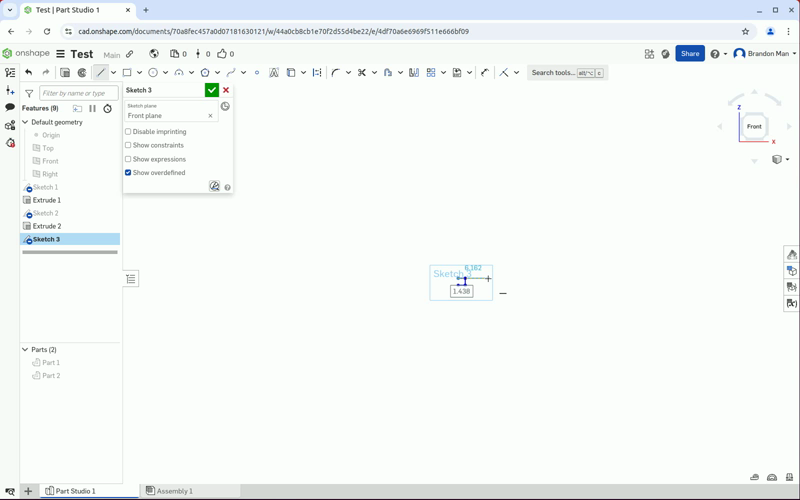
mouse_move(458, 285)
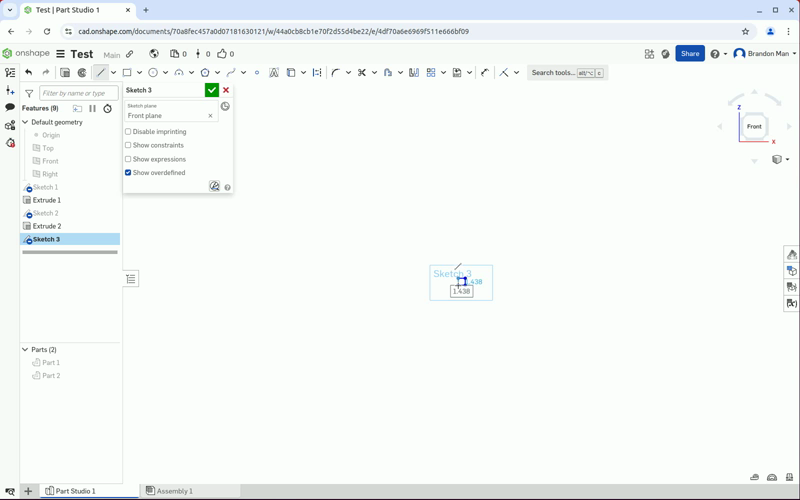
scroll(6)
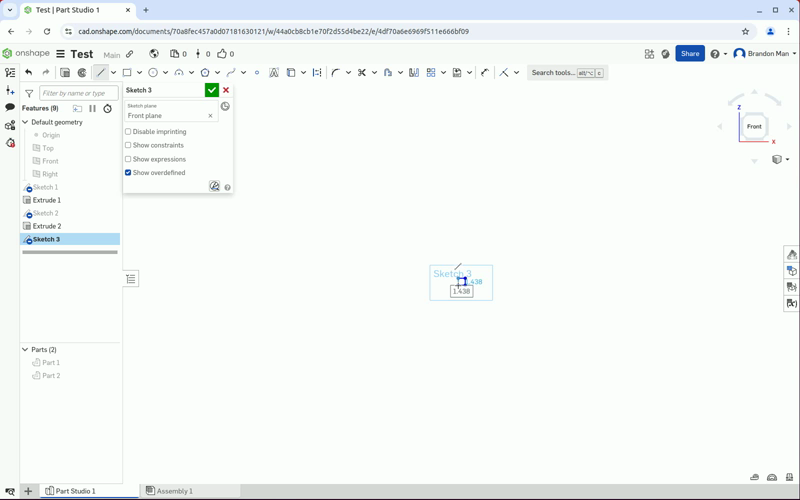
scroll(6)
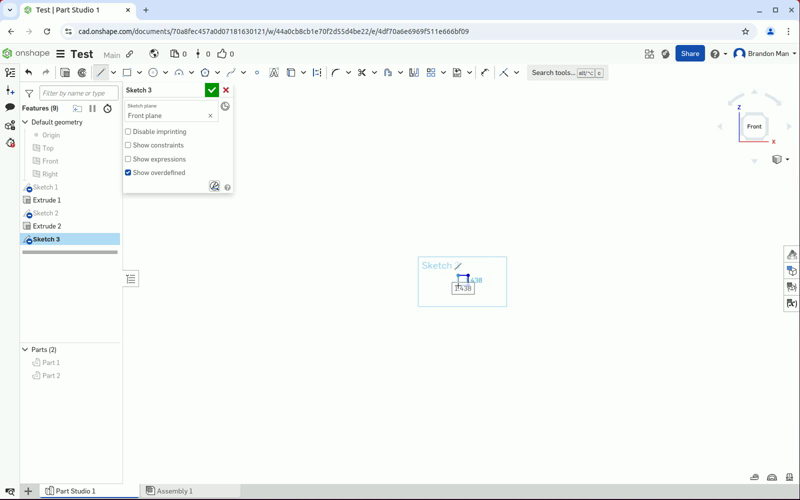
scroll(6)
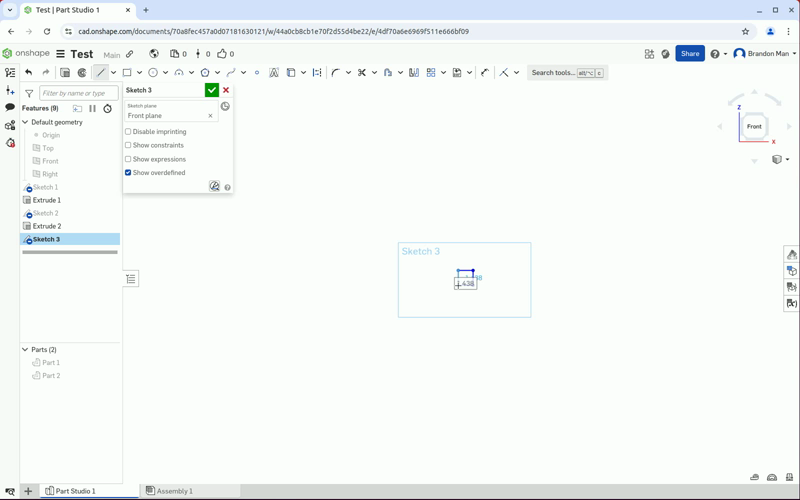
scroll(6)
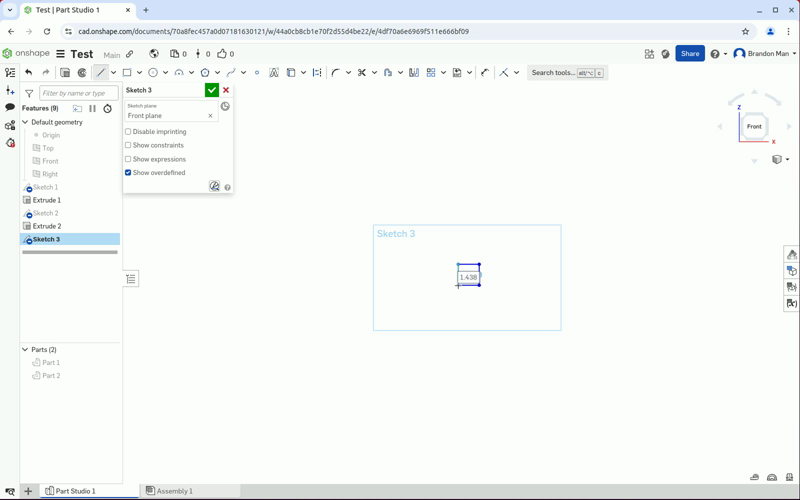
scroll(6)
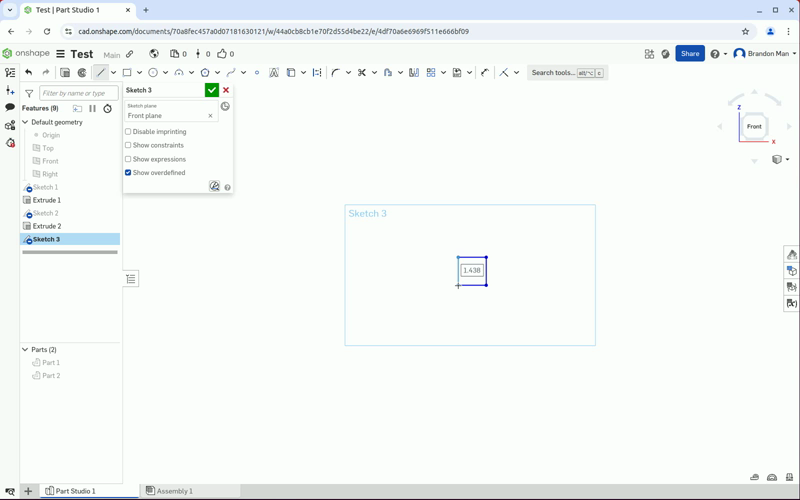
scroll(6)
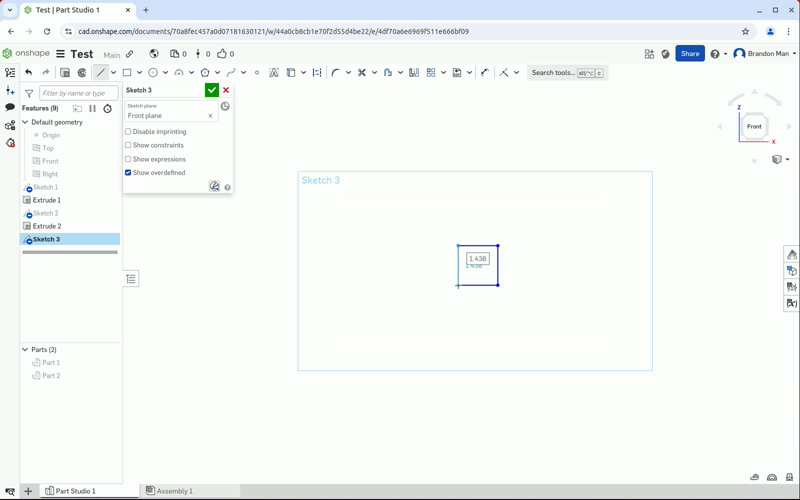
scroll(6)
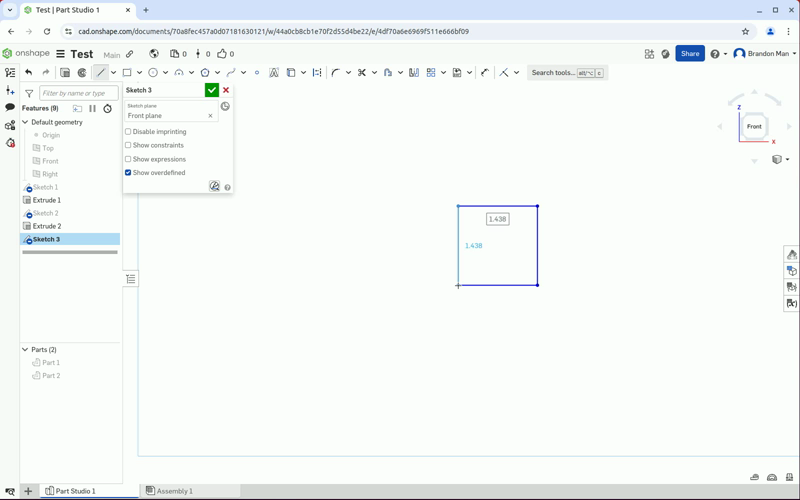
key_up(shift)
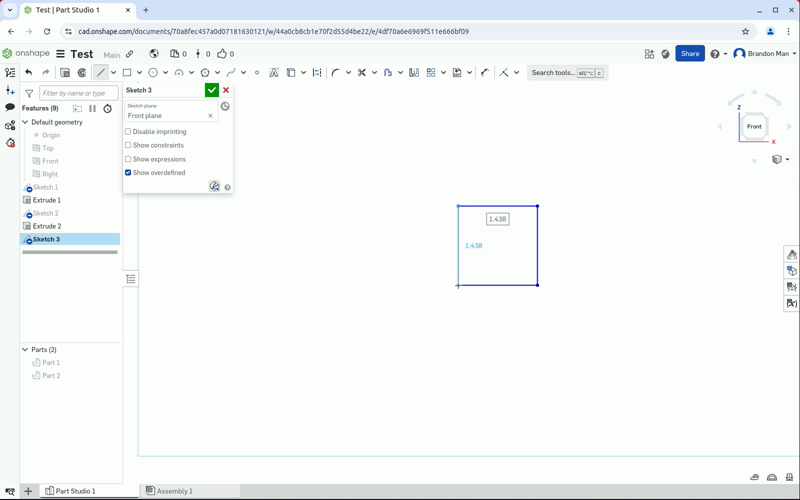
click(458, 285)
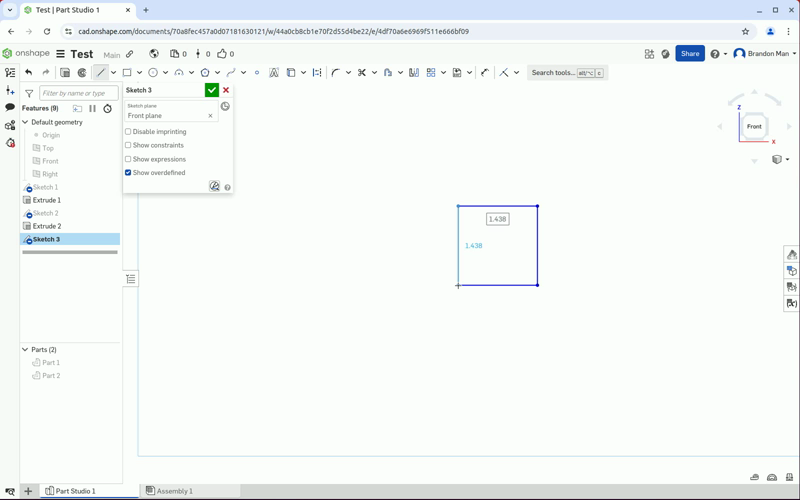
scroll(-6)
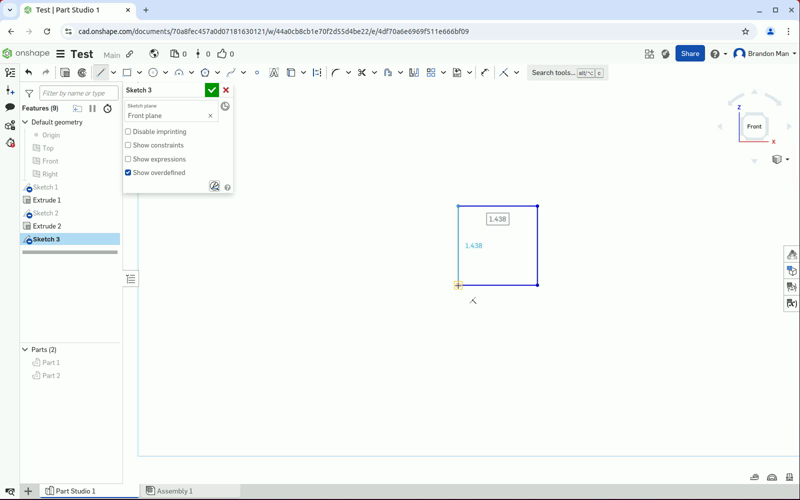
scroll(-6)
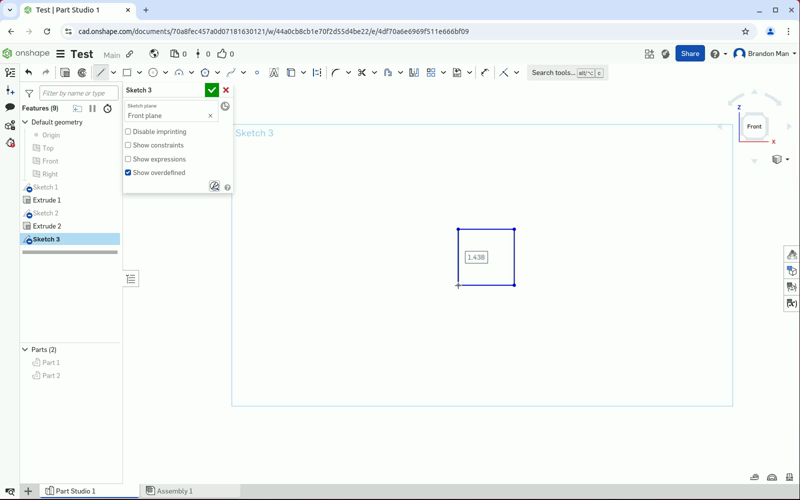
scroll(-6)
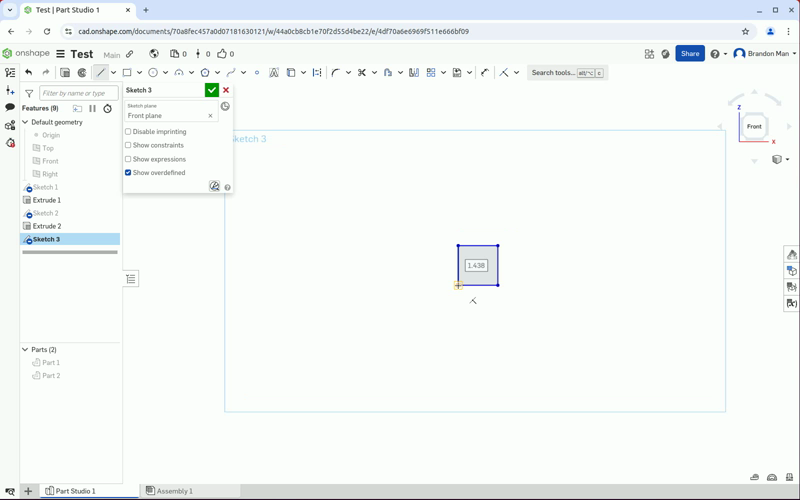
scroll(-6)
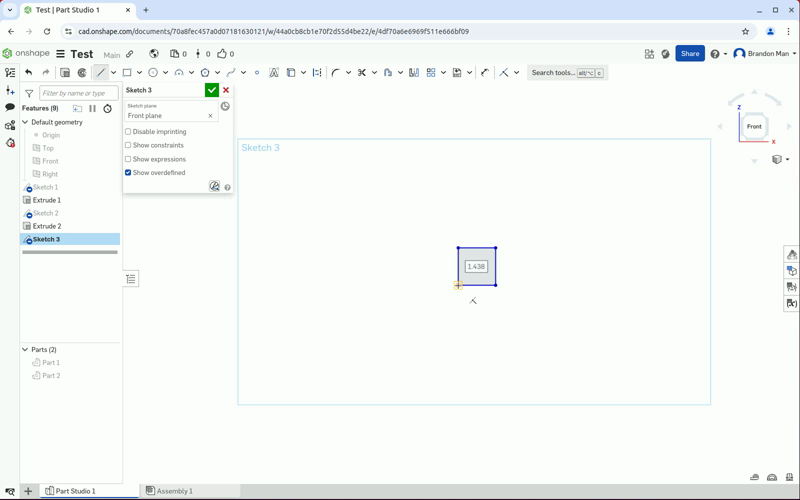
scroll(-6)
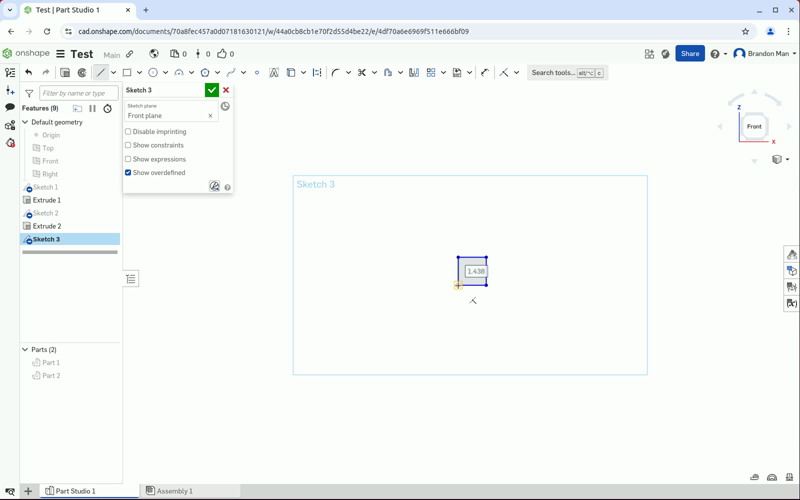
scroll(-6)
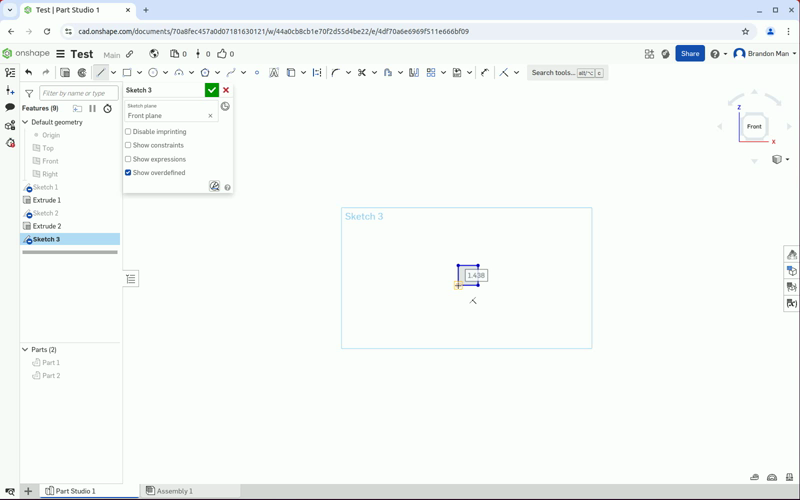
scroll(-6)
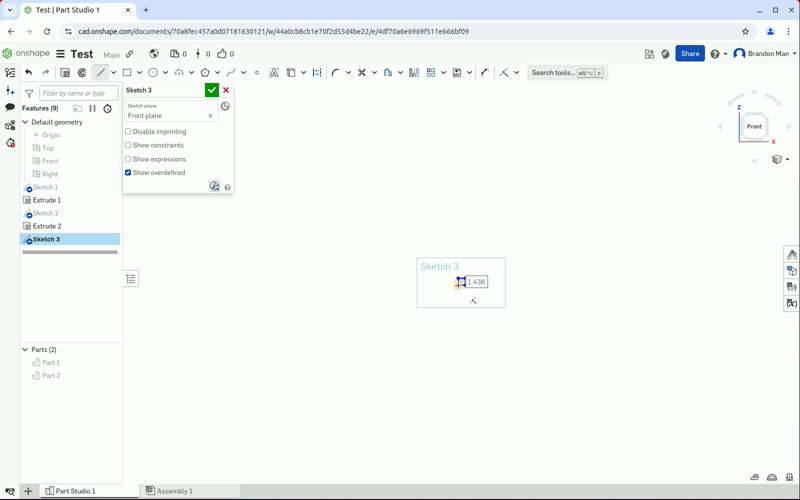
key(esc)
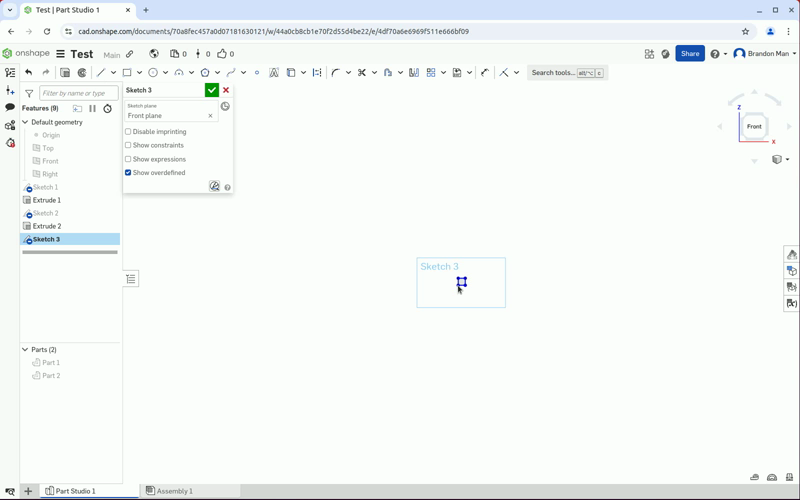
key(c)
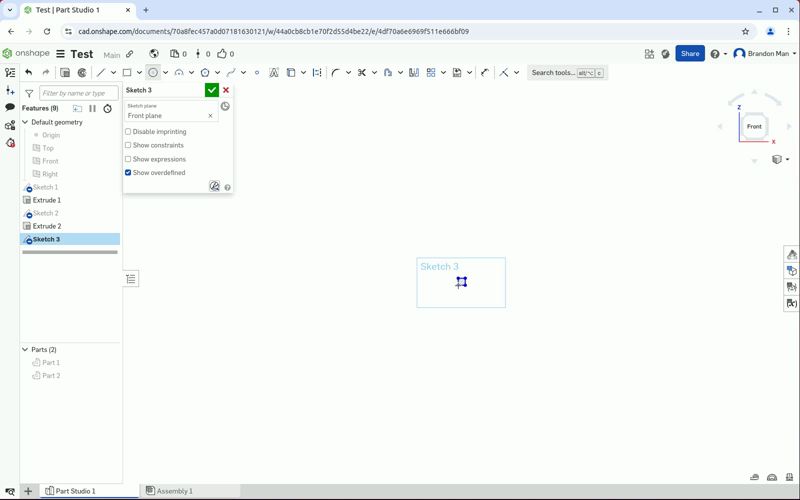
key_down(shift)
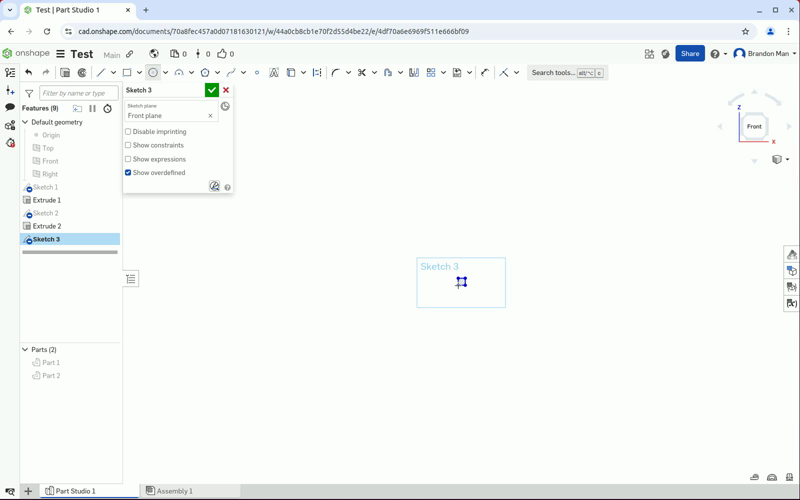
mouse_move(461, 281)
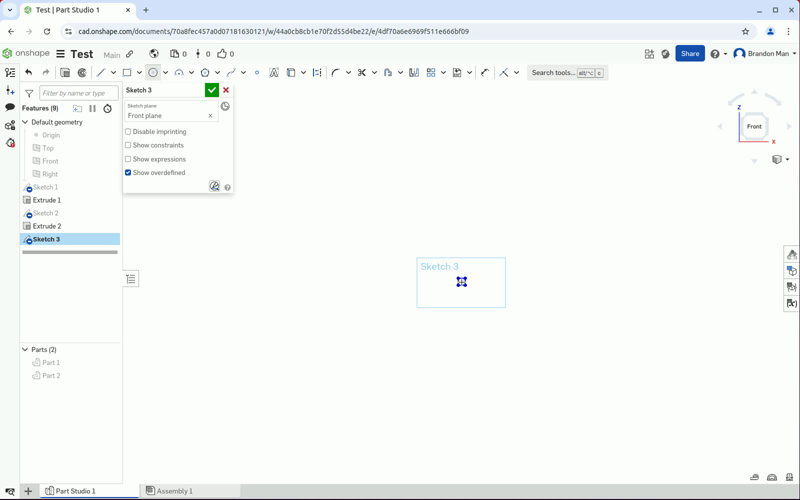
click(461, 281)
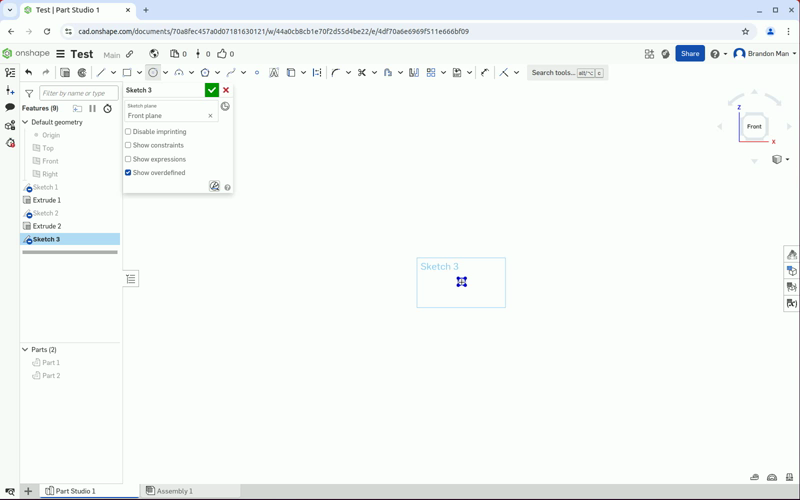
key_up(shift)
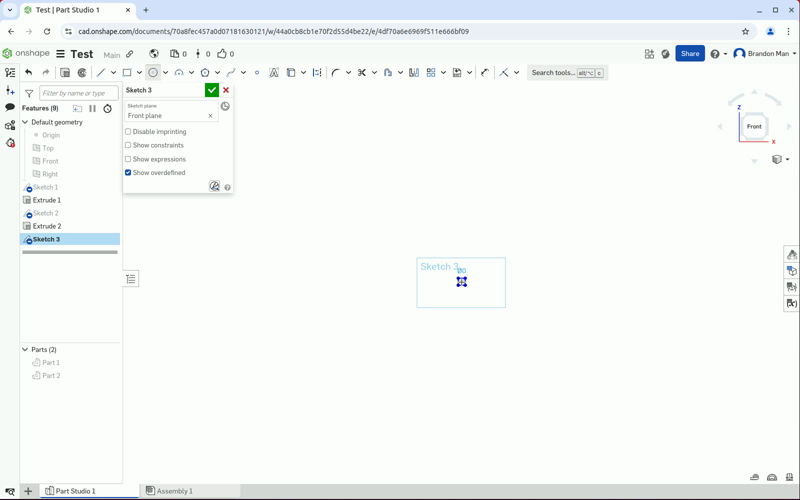
mouse_move(464, 281)
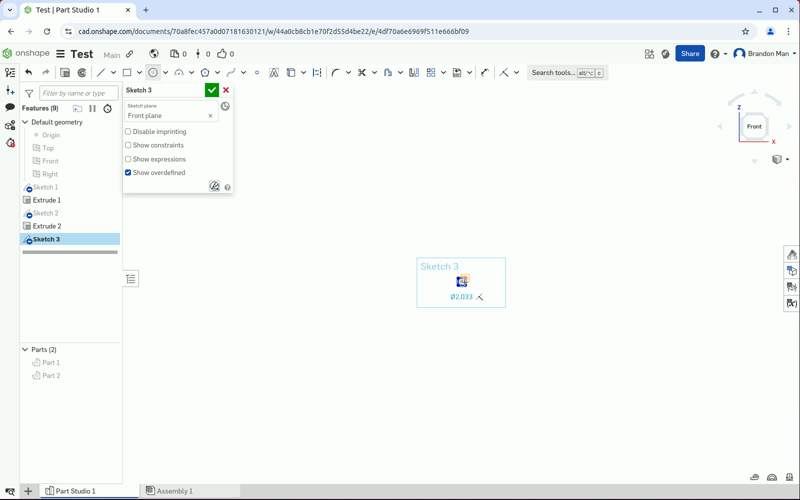
scroll(6)
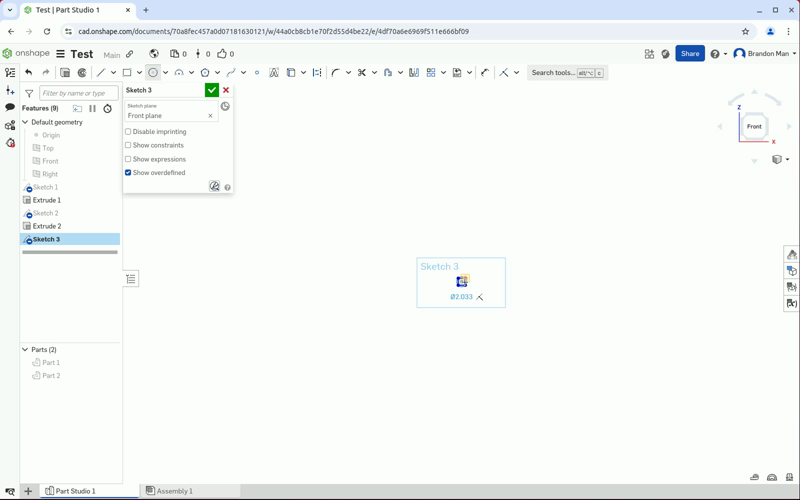
scroll(6)
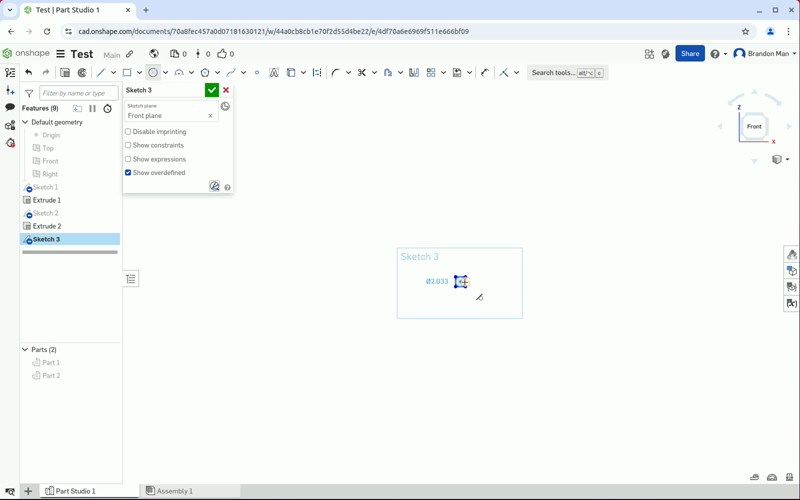
scroll(6)
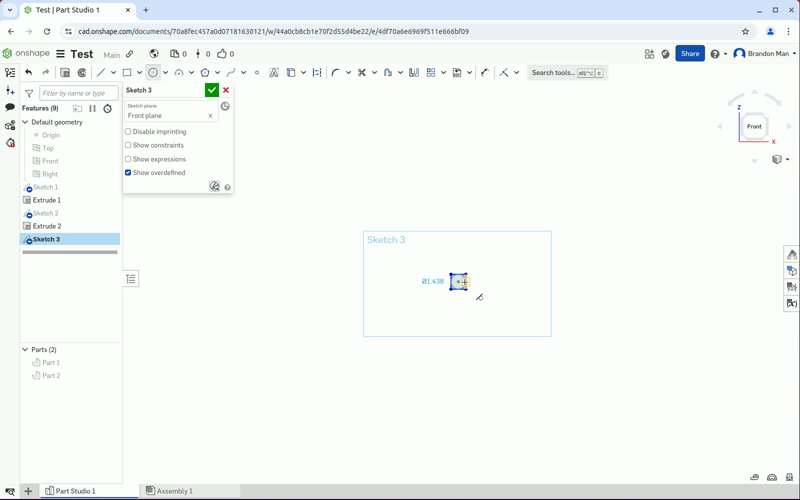
scroll(6)
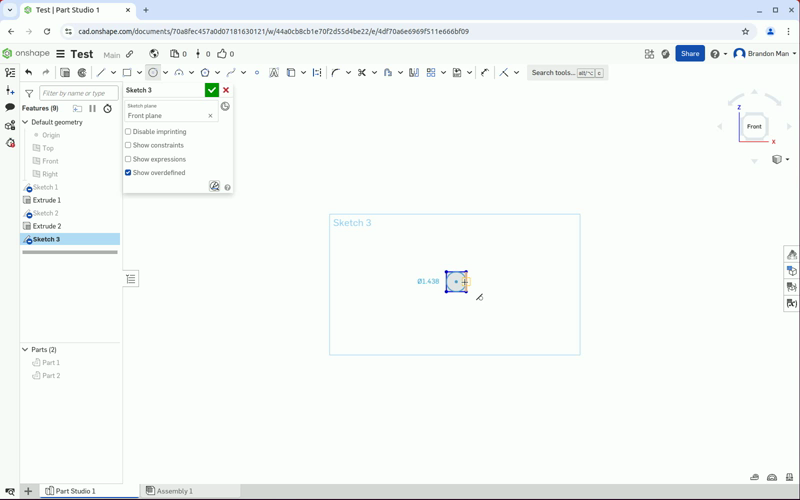
scroll(6)
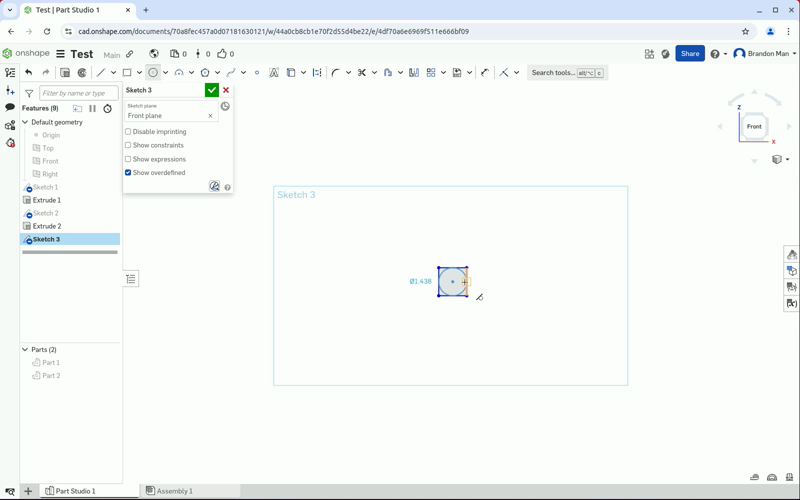
scroll(6)
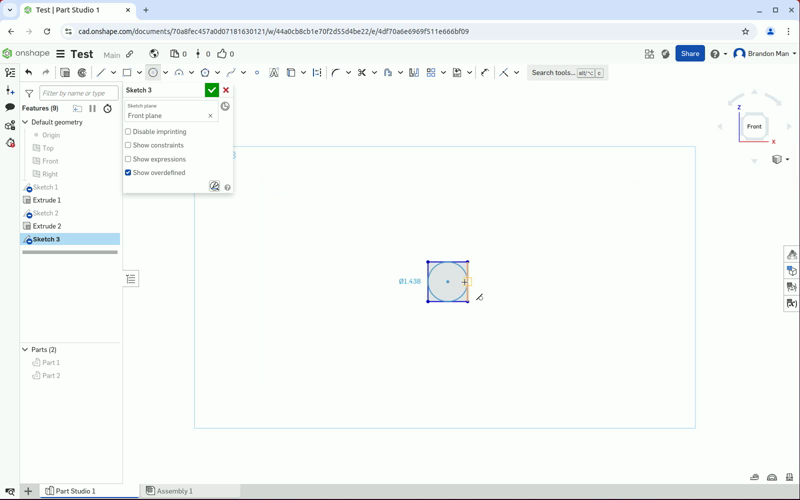
scroll(6)
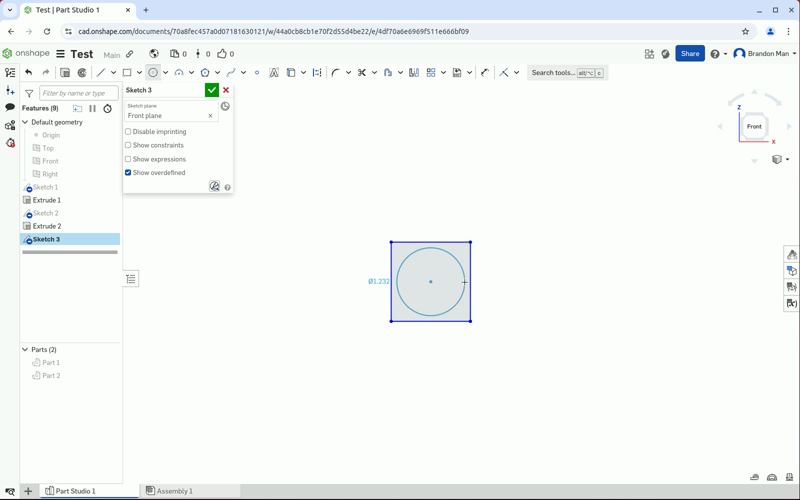
click(464, 281)
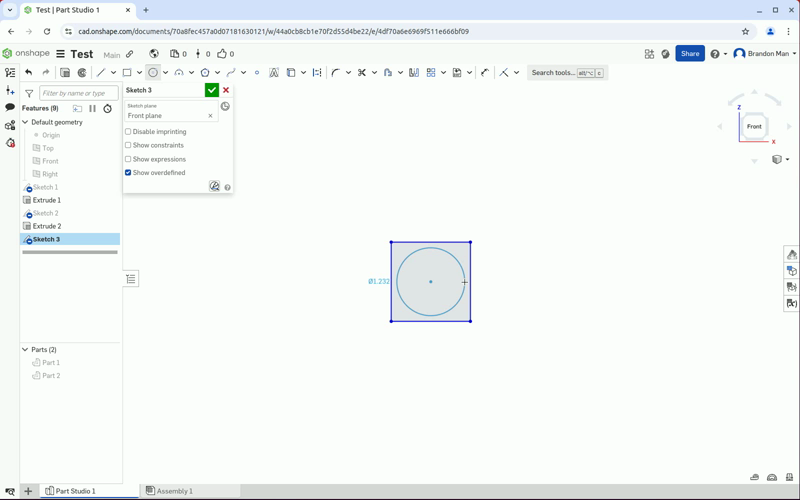
scroll(-6)
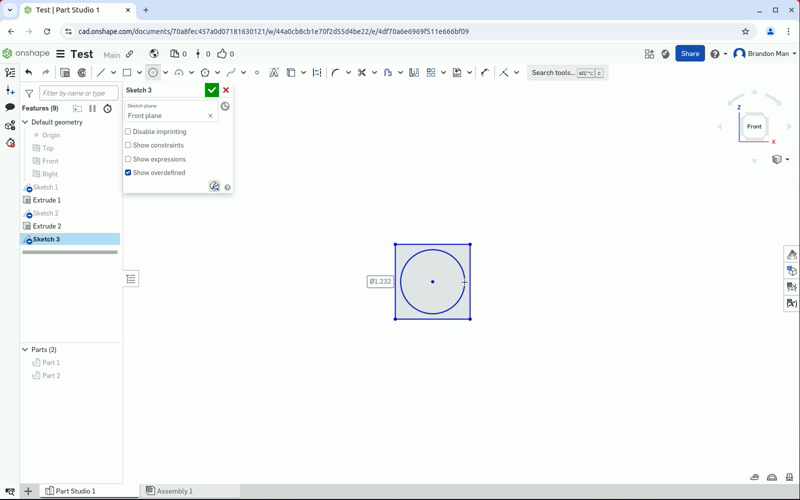
scroll(-6)
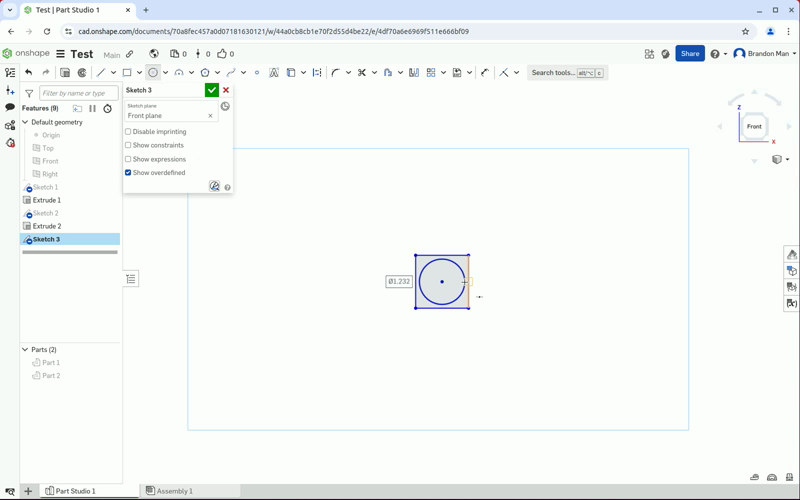
scroll(-6)
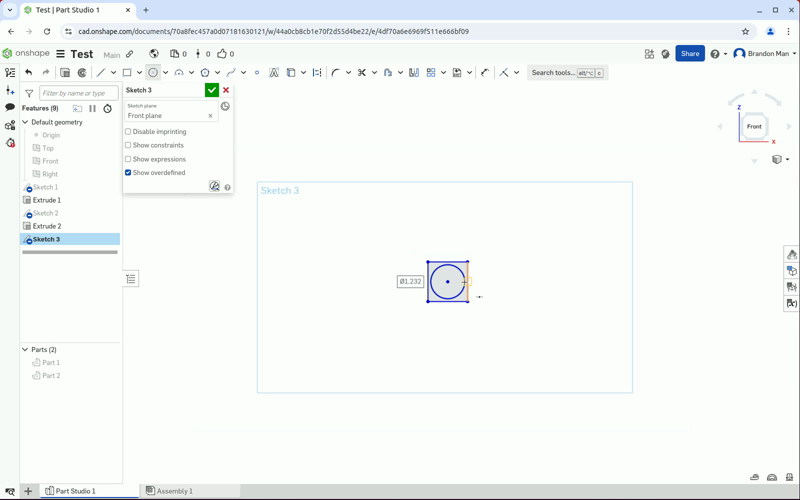
scroll(-6)
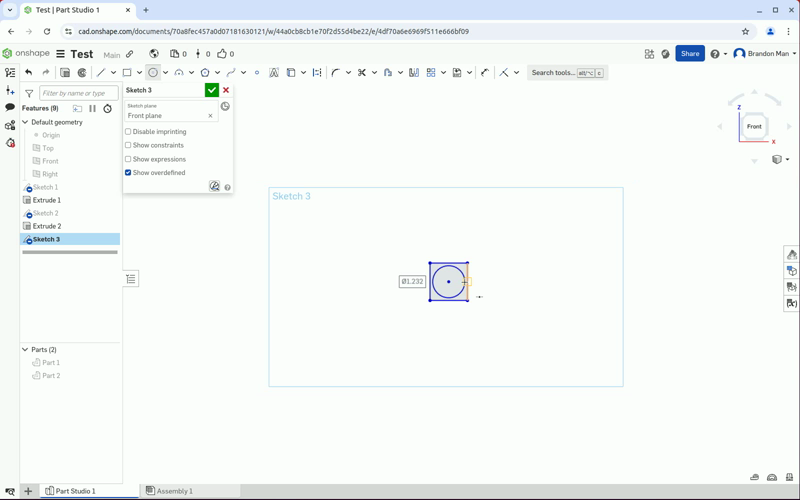
scroll(-6)
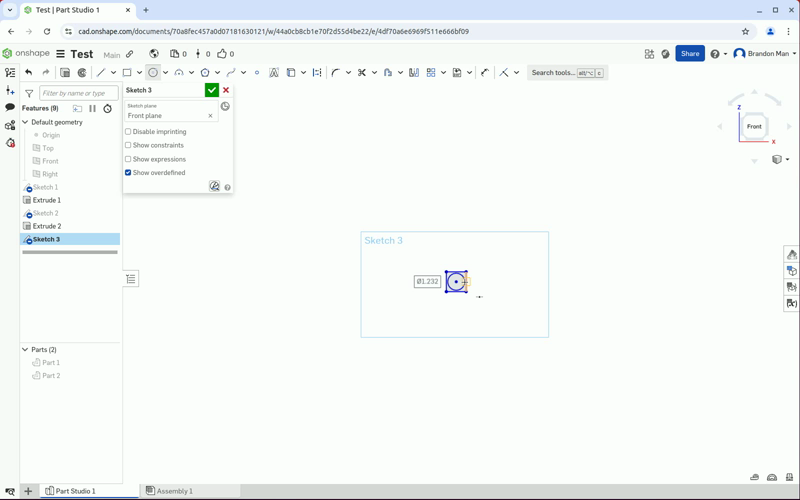
scroll(-6)
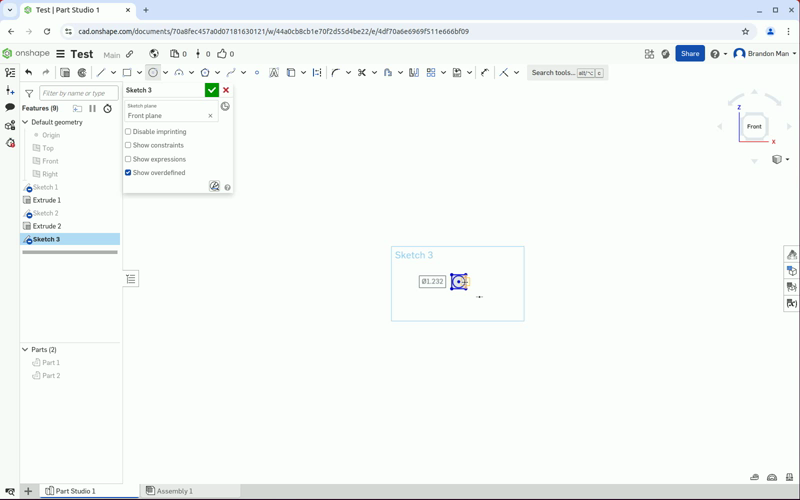
scroll(-6)
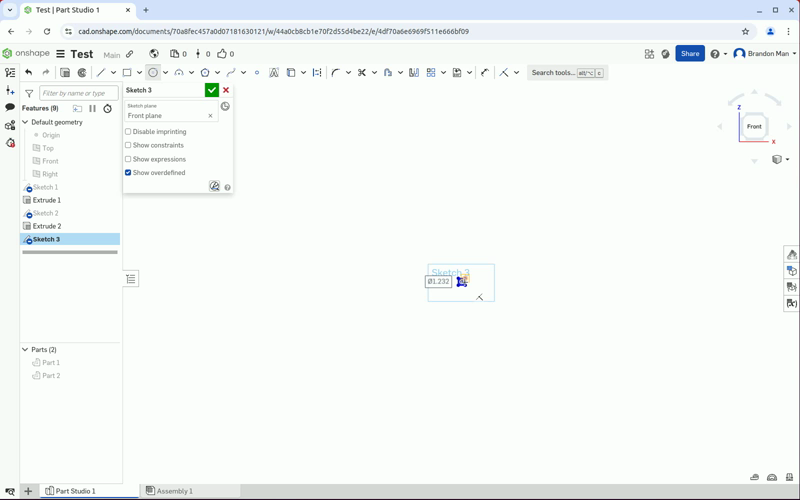
key(esc)
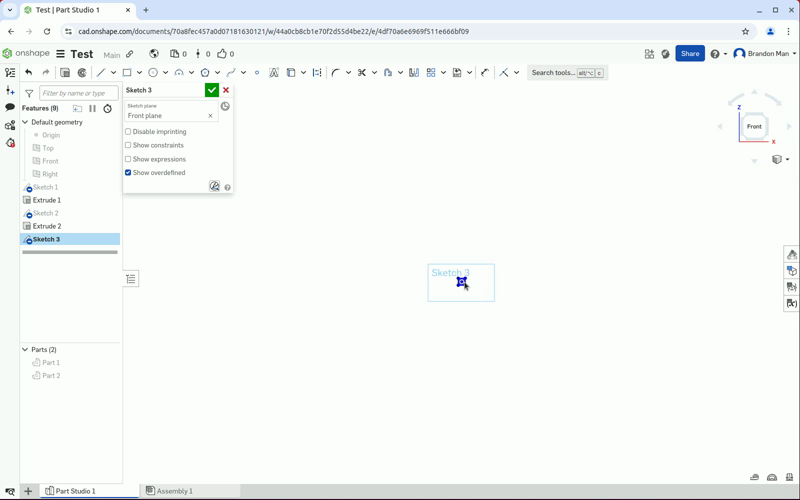
mouse_move(462, 284)
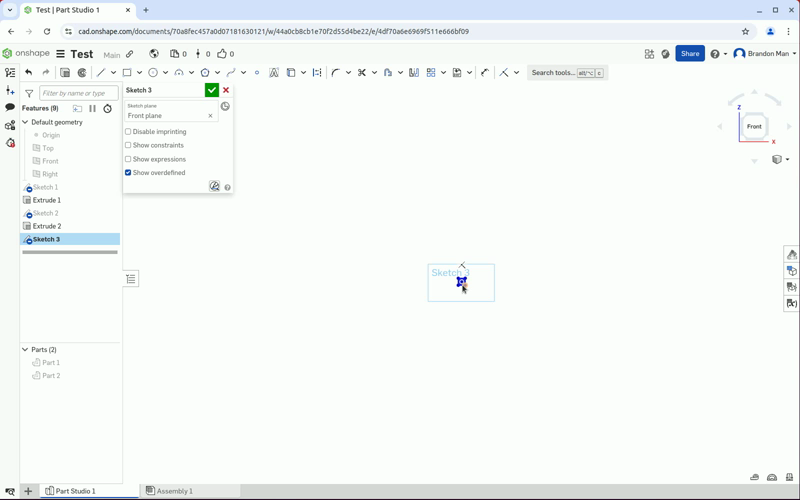
scroll(6)
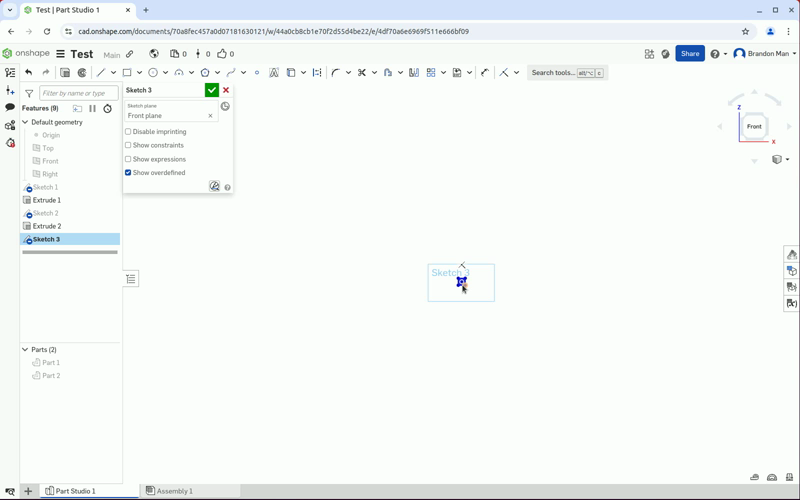
scroll(6)
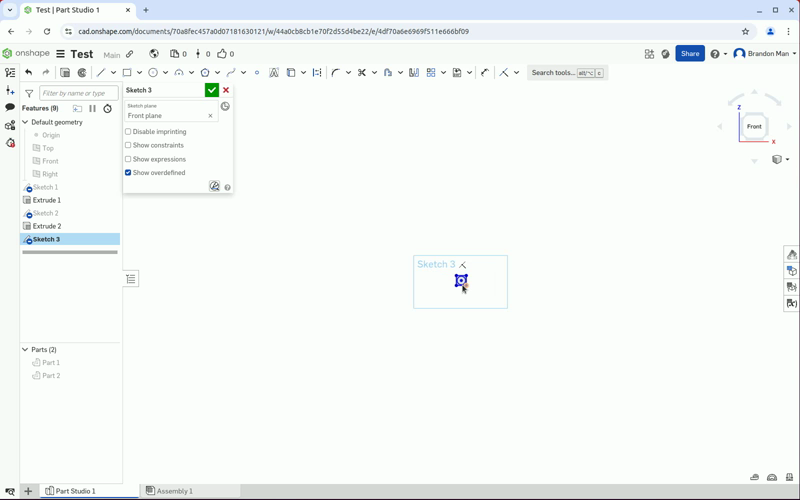
scroll(6)
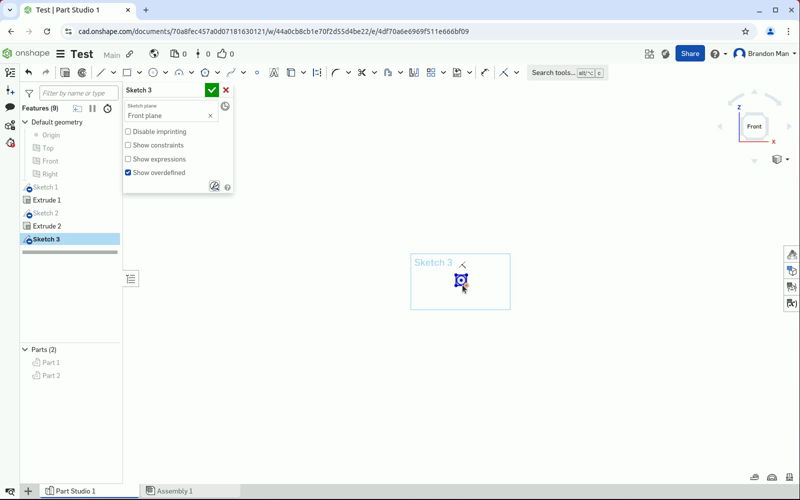
scroll(6)
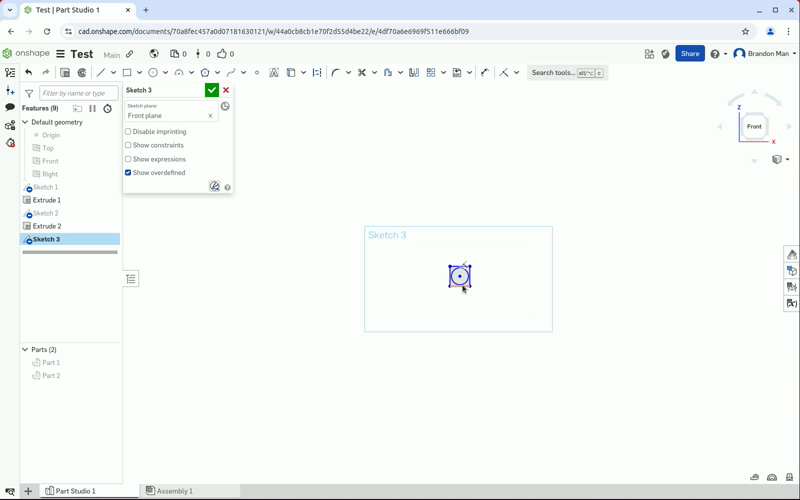
scroll(6)
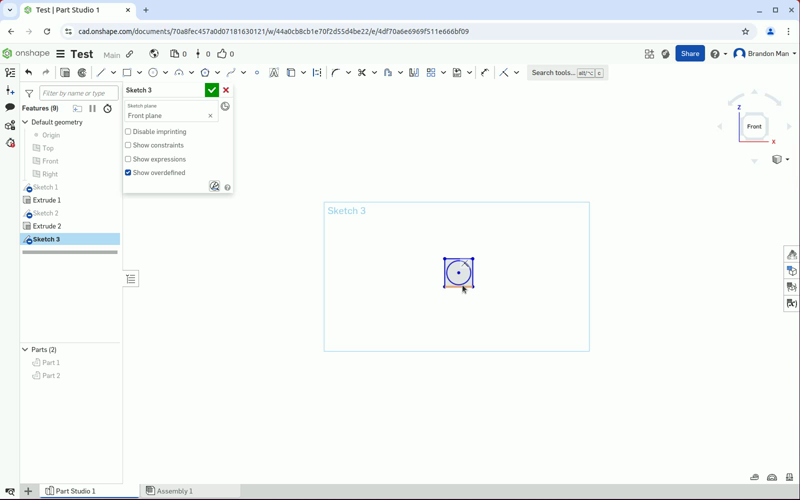
scroll(6)
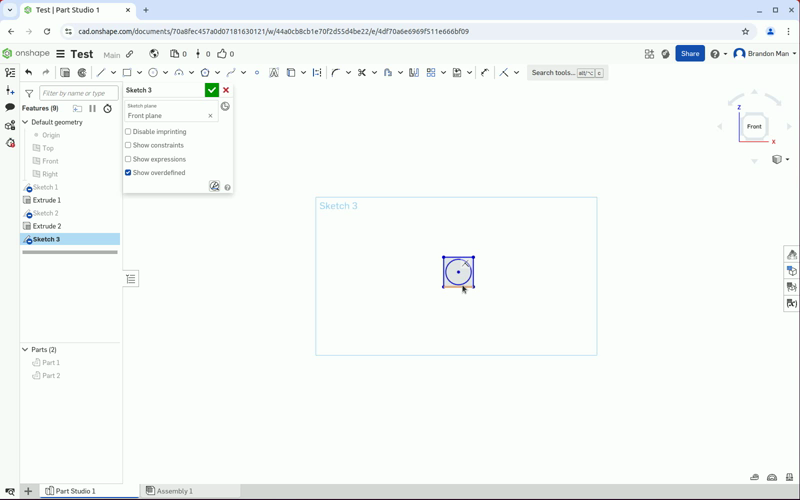
scroll(6)
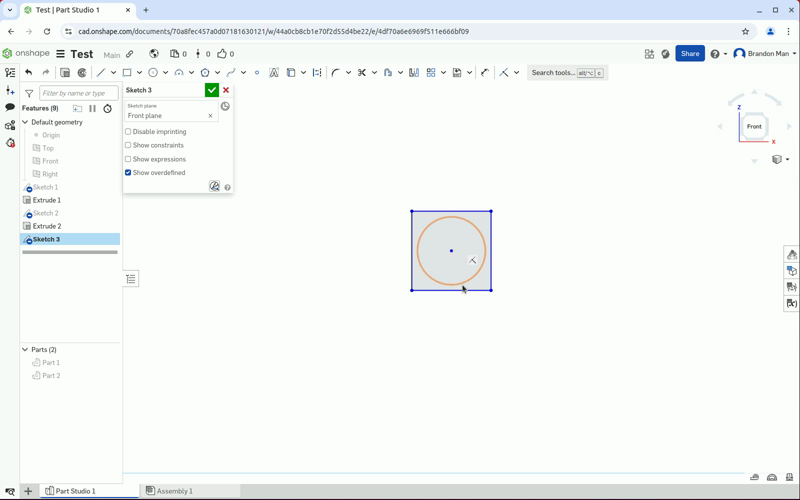
click(462, 284)
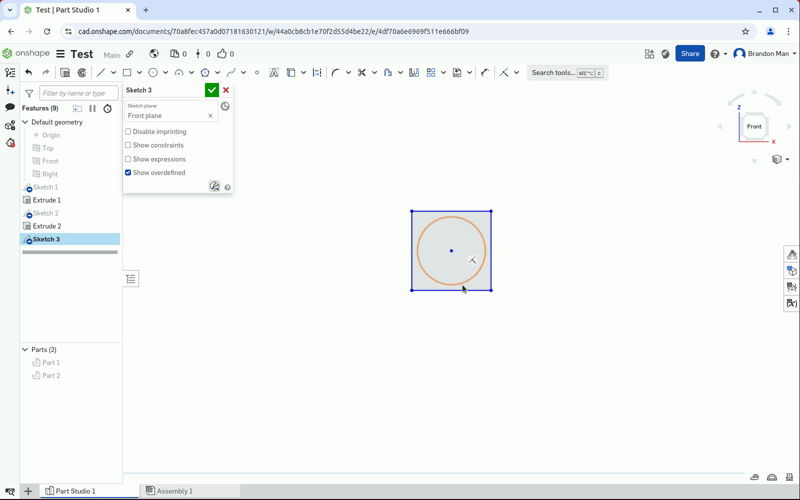
scroll(-6)
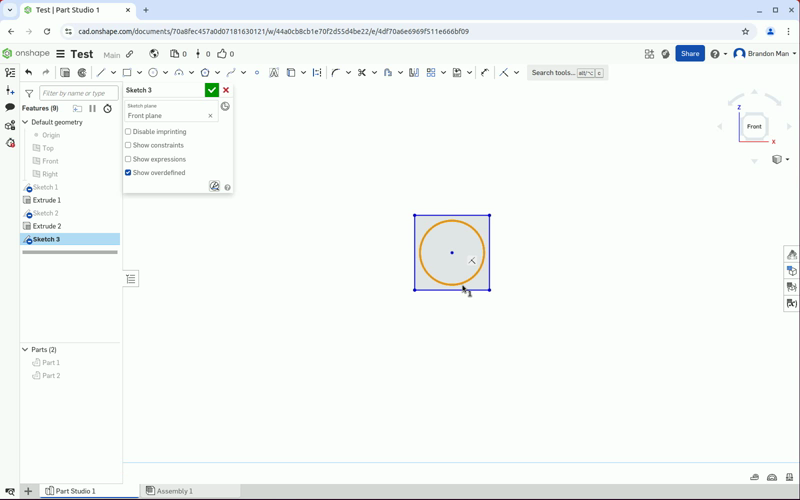
scroll(-6)
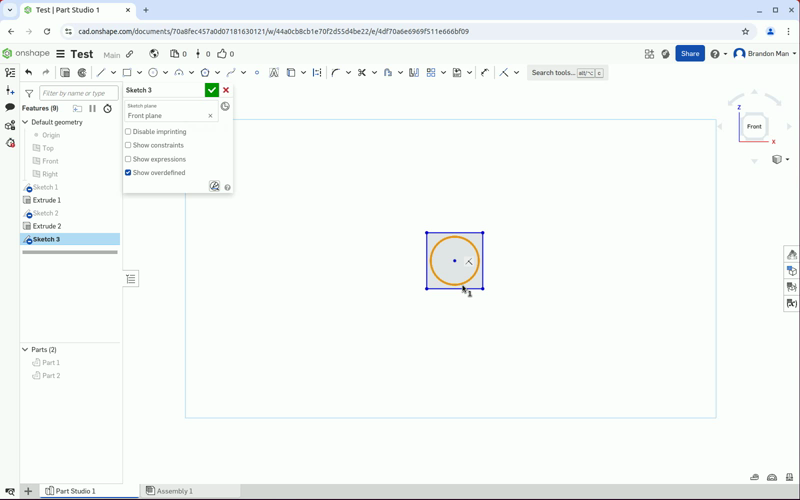
scroll(-6)
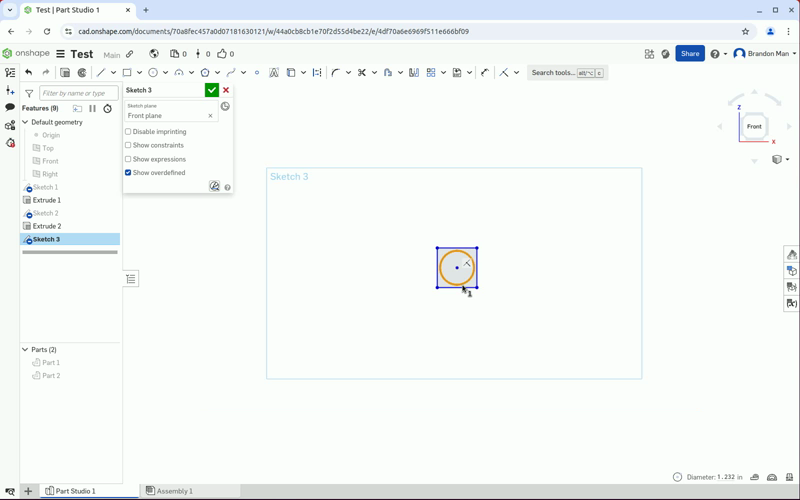
scroll(-6)
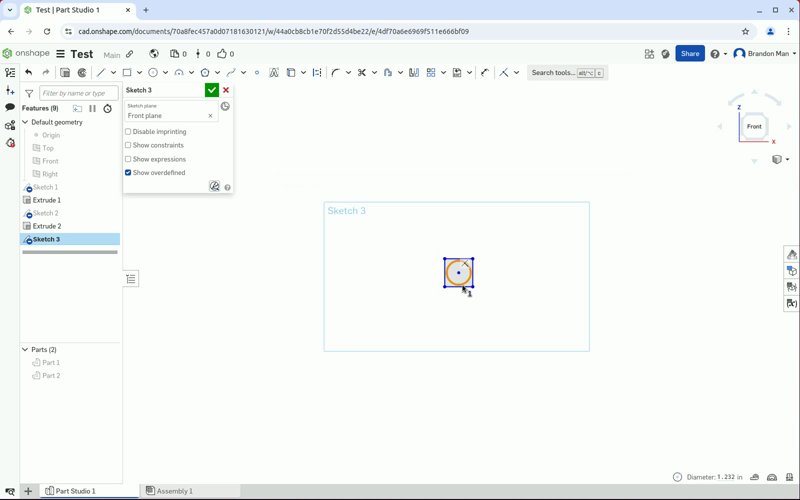
scroll(-6)
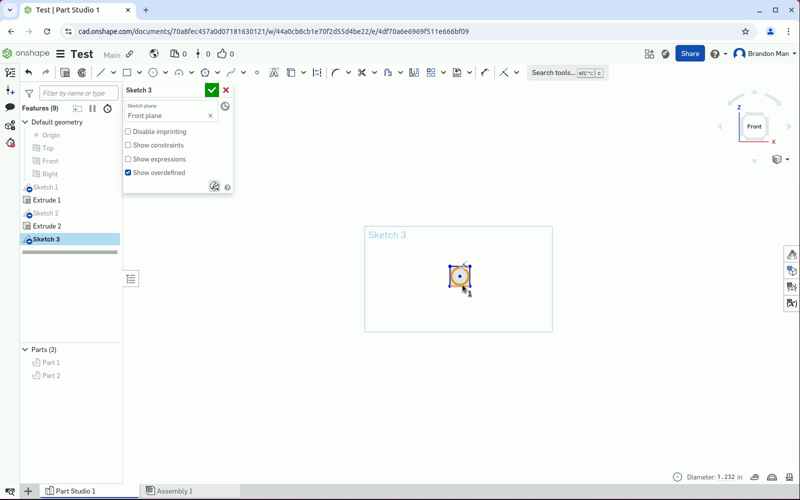
scroll(-6)
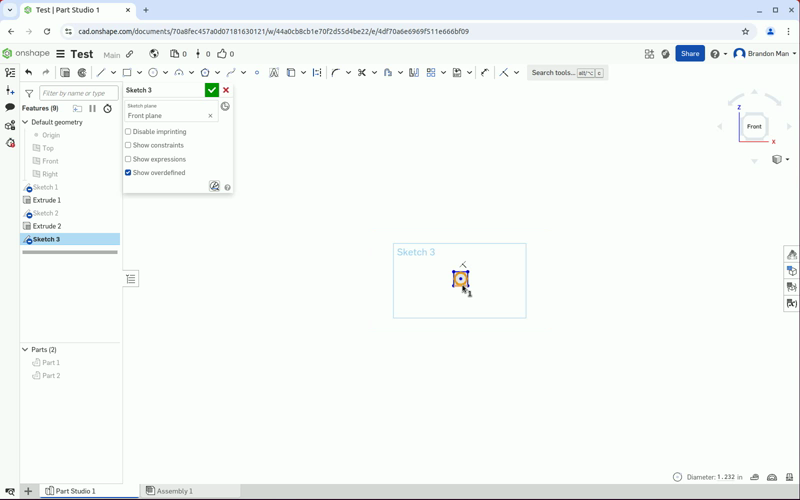
scroll(-6)
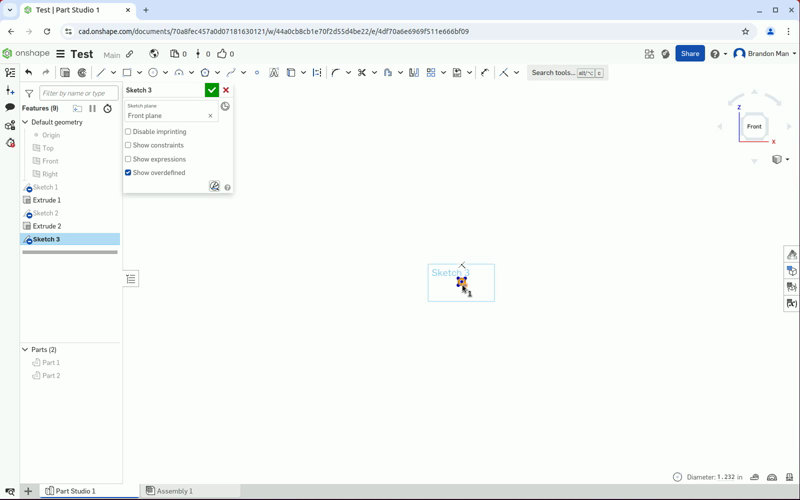
mouse_move(73, 352)
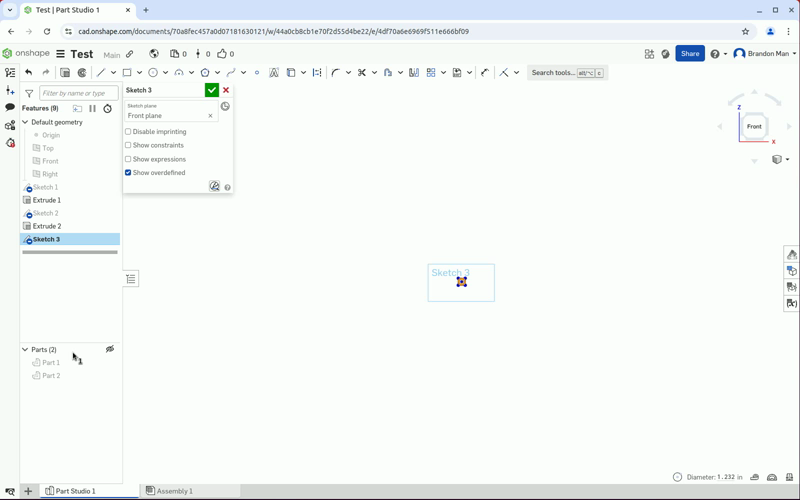
key(shift+y)
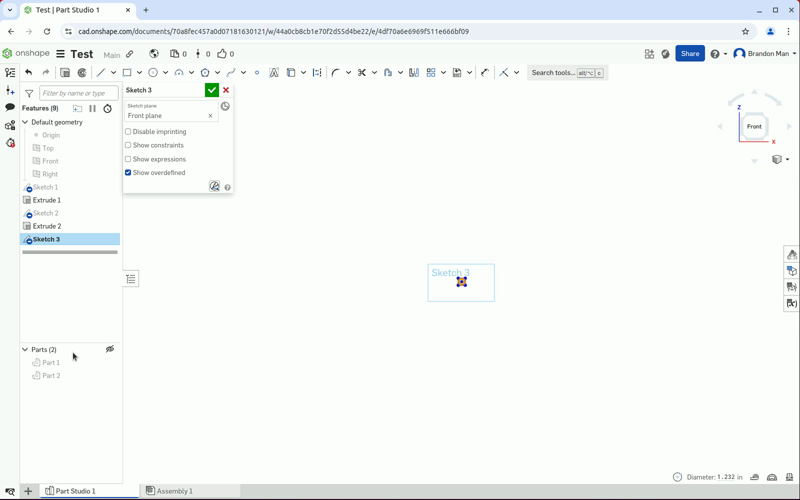
key(shift+e)
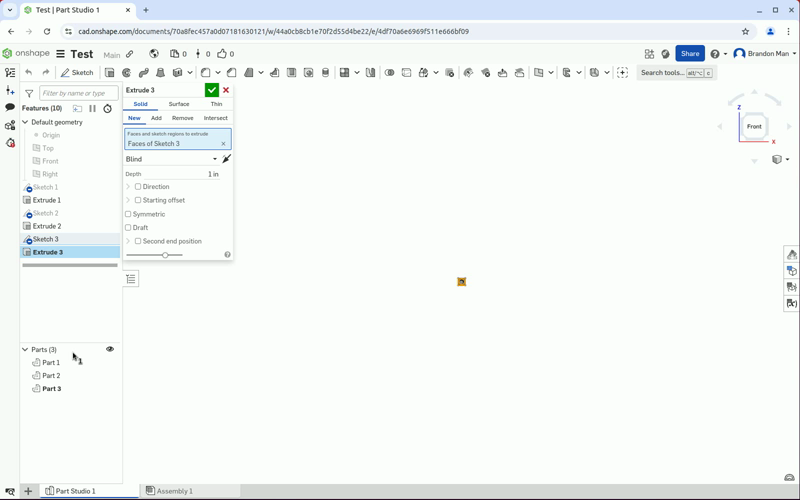
mouse_move(143, 106)
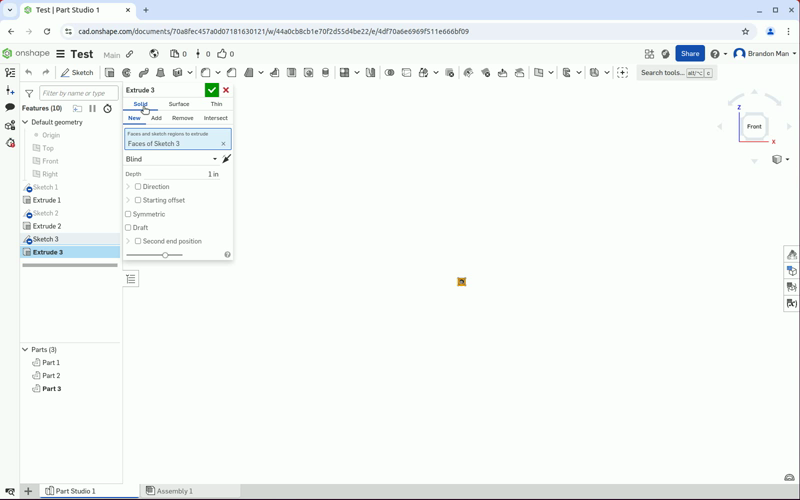
click(143, 106)
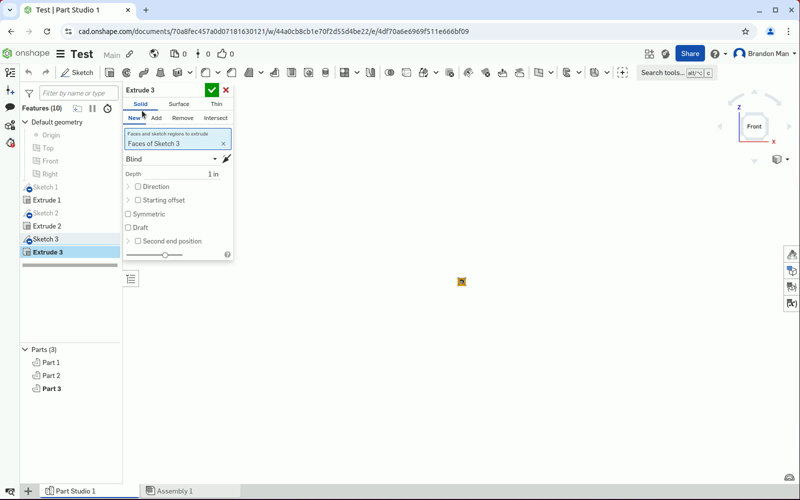
mouse_move(137, 120)
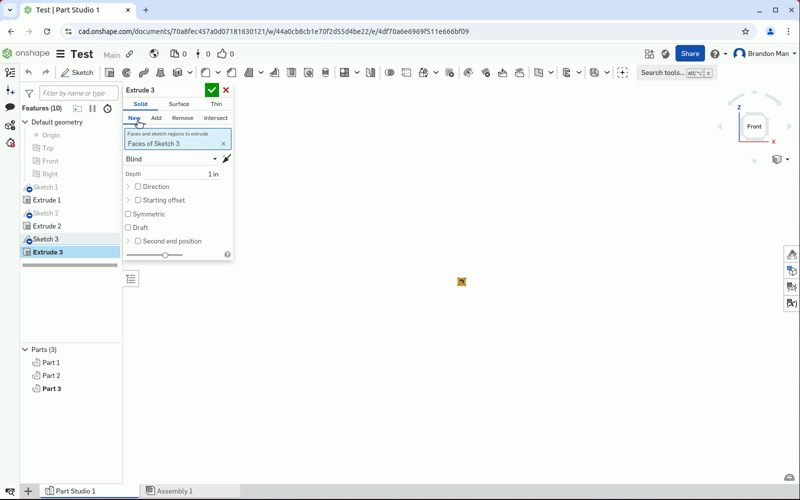
click(137, 120)
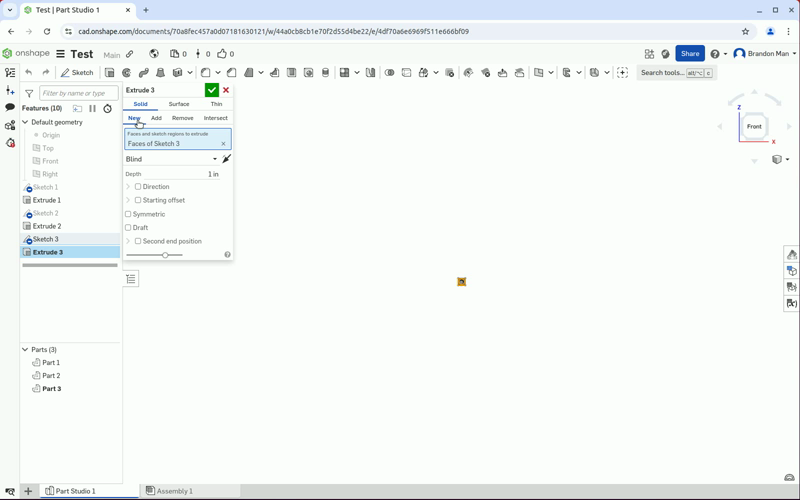
key(tab, 4)
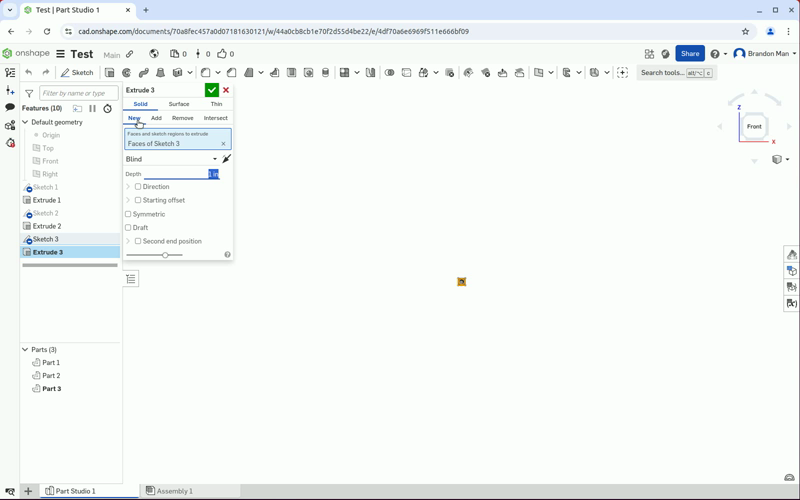
text(0.722)
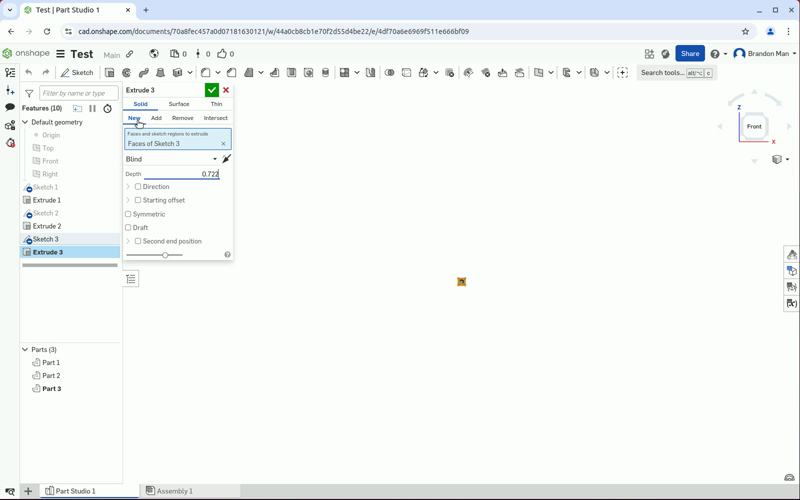
key(enter)
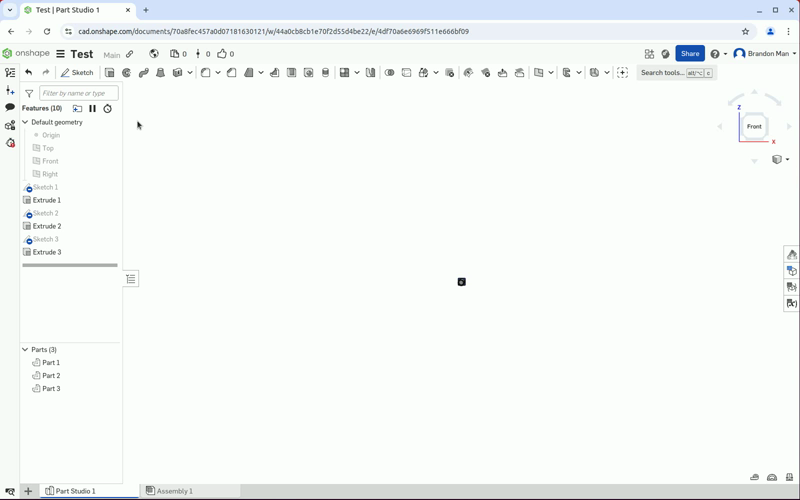
key(shift+h)
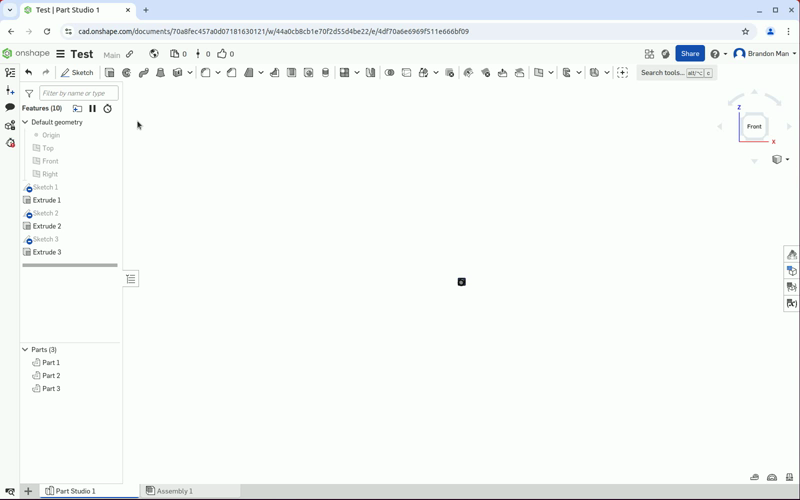
key(shift+h)
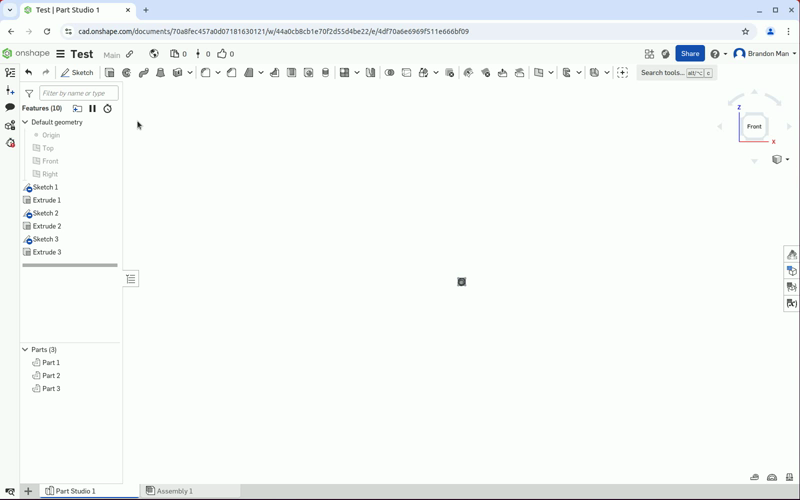
key(shift+7)
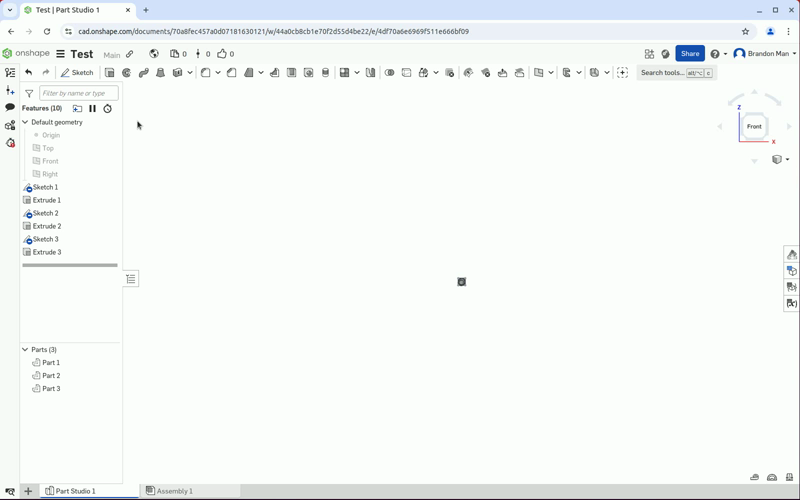
key(left, 2)
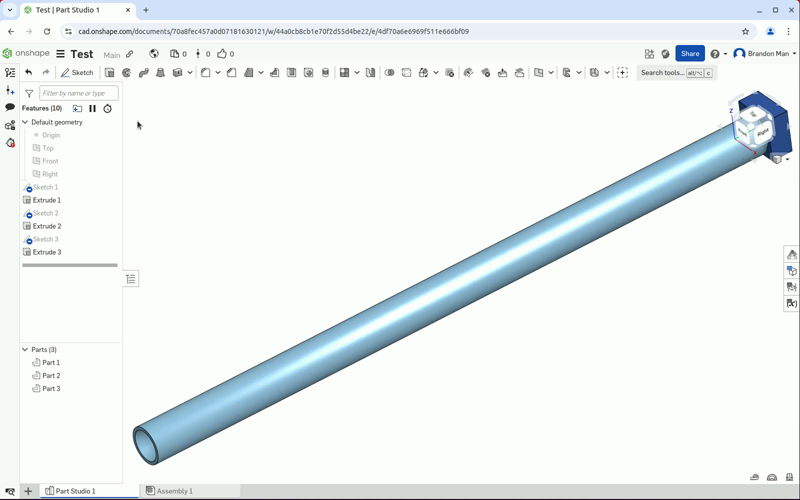
key(down, 2)
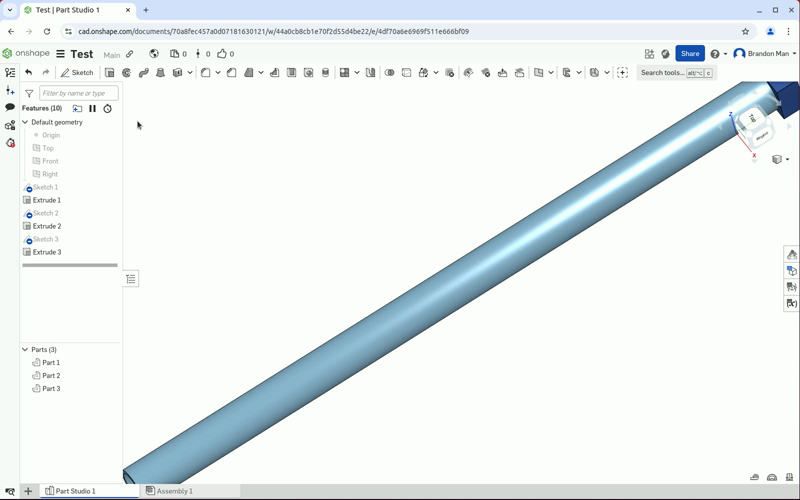
key(up, 2)
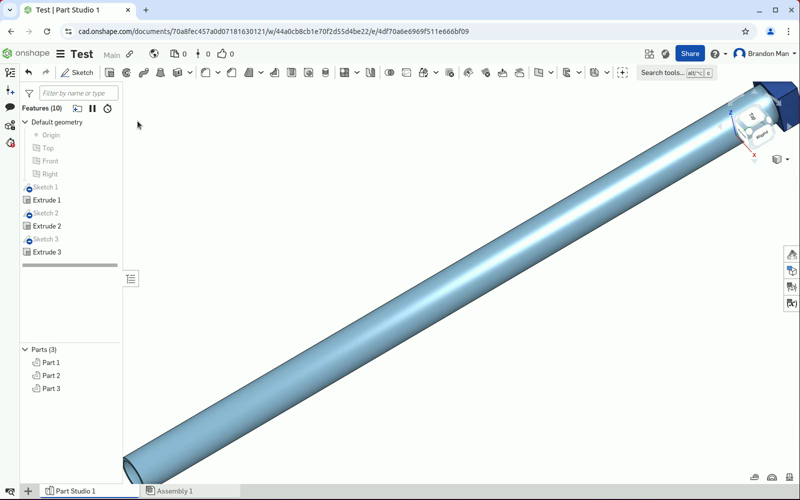
key(right, 2)
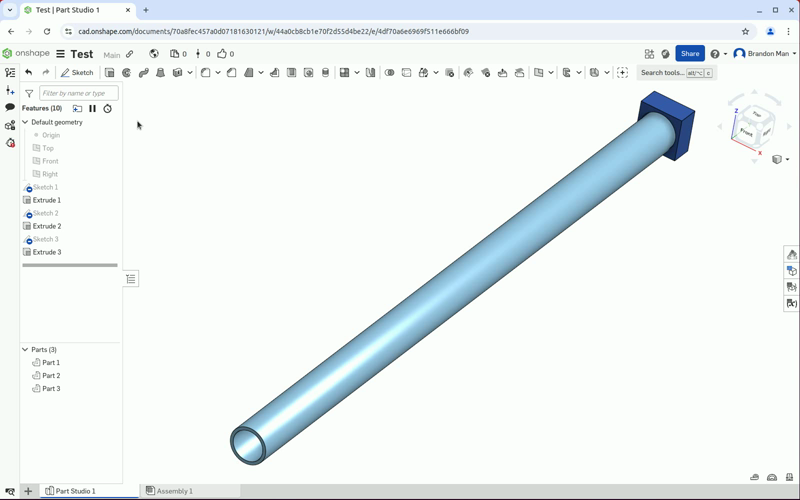
mouse_move(73, 189)
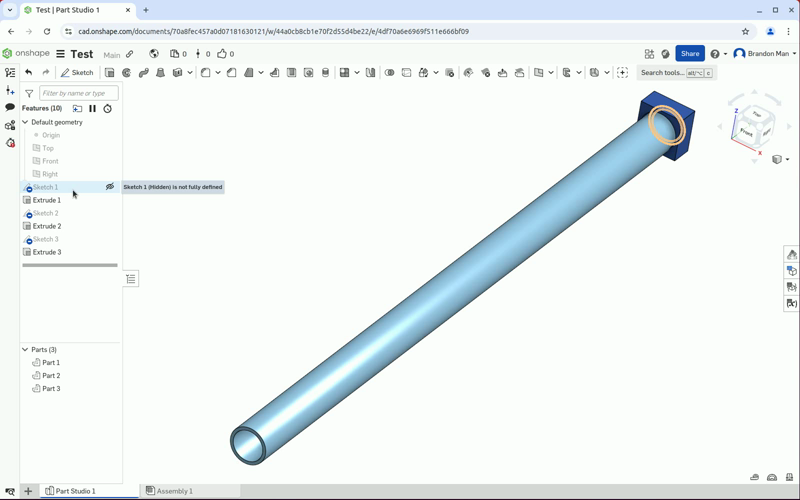
click(73, 189)